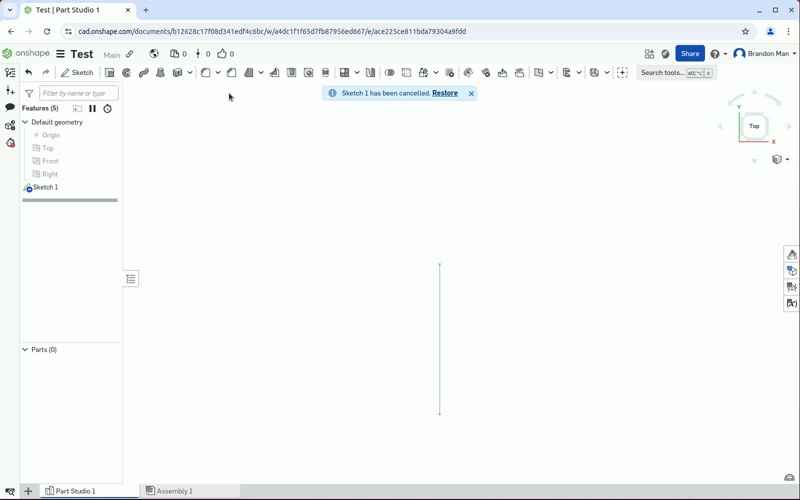
key(shift+h)
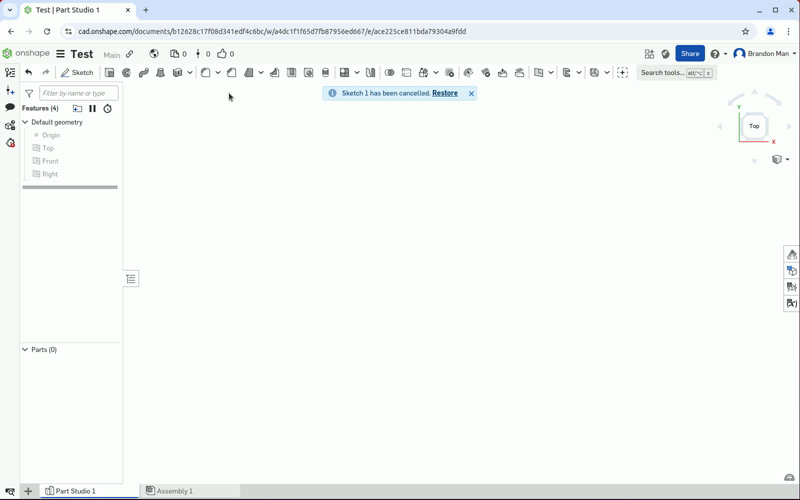
mouse_move(73, 352)
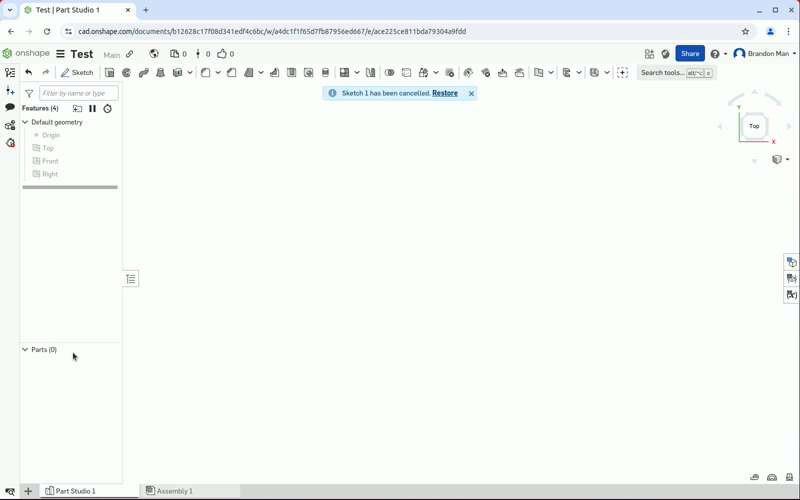
key(y)
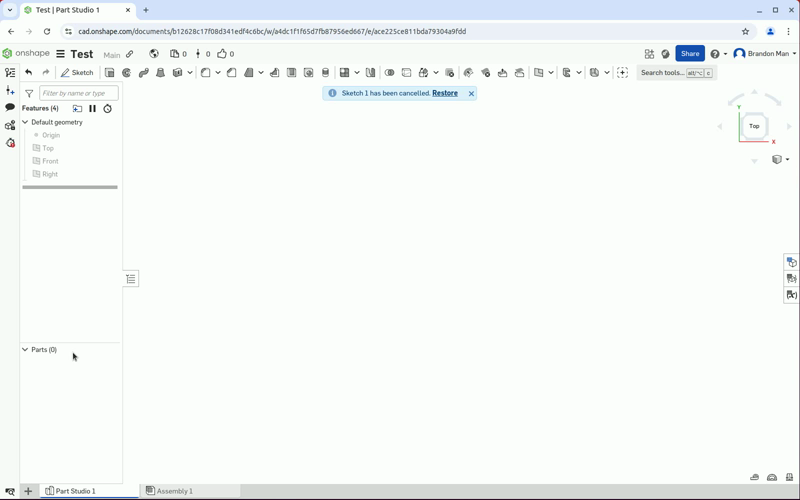
key(shift+p)
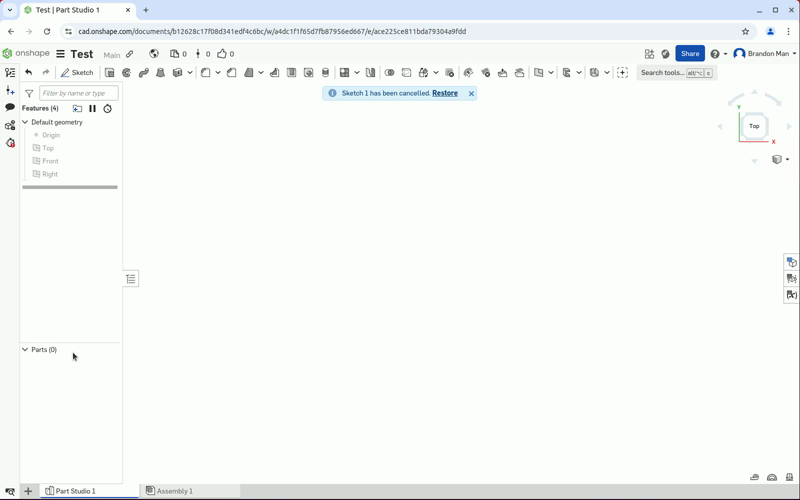
key(space)
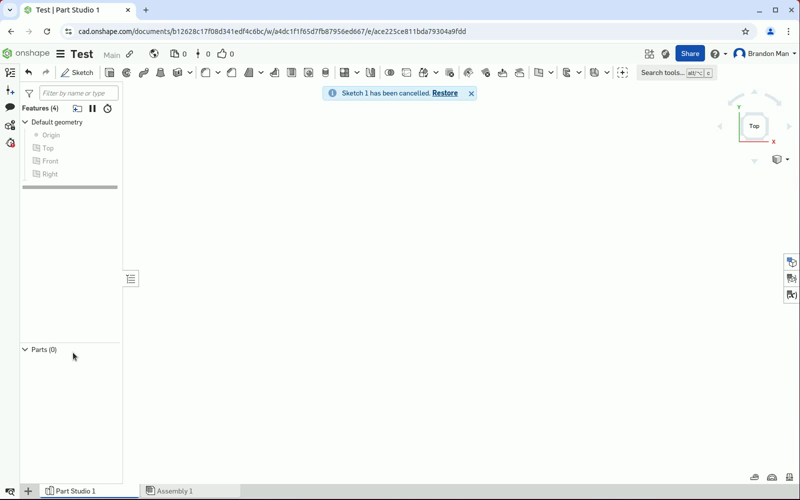
key_down(shift)
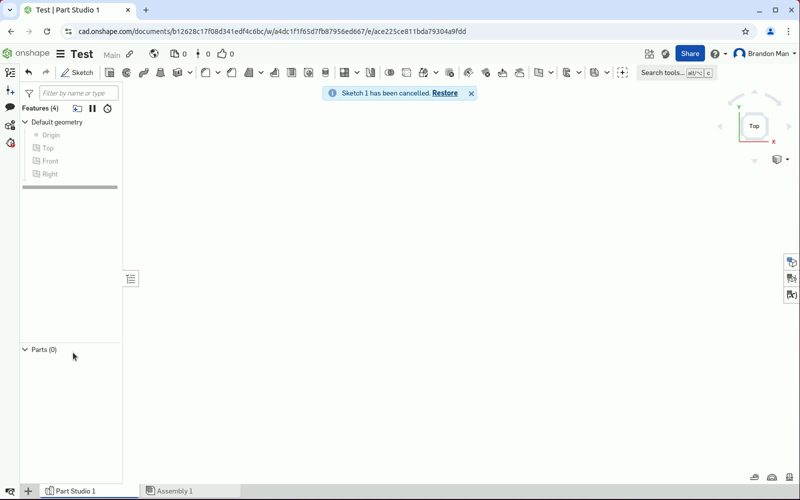
key(up)
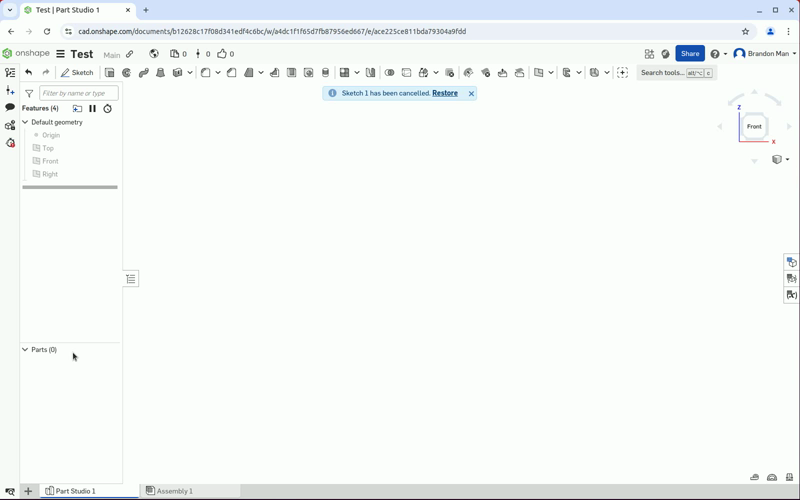
key_up(shift)
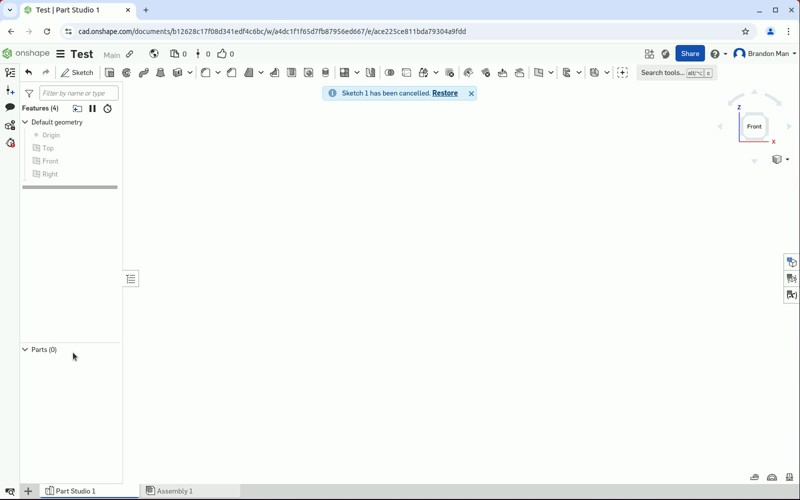
mouse_move(73, 352)
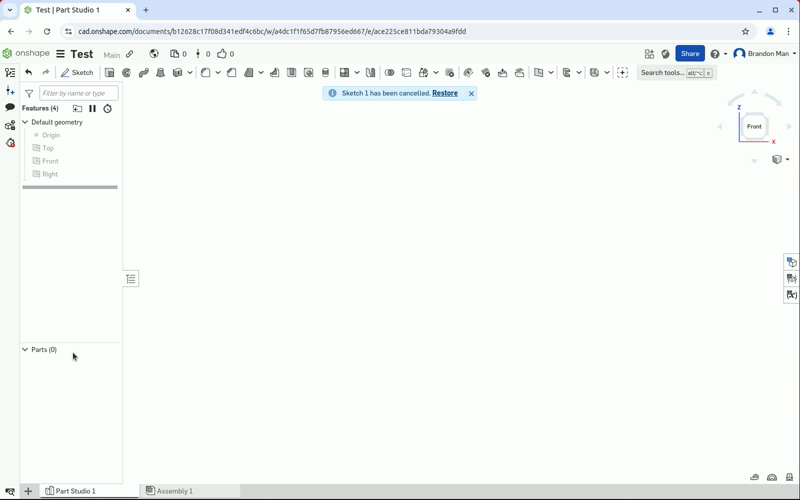
key(shift+y)
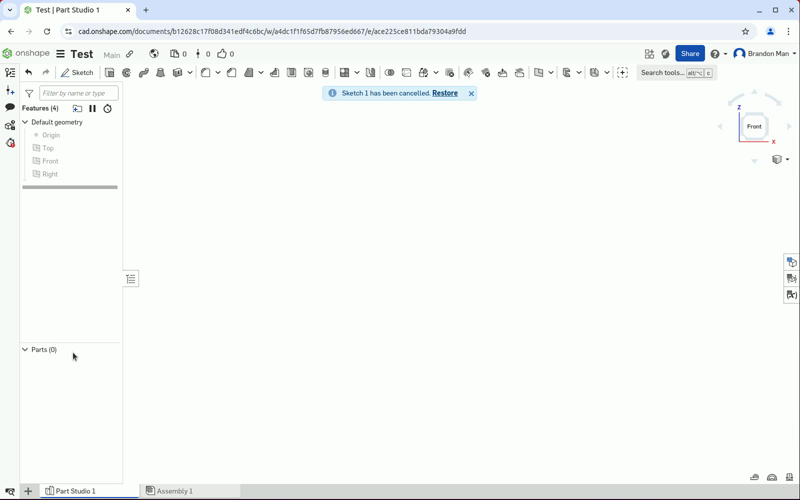
key(shift+s)
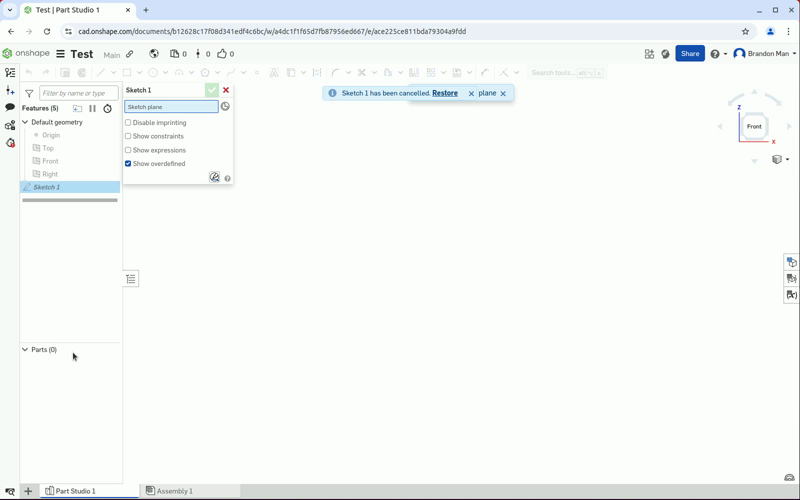
mouse_move(73, 163)
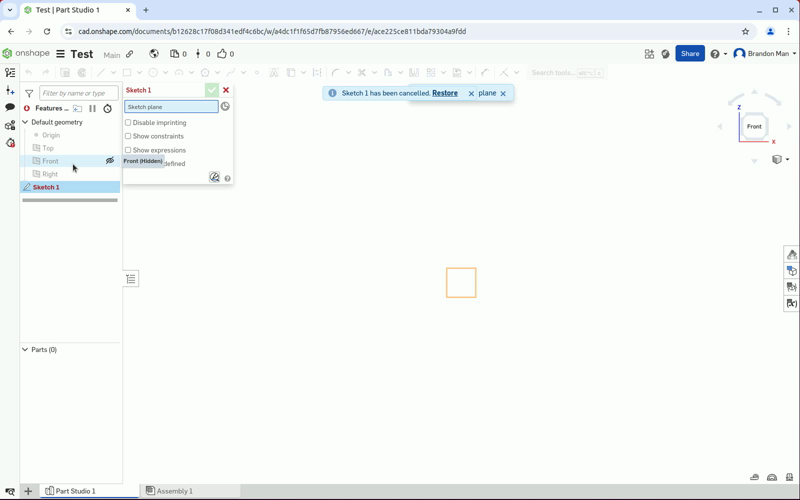
click(73, 163)
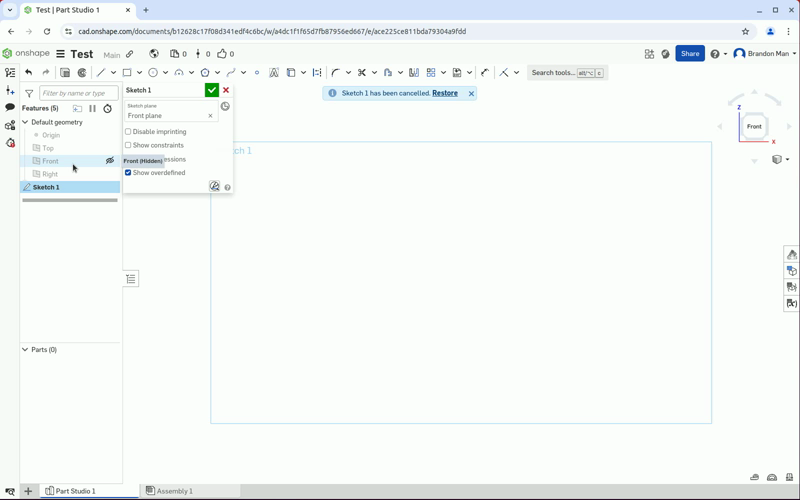
mouse_move(73, 352)
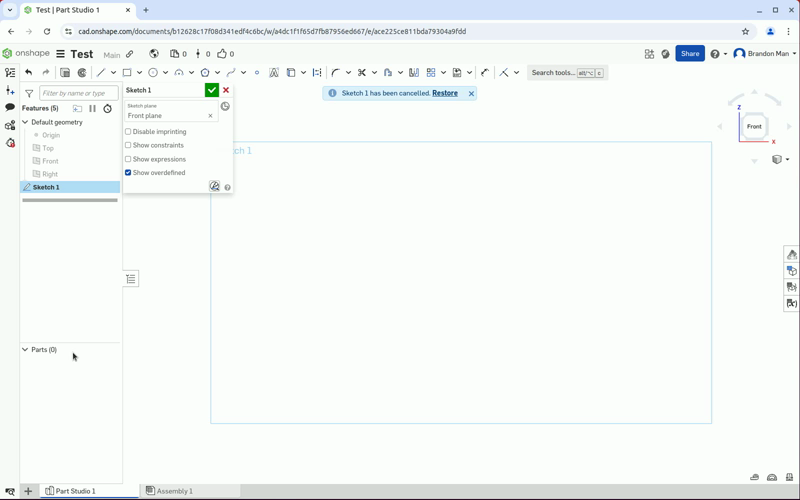
key(y)
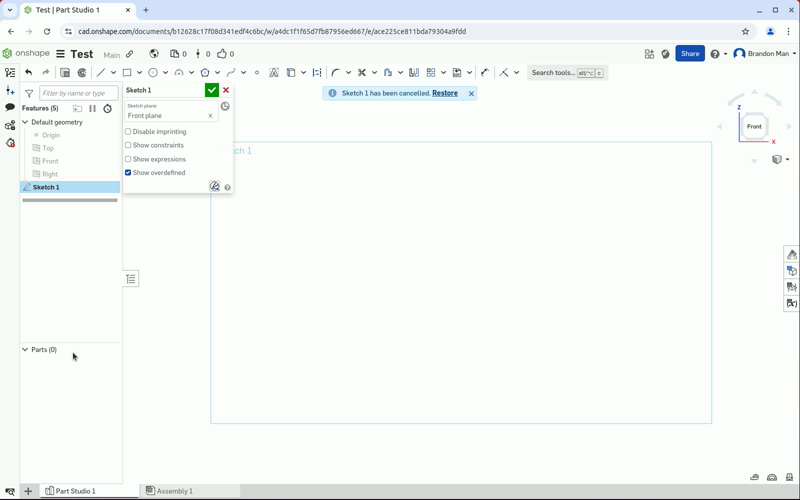
key(l)
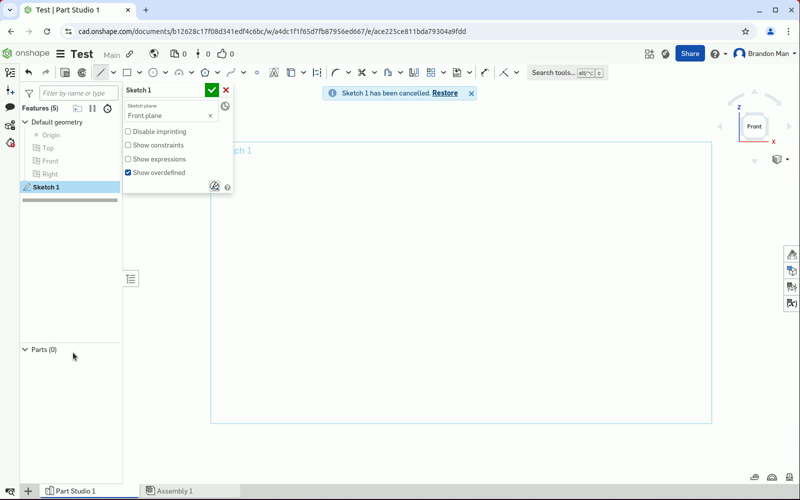
key_down(shift)
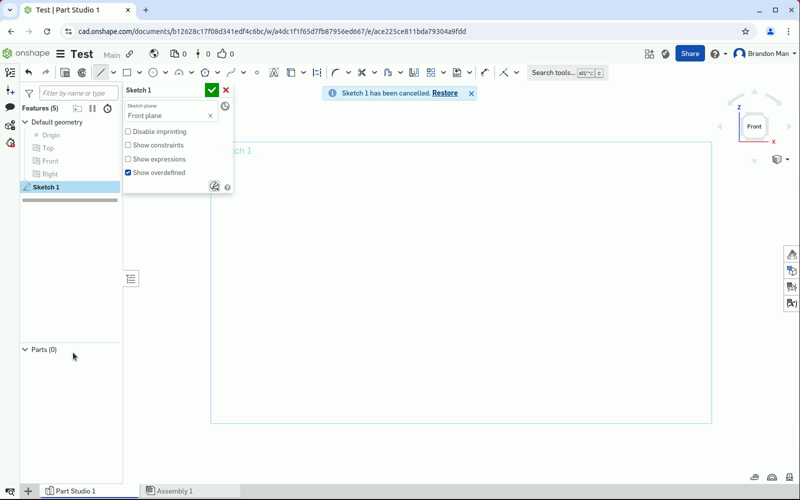
mouse_move(370, 305)
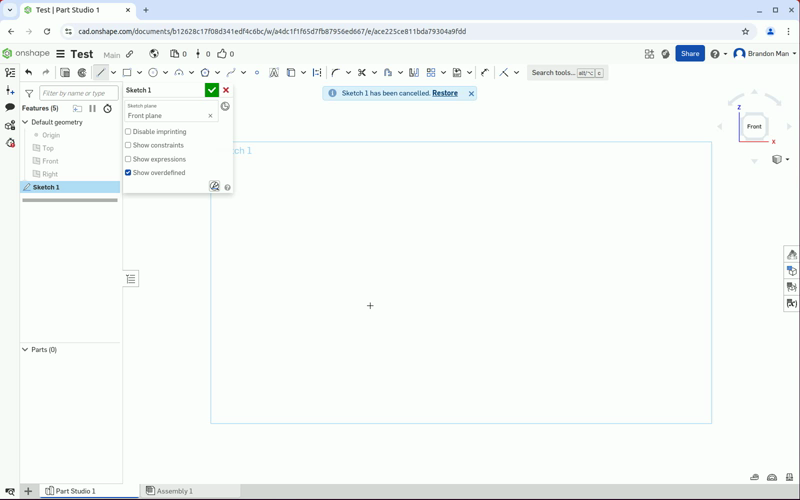
click(370, 305)
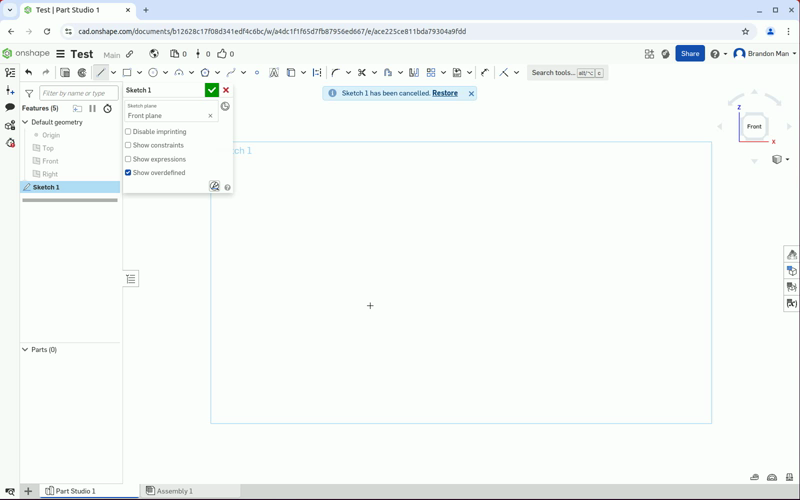
key_up(shift)
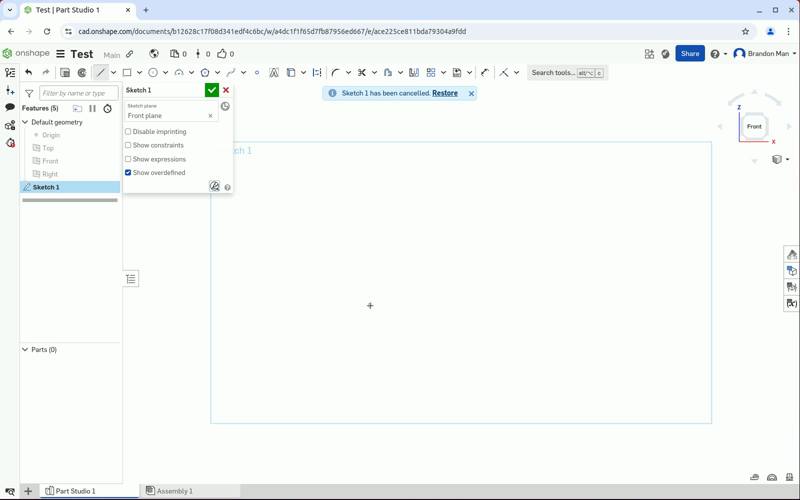
key_down(shift)
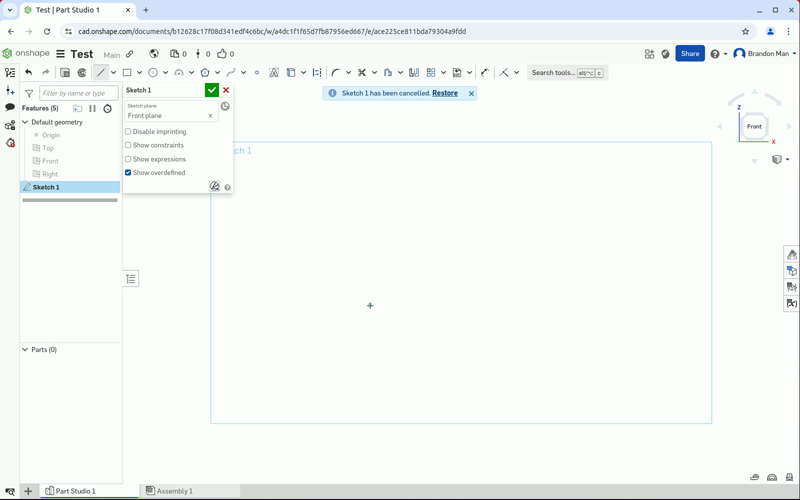
mouse_move(549, 305)
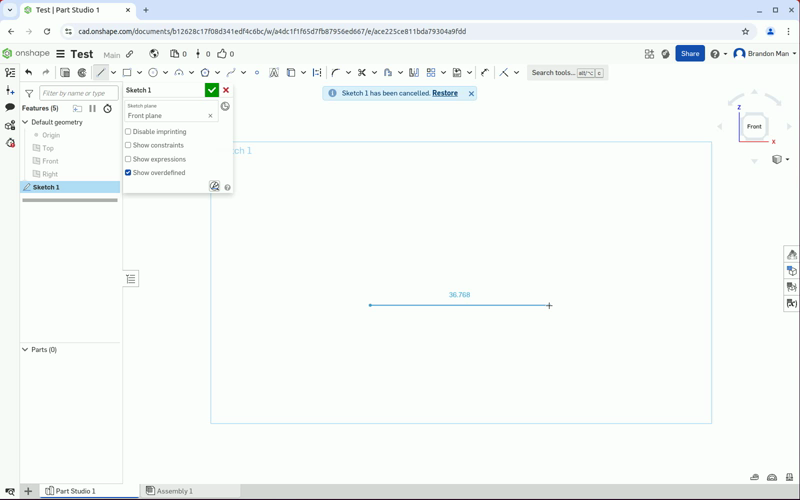
click(549, 305)
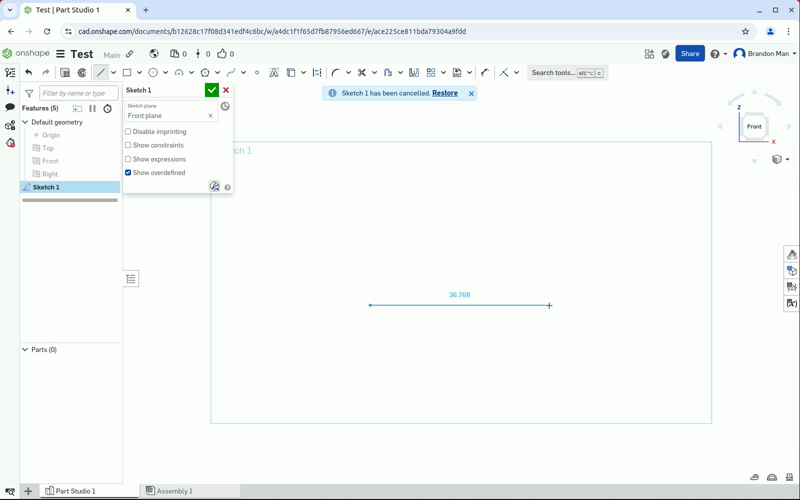
key_up(shift)
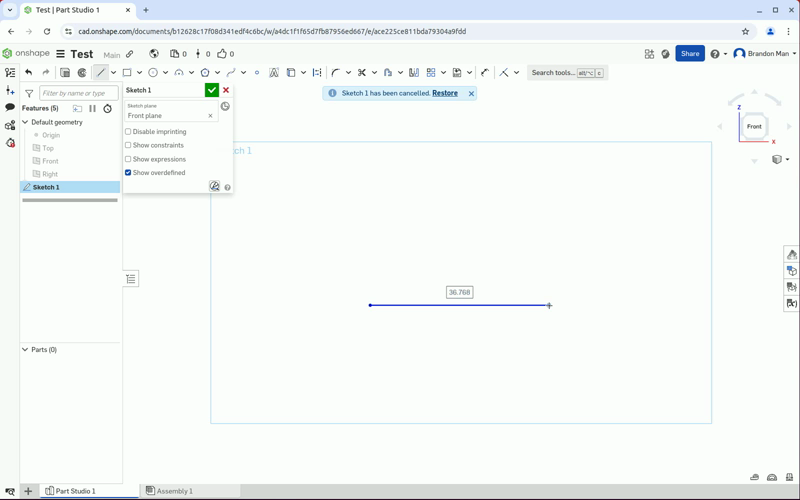
key(esc)
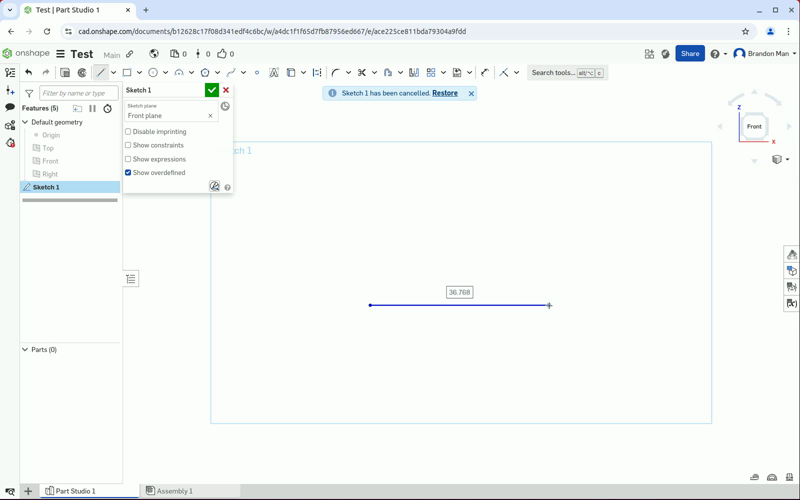
key(a)
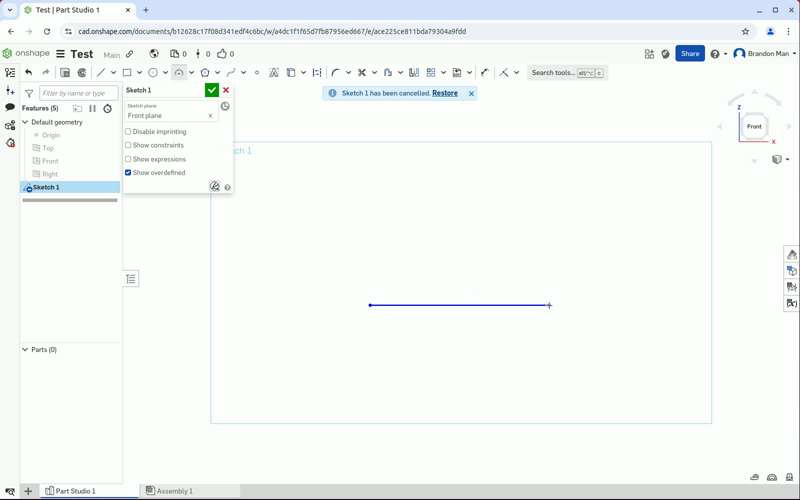
mouse_move(549, 305)
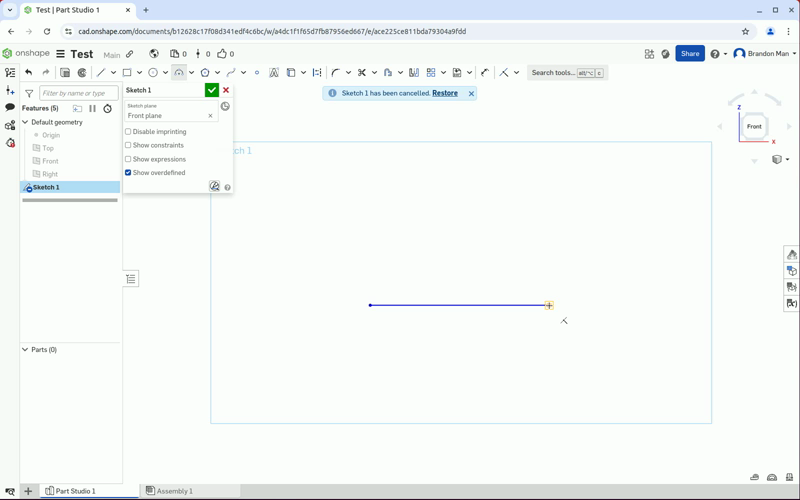
click(549, 305)
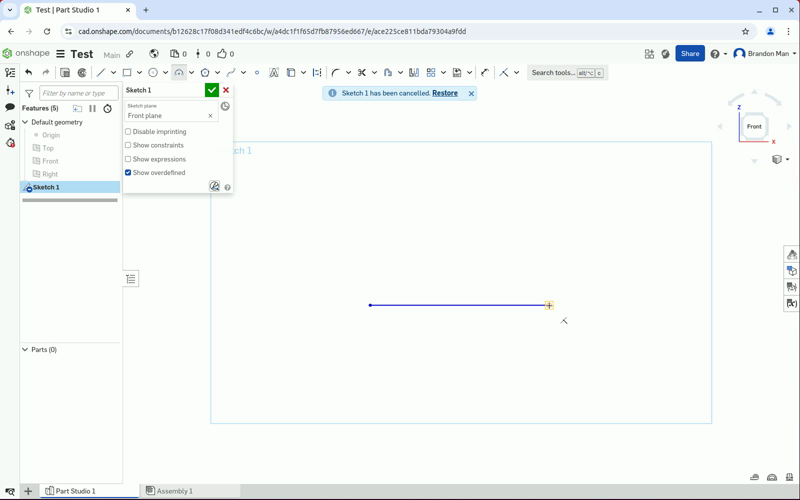
key_down(shift)
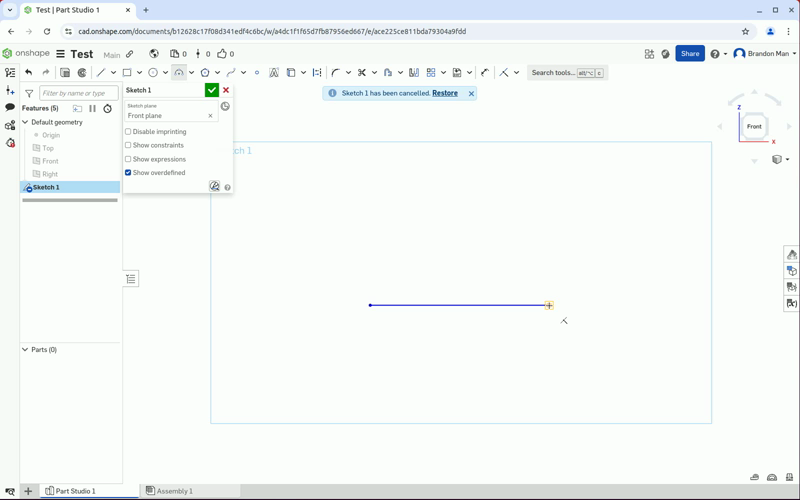
mouse_move(549, 260)
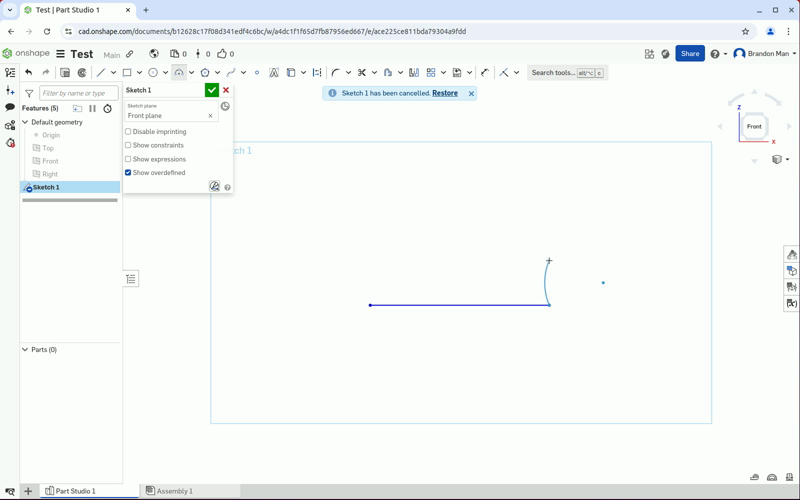
click(549, 260)
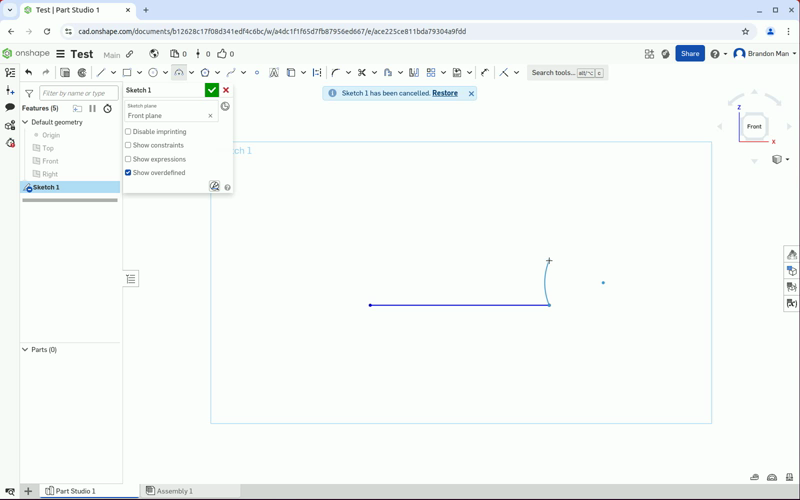
mouse_move(571, 282)
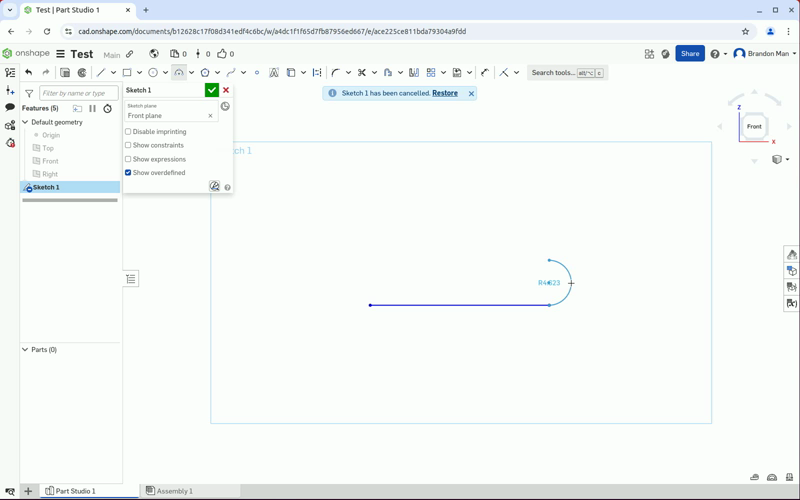
click(571, 282)
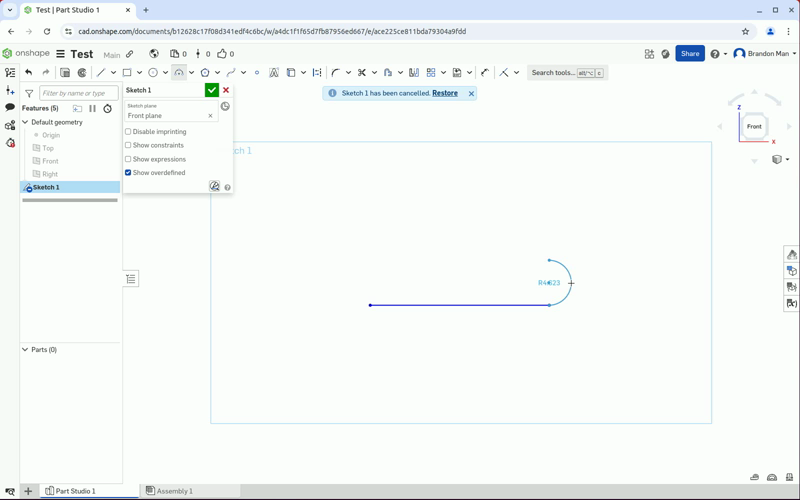
key_up(shift)
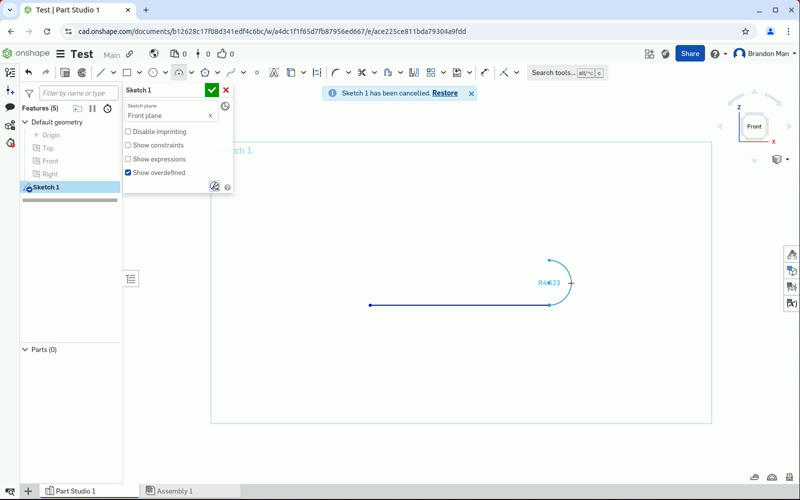
key(esc)
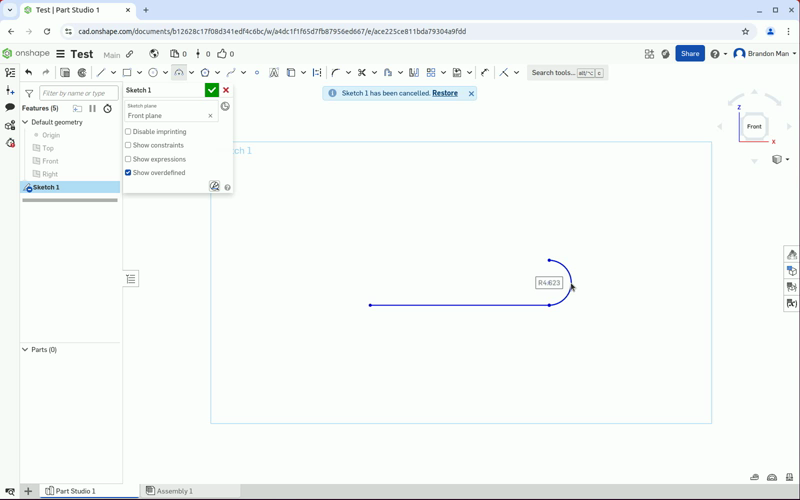
key(l)
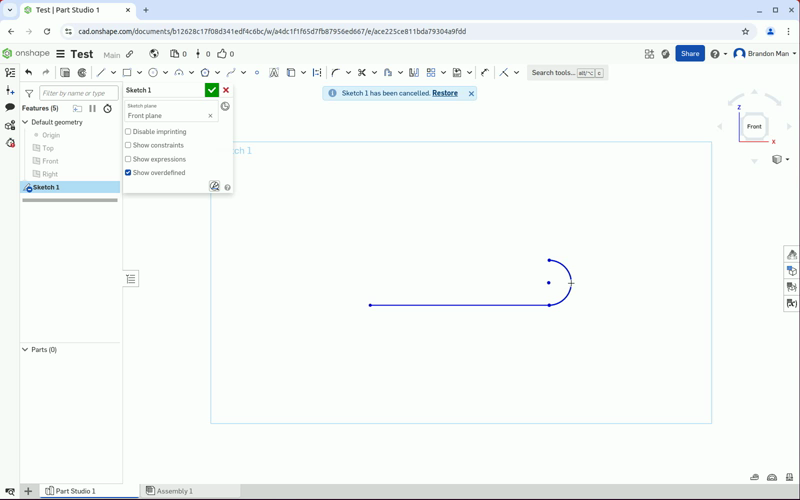
mouse_move(549, 260)
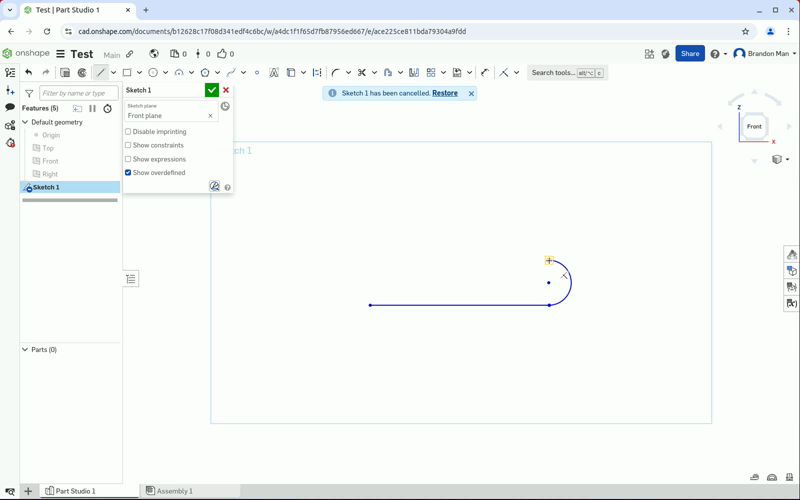
click(549, 260)
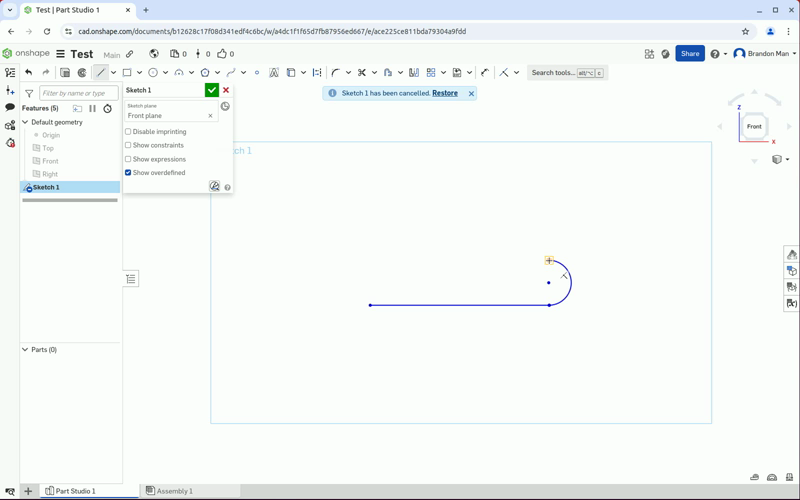
key_down(shift)
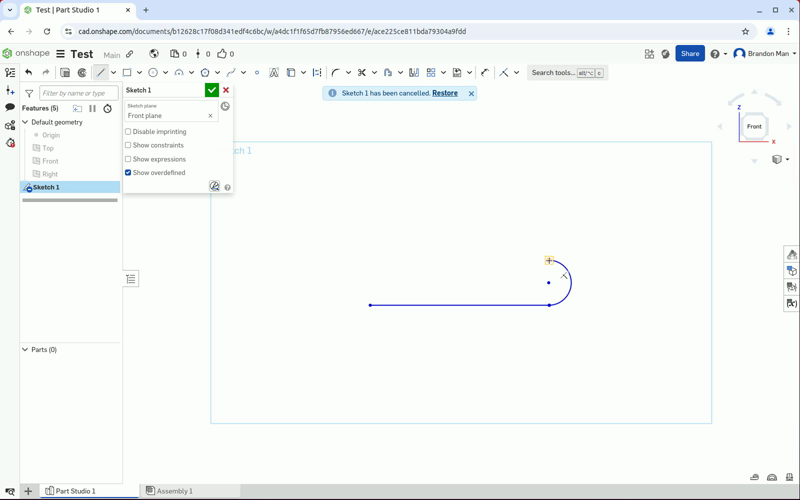
mouse_move(370, 260)
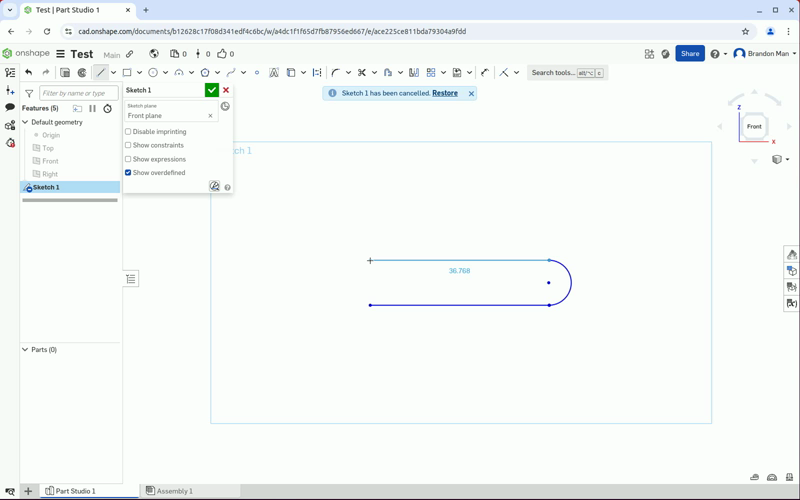
click(370, 260)
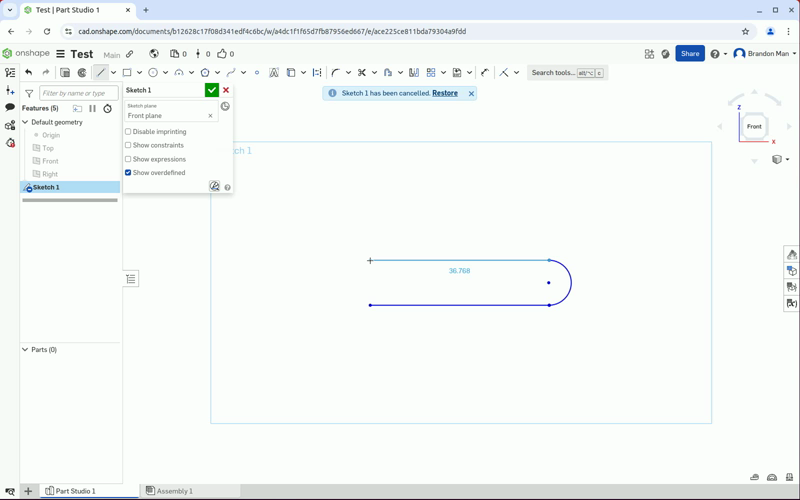
key_up(shift)
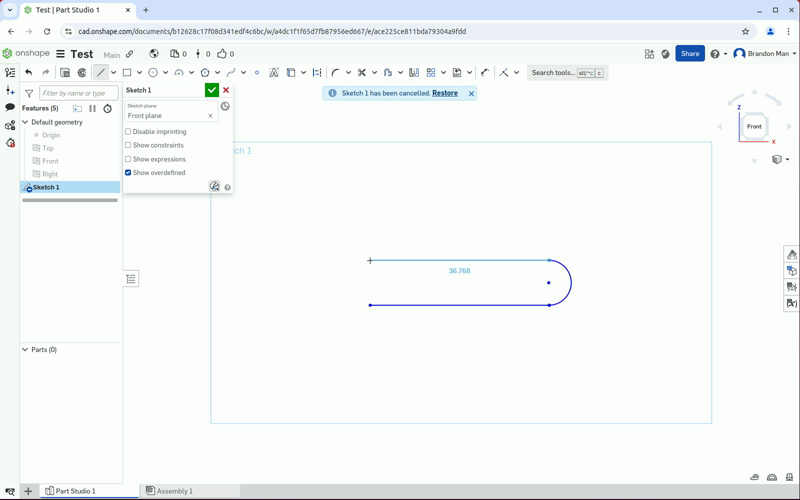
key(esc)
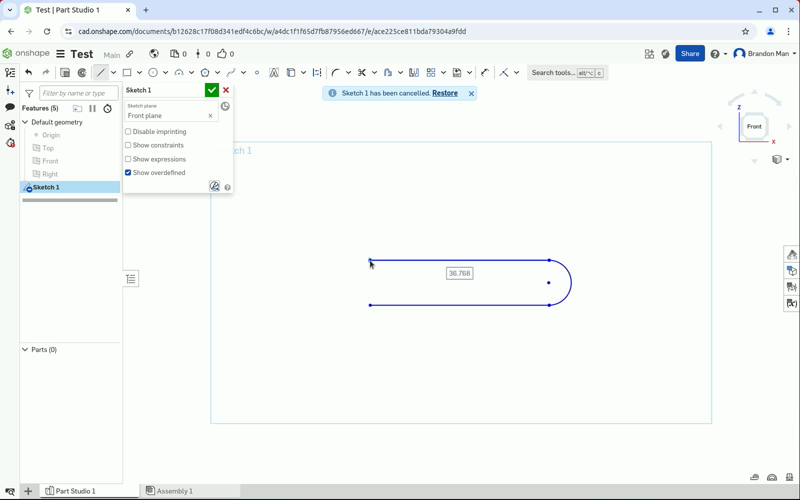
key(a)
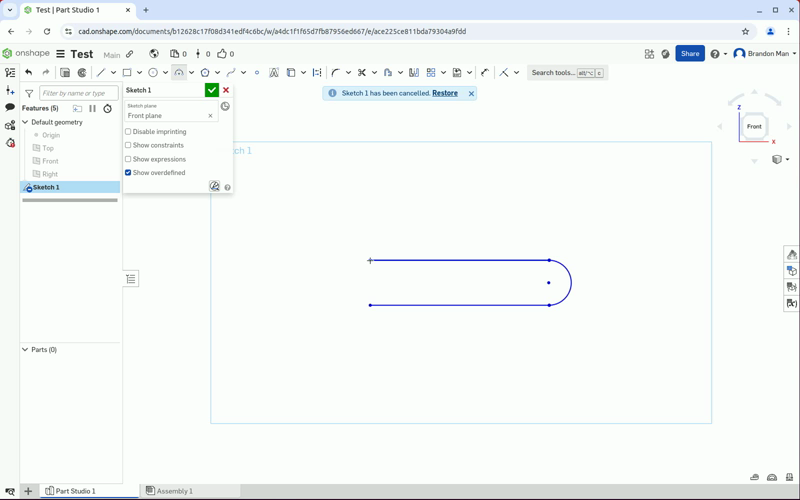
mouse_move(370, 260)
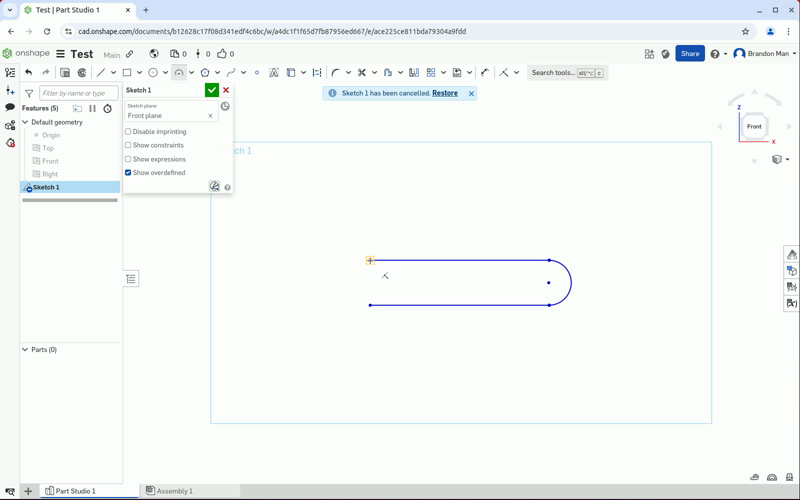
click(370, 260)
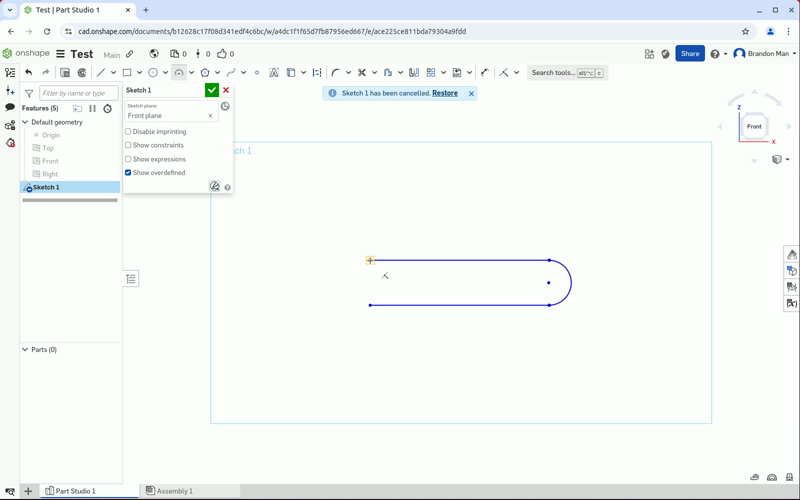
mouse_move(370, 305)
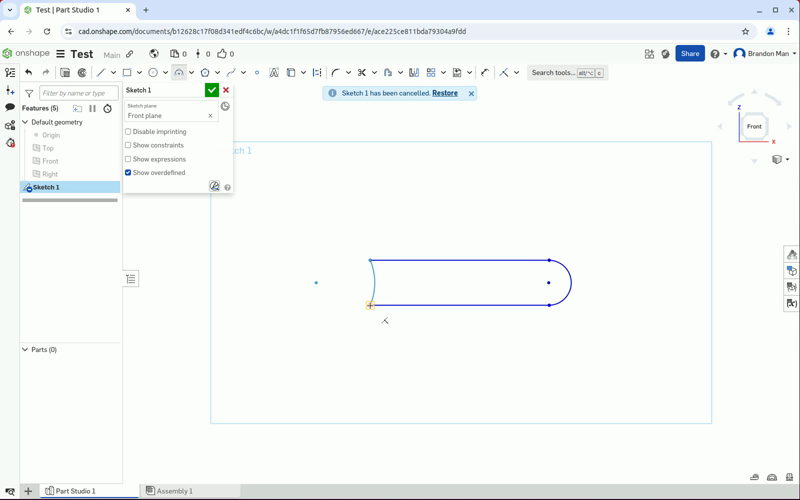
click(370, 305)
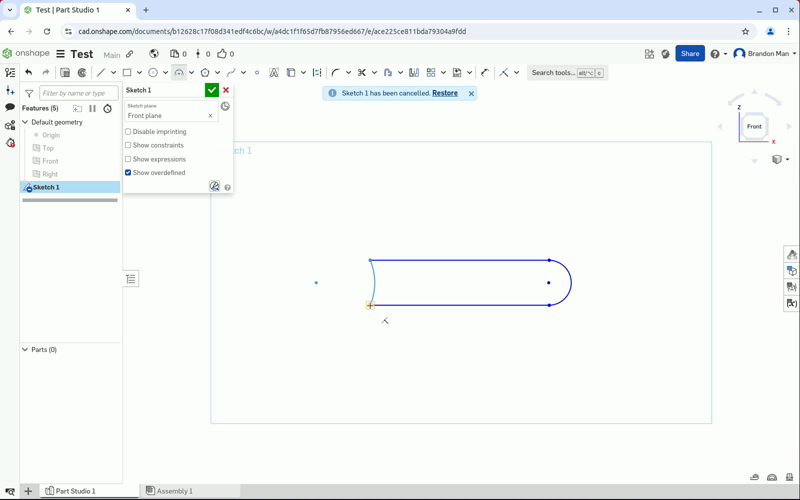
key_down(shift)
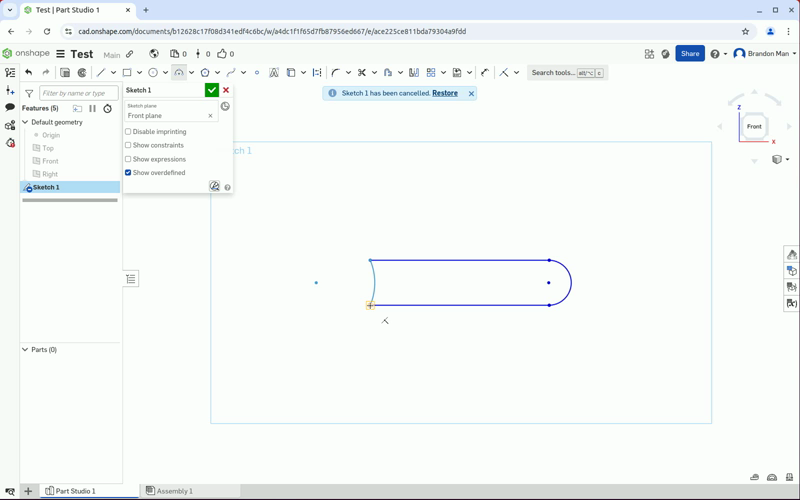
mouse_move(348, 282)
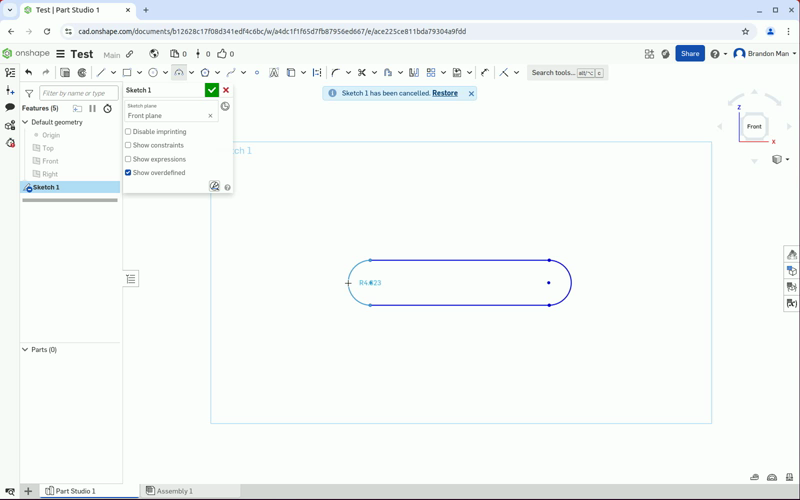
click(348, 282)
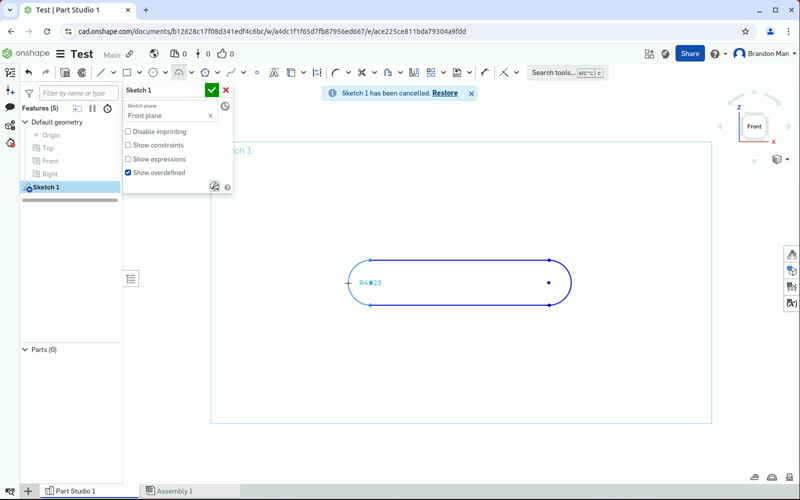
key_up(shift)
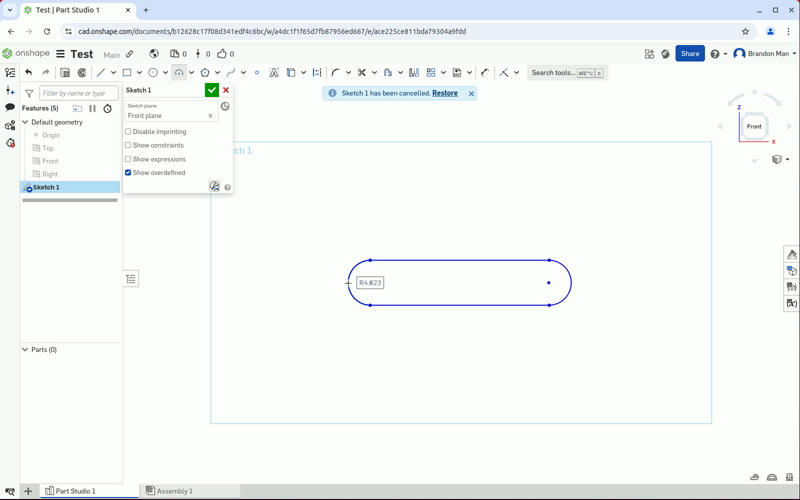
key(esc)
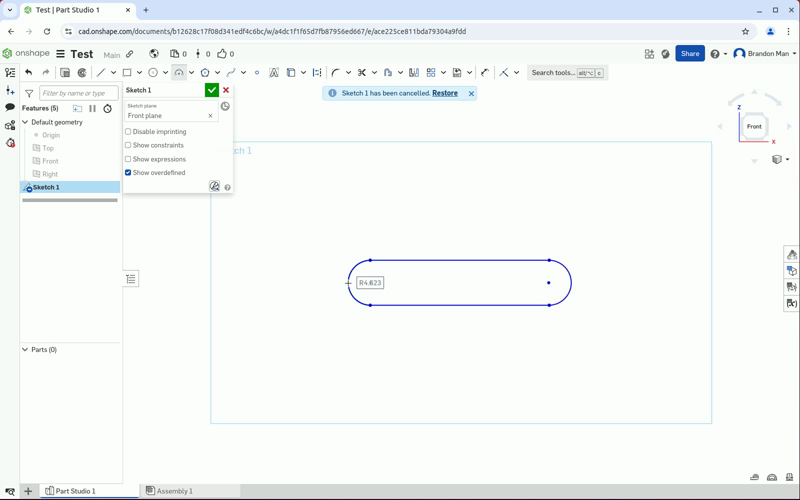
key(c)
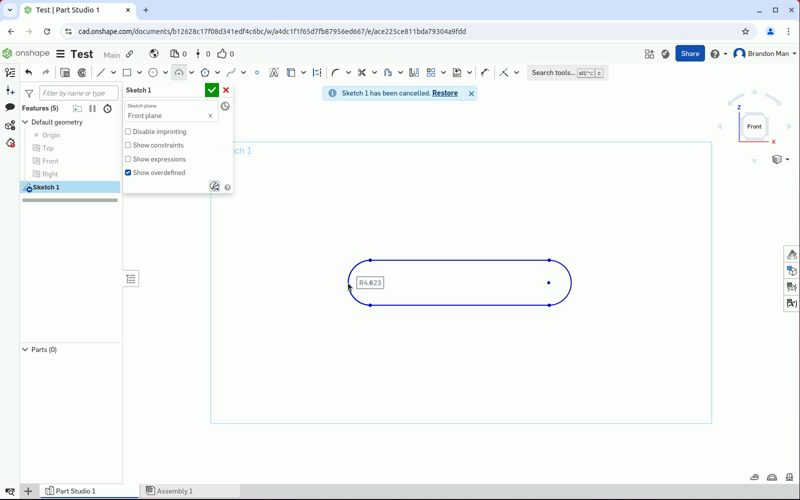
key_down(shift)
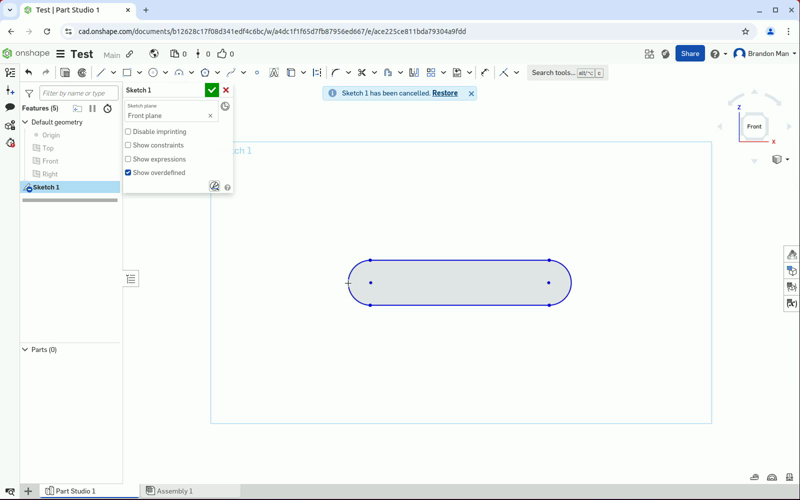
mouse_move(370, 281)
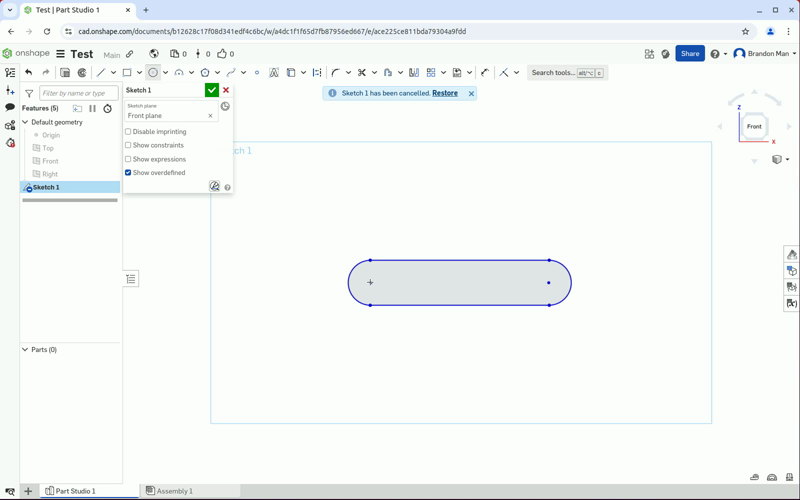
scroll(6)
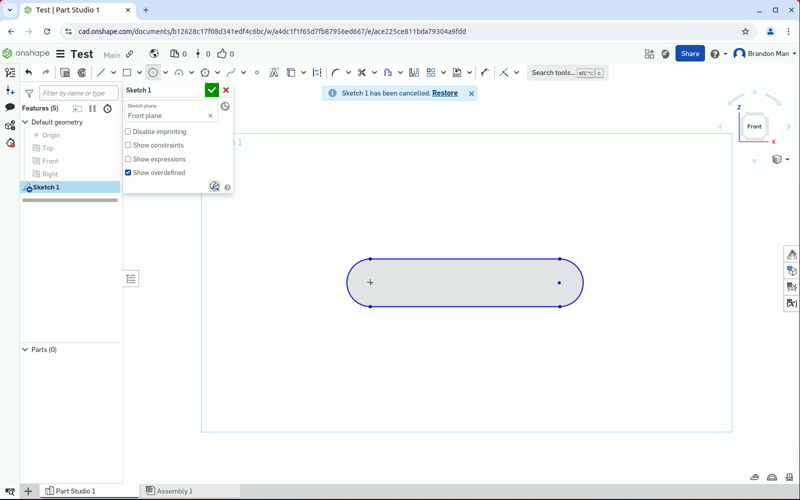
scroll(6)
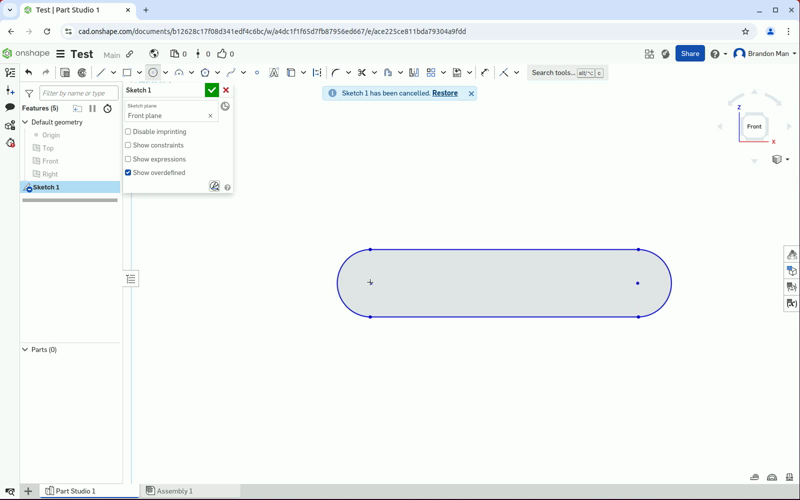
scroll(6)
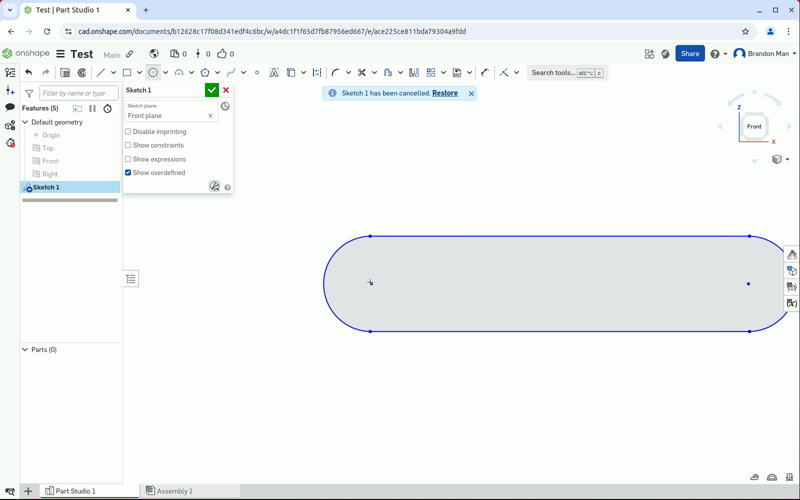
scroll(6)
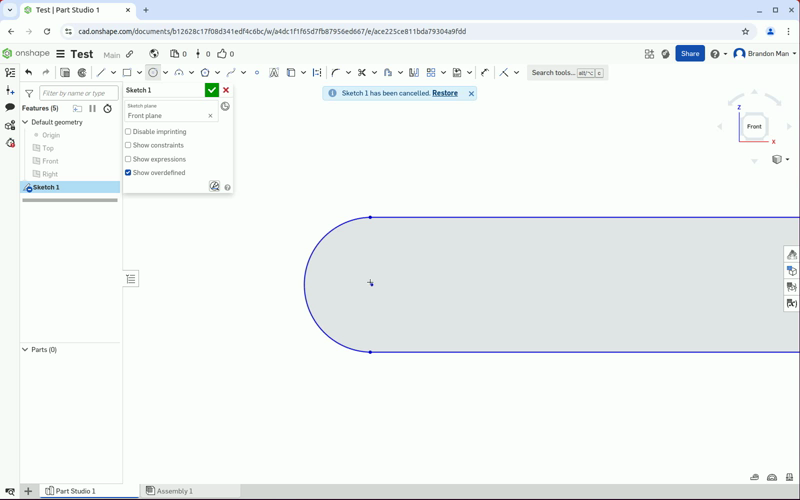
scroll(6)
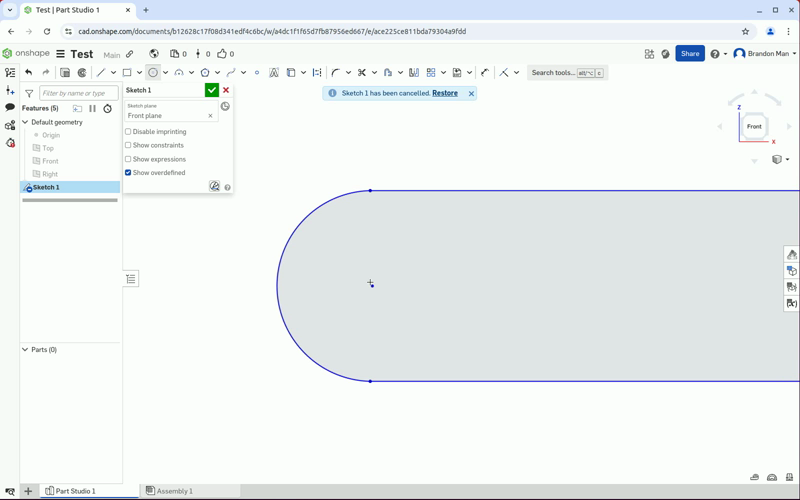
scroll(6)
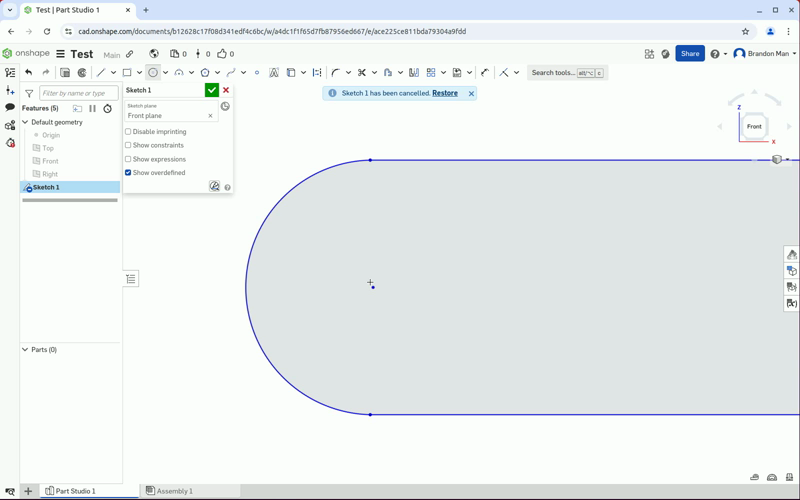
scroll(6)
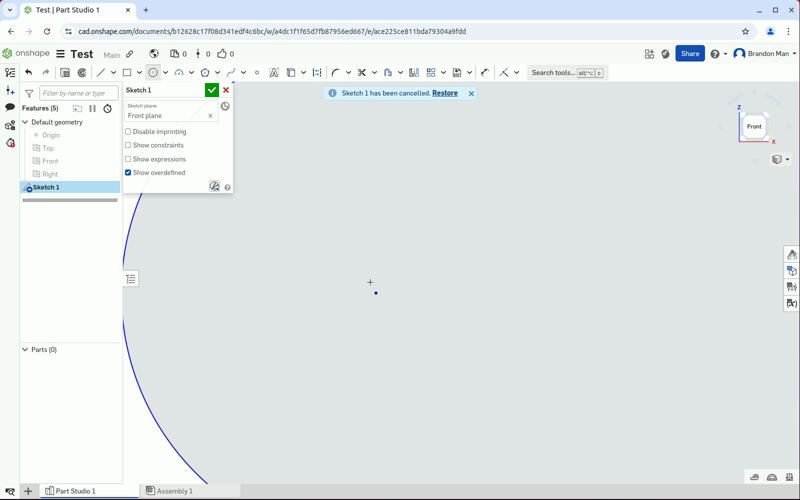
click(370, 281)
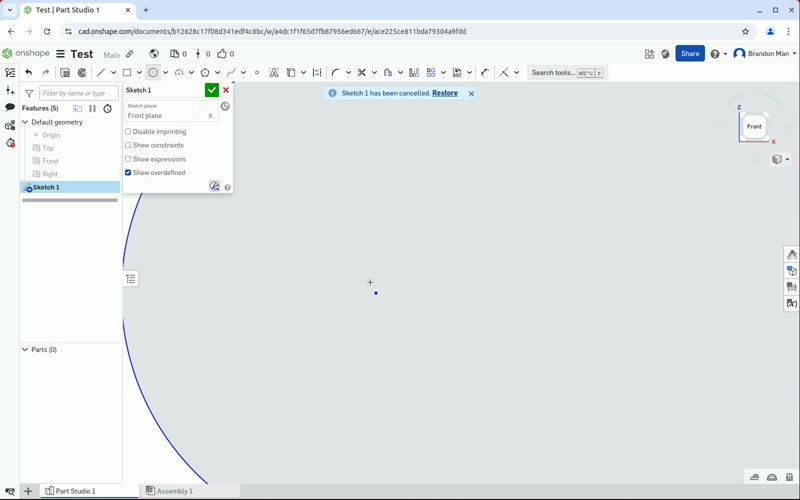
scroll(-6)
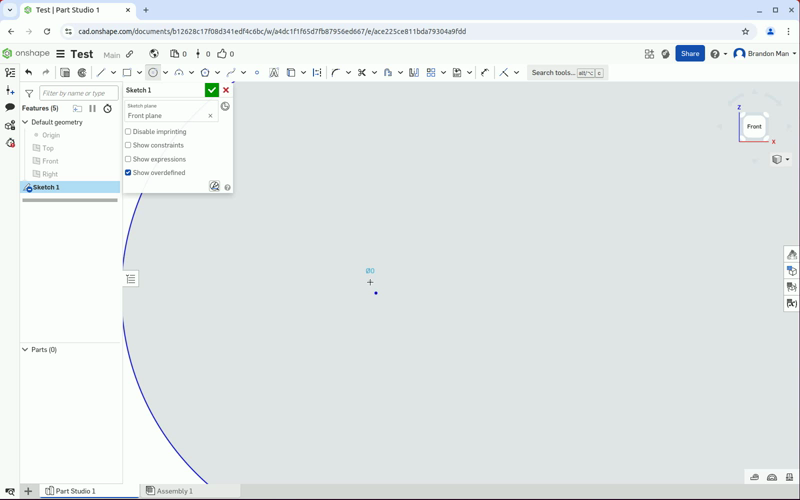
scroll(-6)
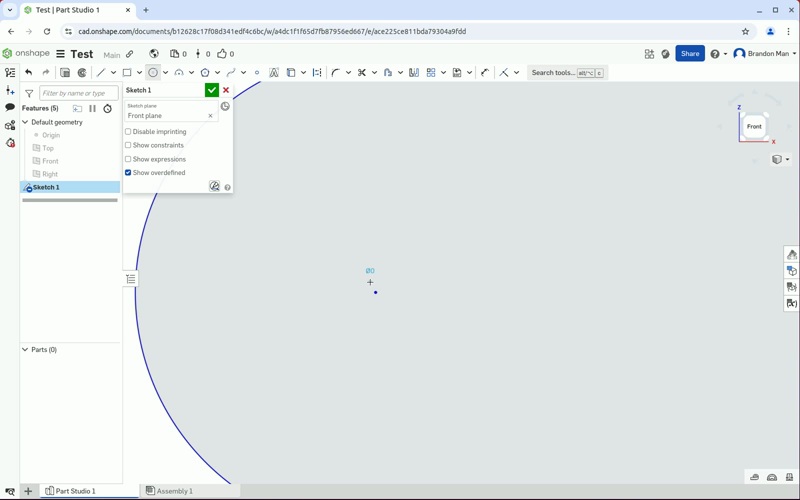
scroll(-6)
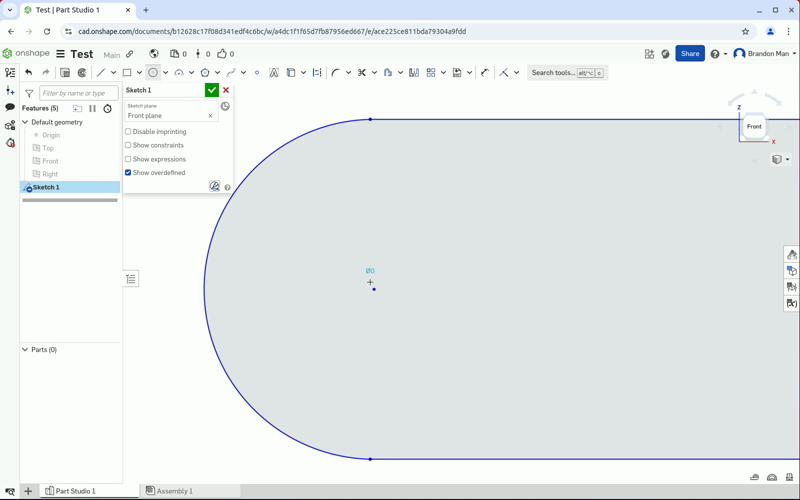
scroll(-6)
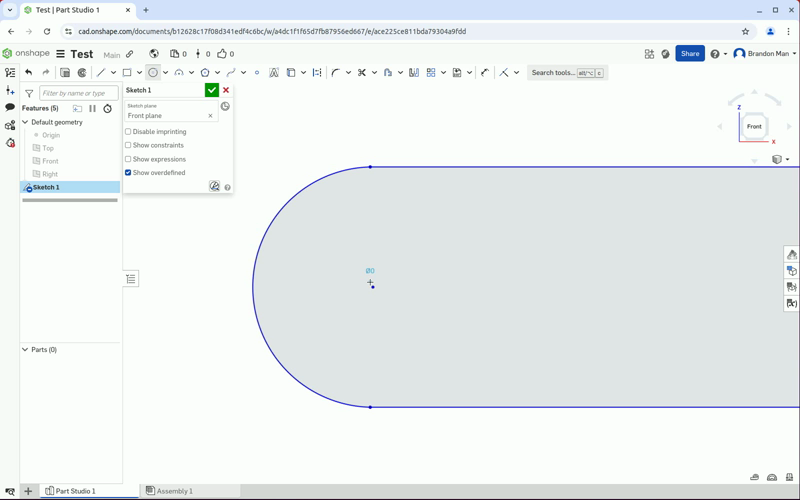
scroll(-6)
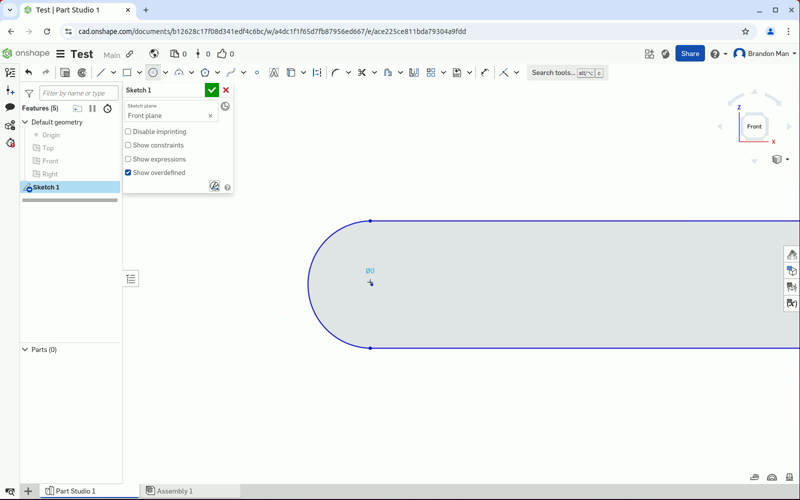
scroll(-6)
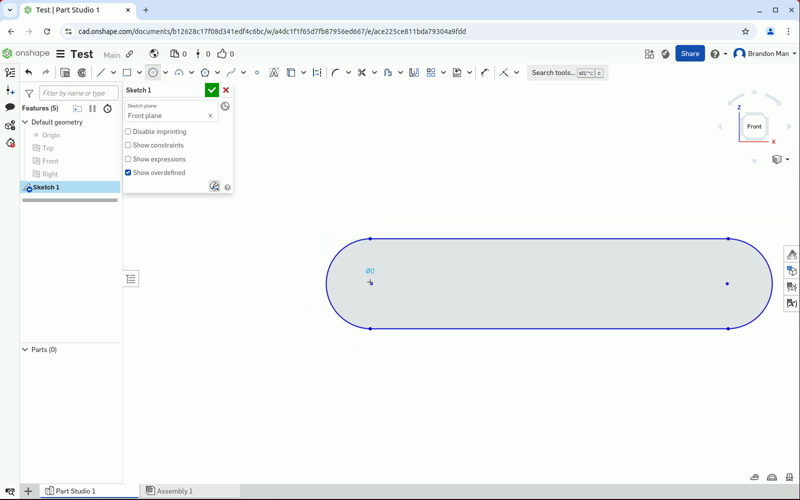
scroll(-6)
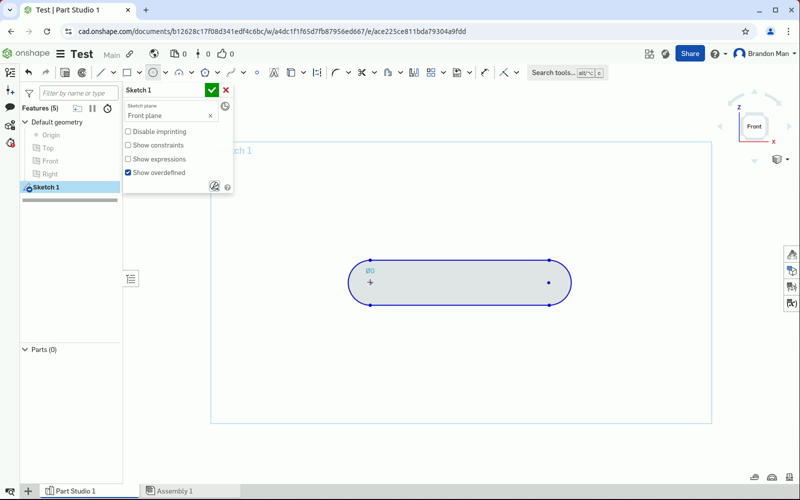
key_up(shift)
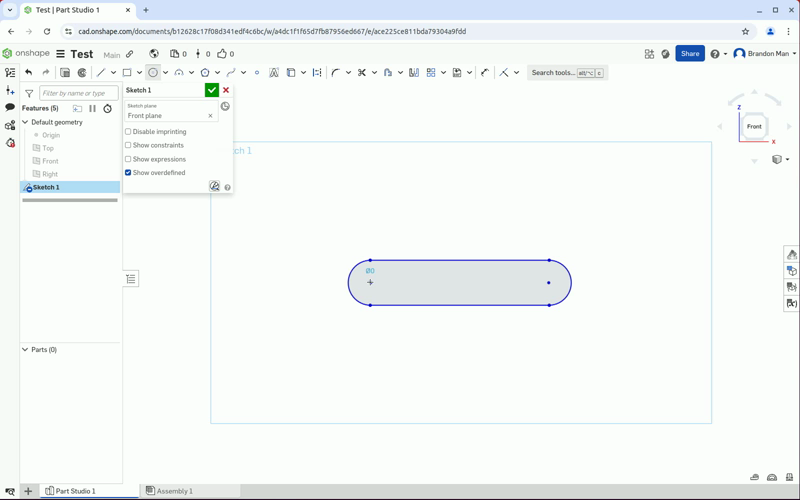
mouse_move(383, 281)
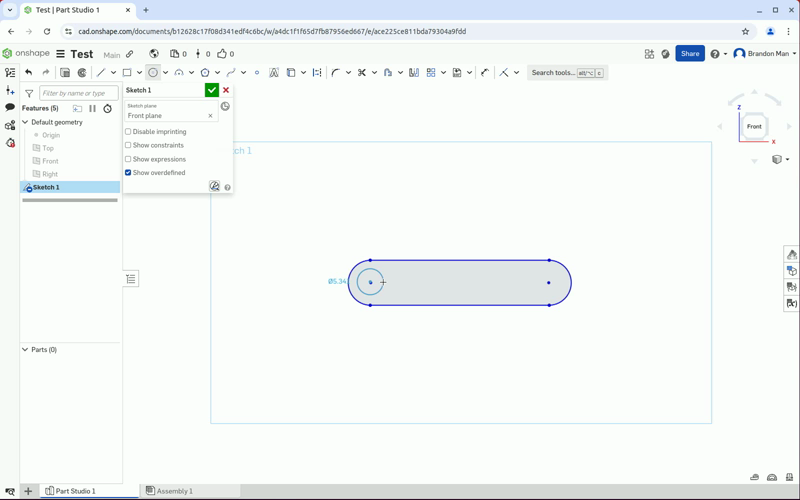
click(383, 281)
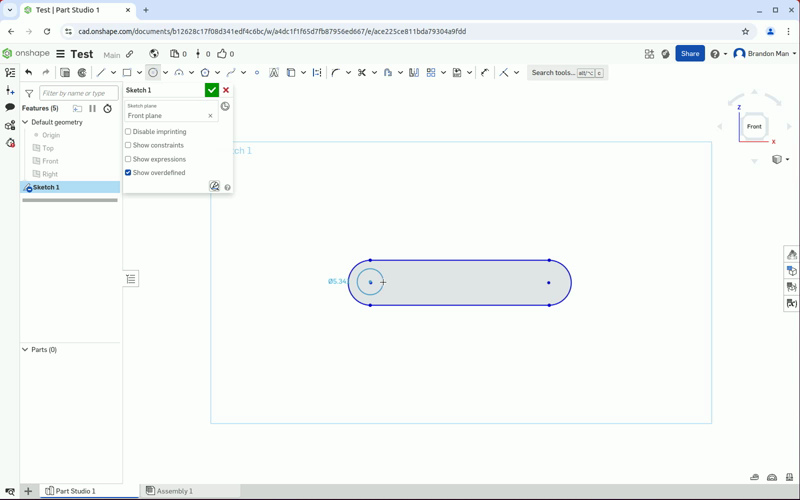
key(esc)
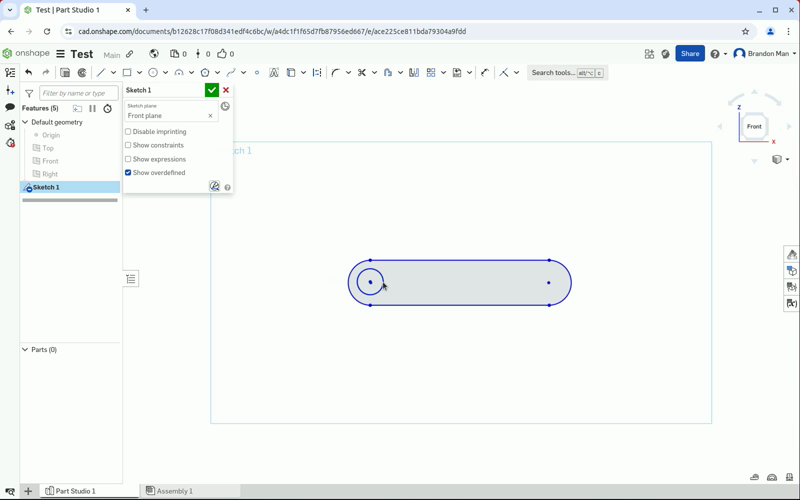
key(c)
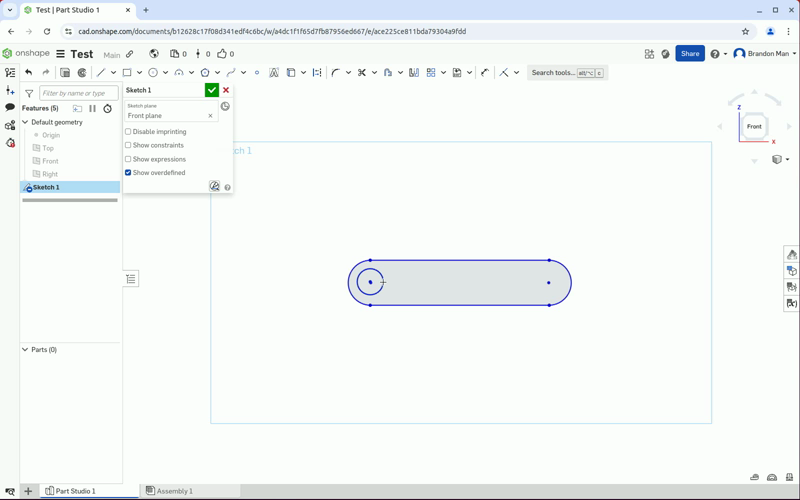
key_down(shift)
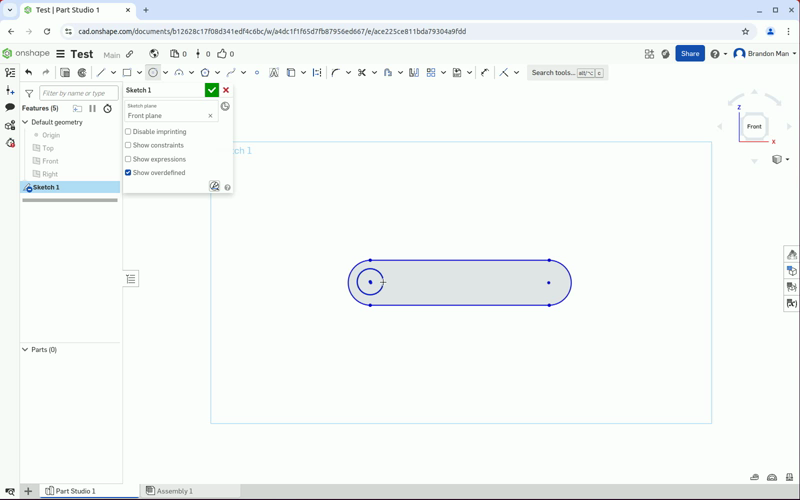
mouse_move(549, 281)
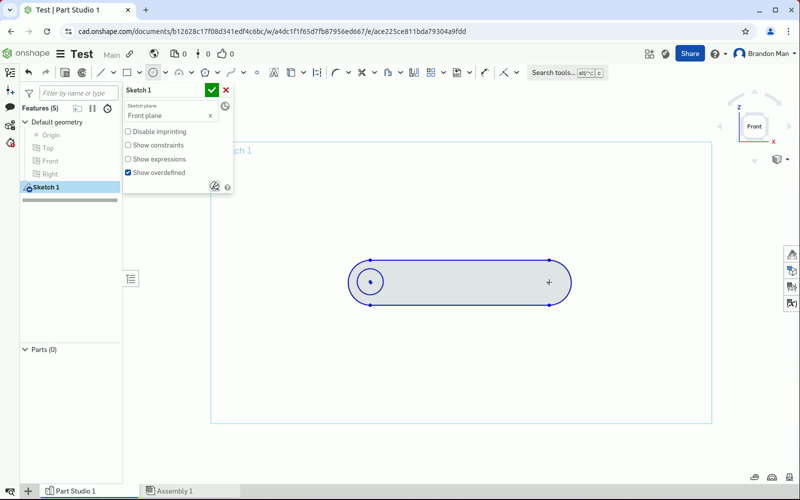
scroll(6)
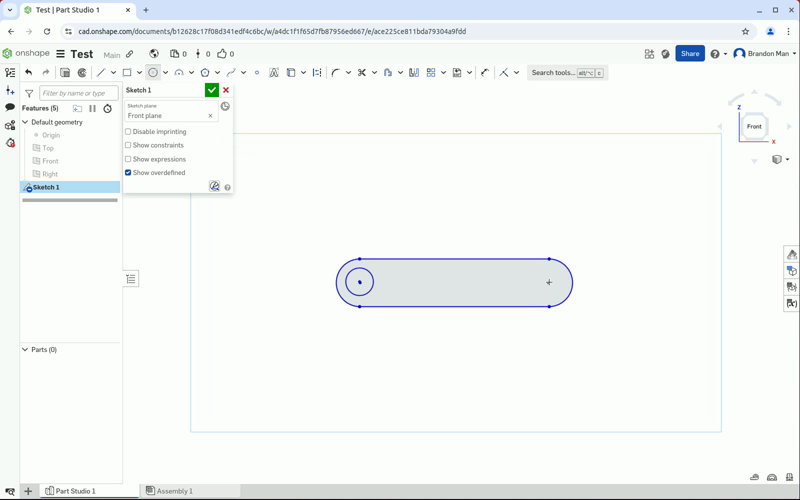
scroll(6)
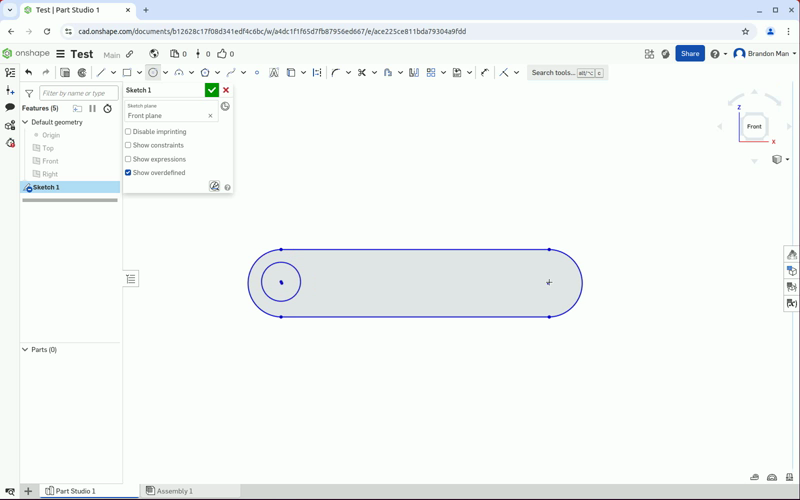
scroll(6)
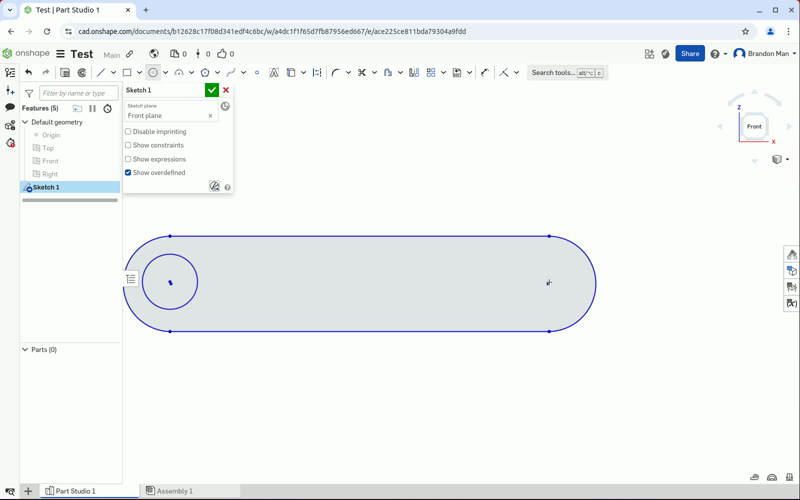
scroll(6)
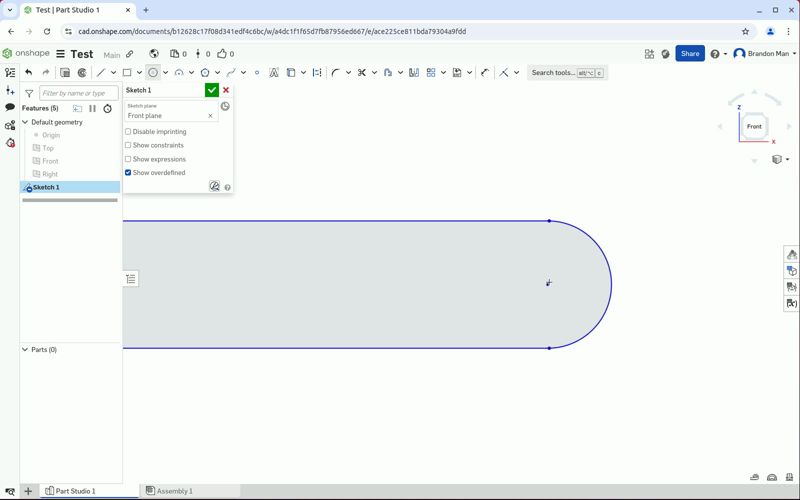
scroll(6)
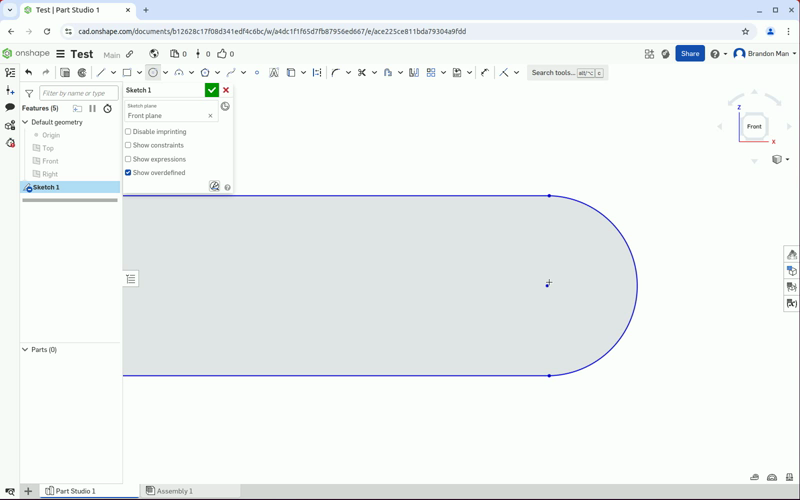
scroll(6)
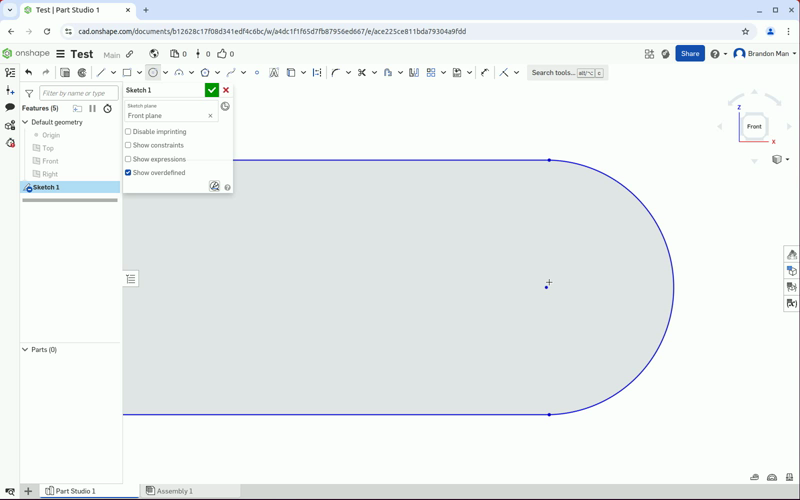
scroll(6)
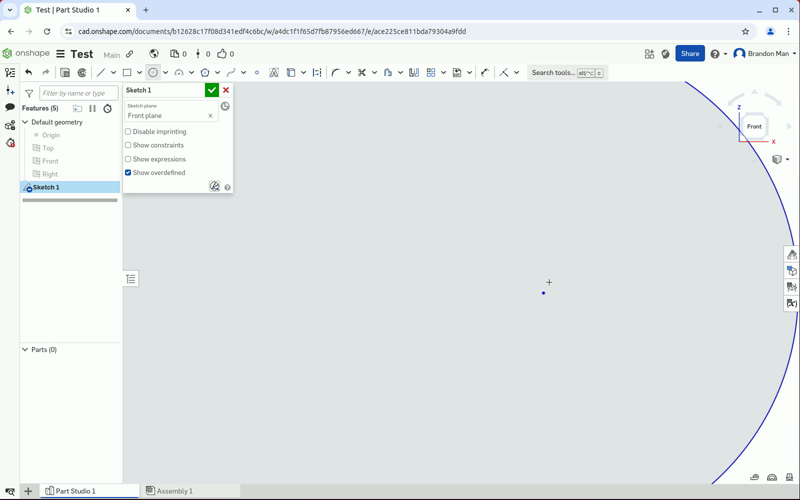
click(549, 281)
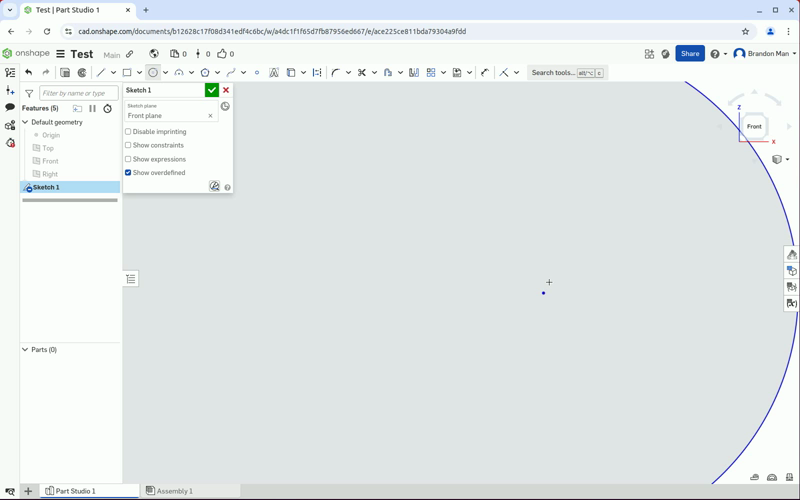
scroll(-6)
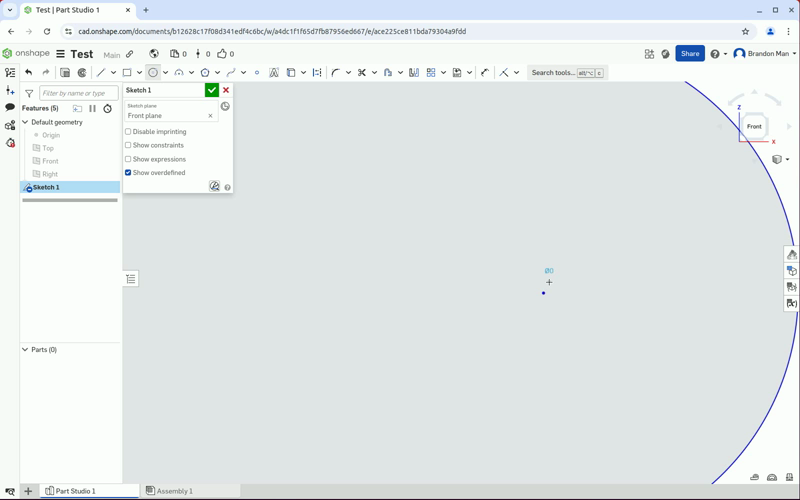
scroll(-6)
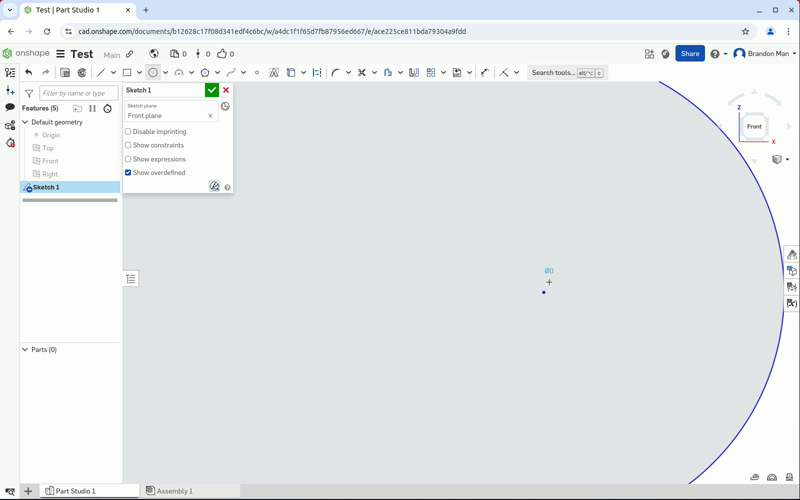
scroll(-6)
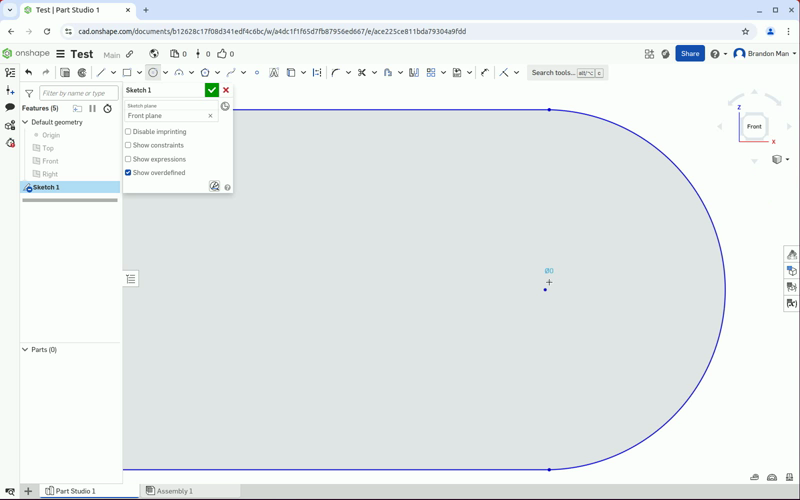
scroll(-6)
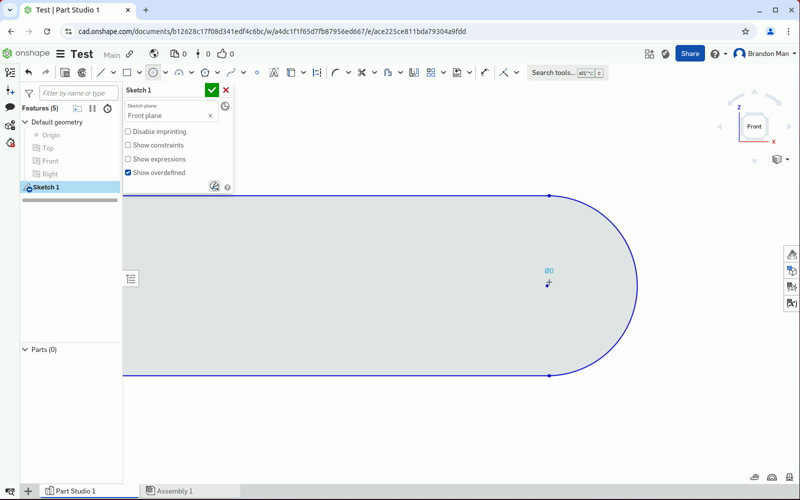
scroll(-6)
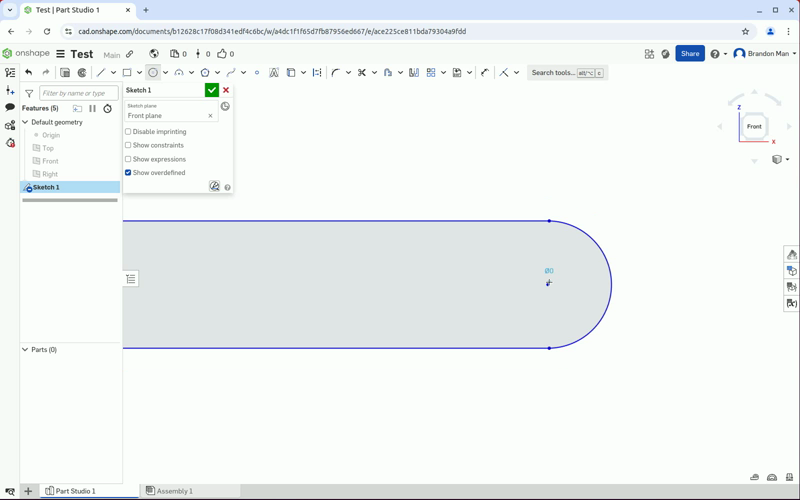
scroll(-6)
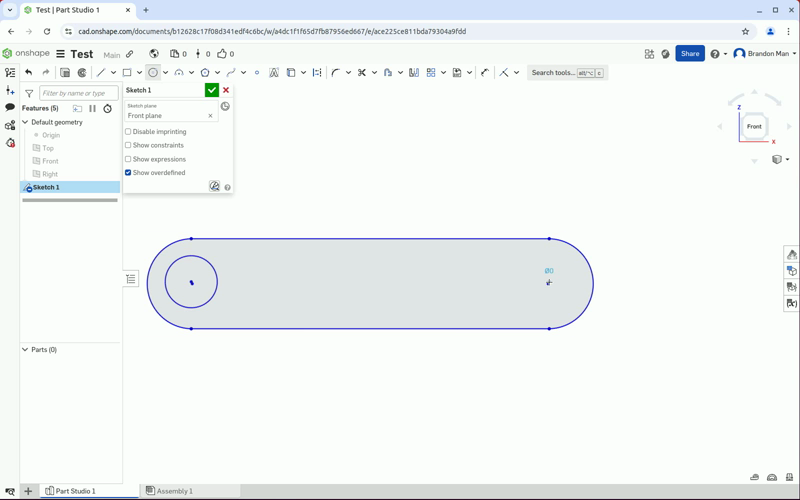
scroll(-6)
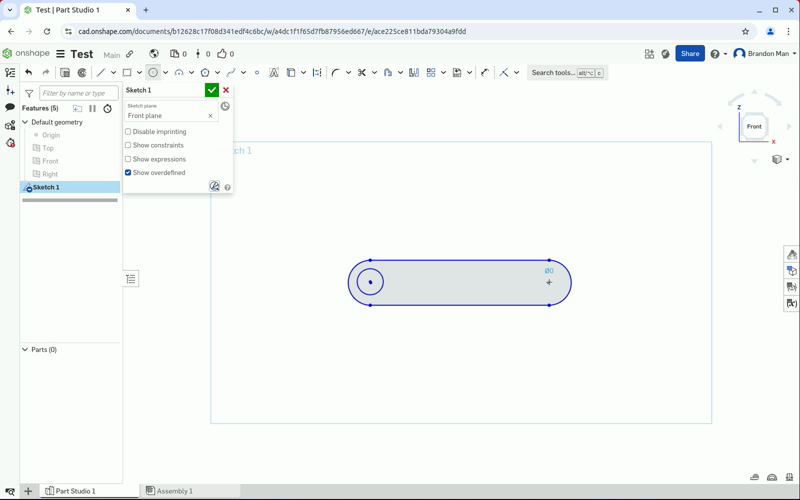
key_up(shift)
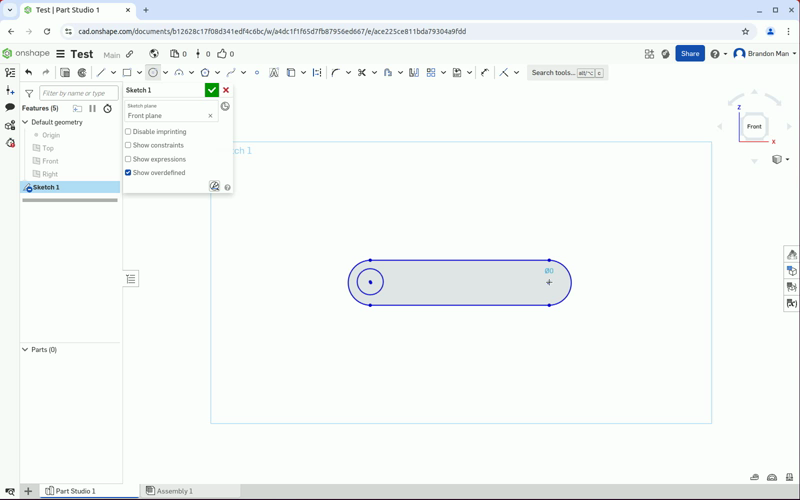
mouse_move(561, 281)
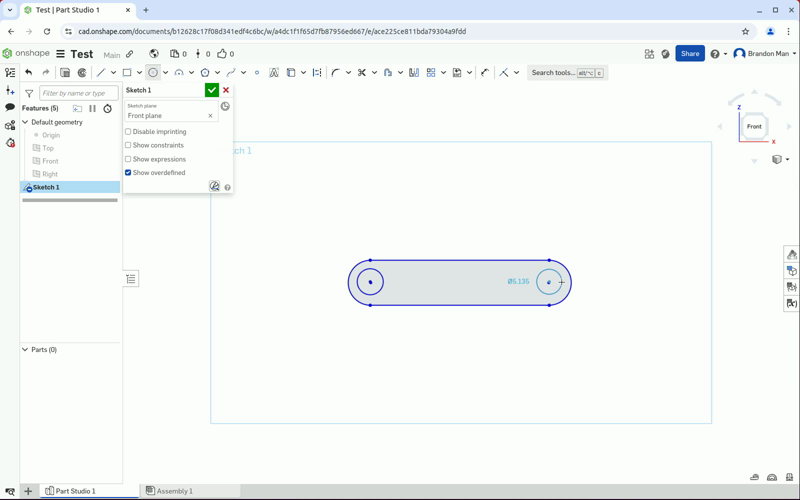
click(561, 281)
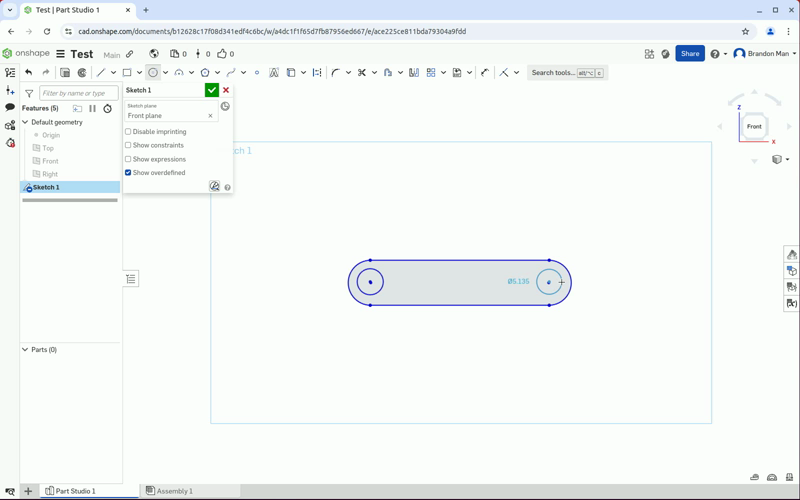
key(esc)
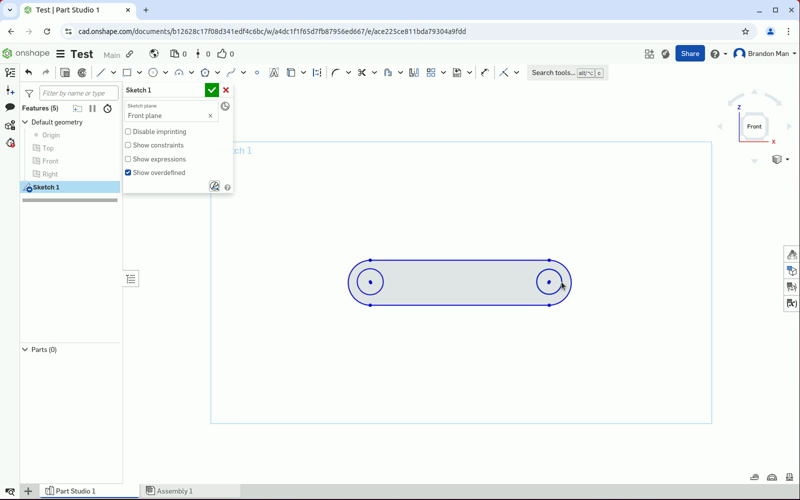
mouse_move(391, 286)
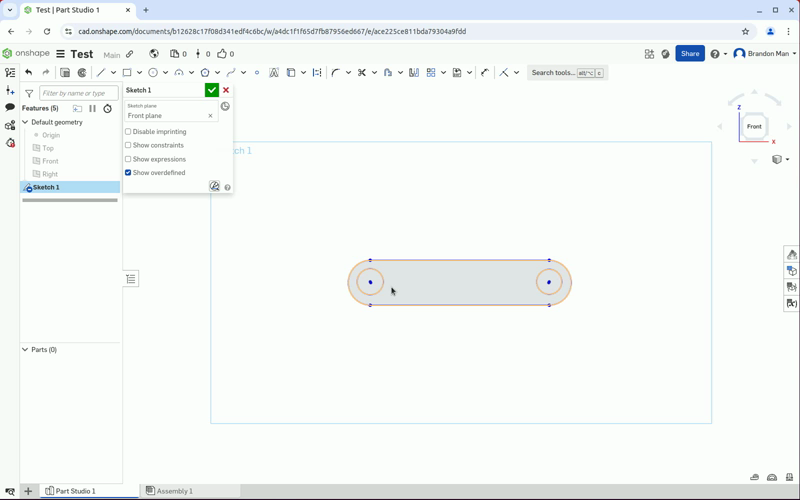
click(391, 286)
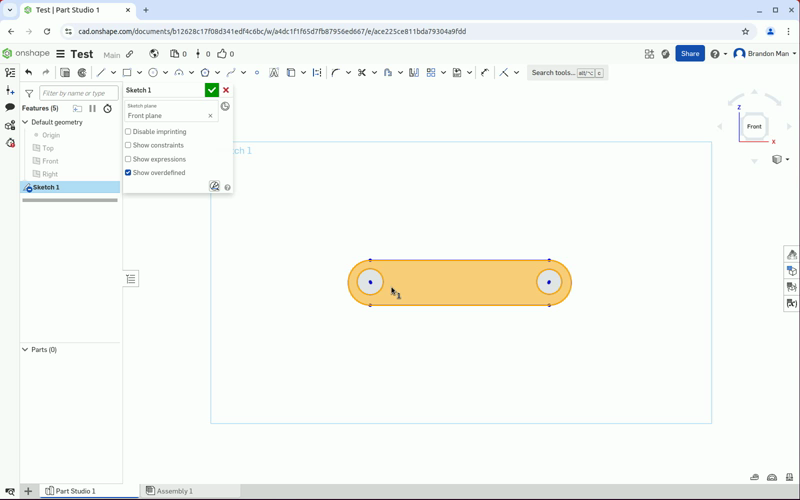
mouse_move(73, 352)
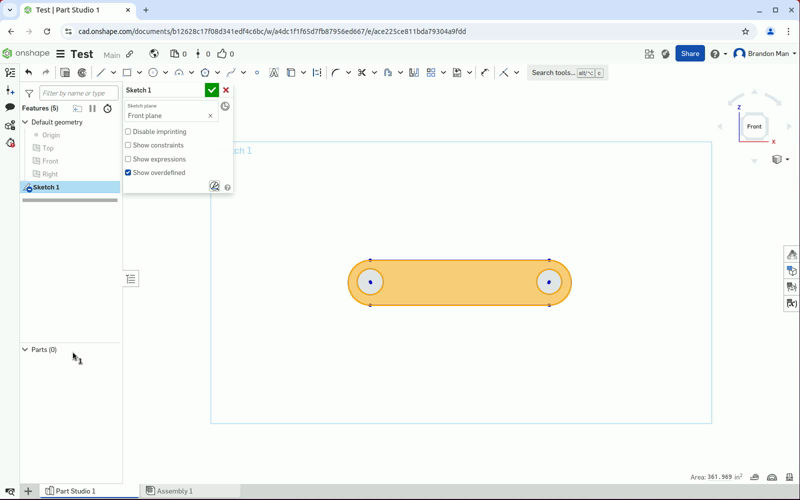
key(shift+y)
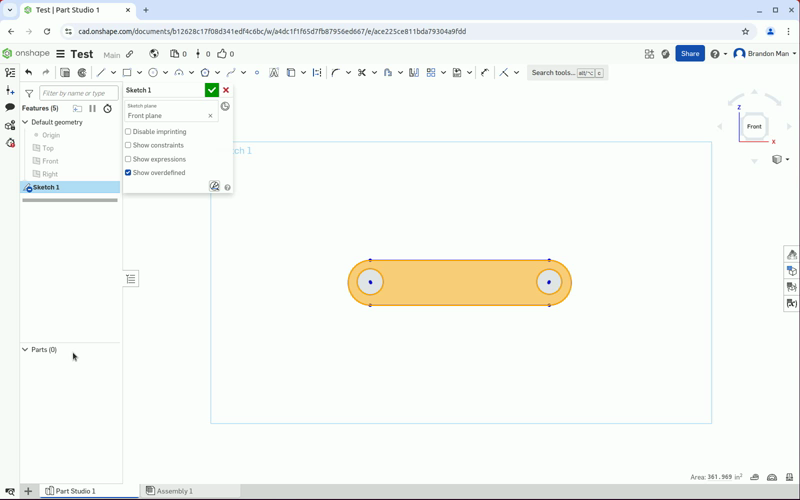
key(shift+e)
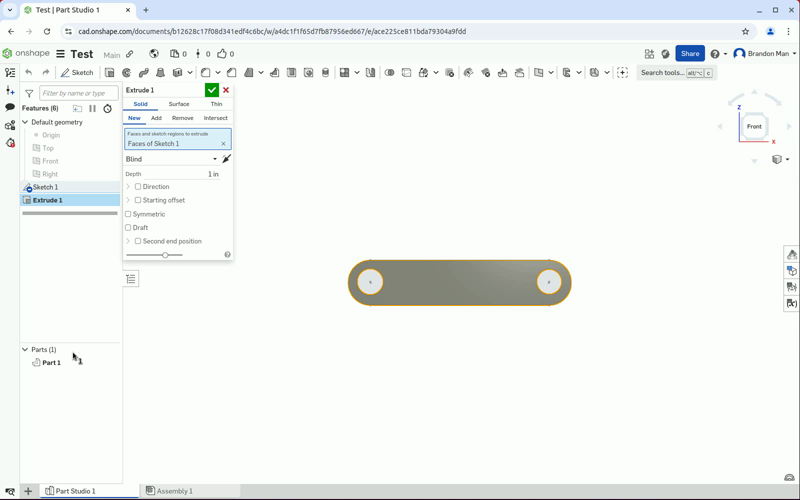
mouse_move(143, 106)
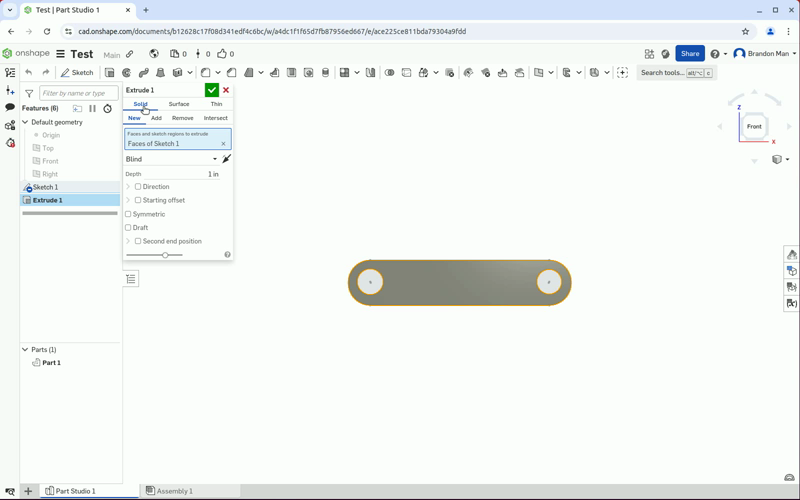
click(143, 106)
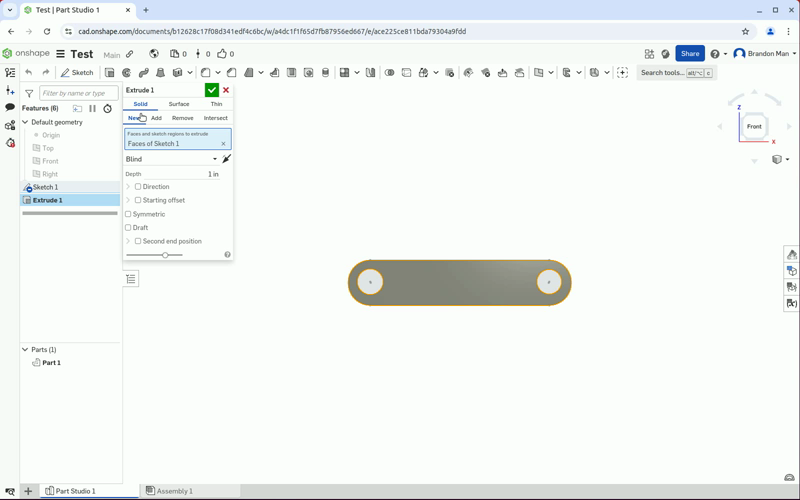
mouse_move(137, 120)
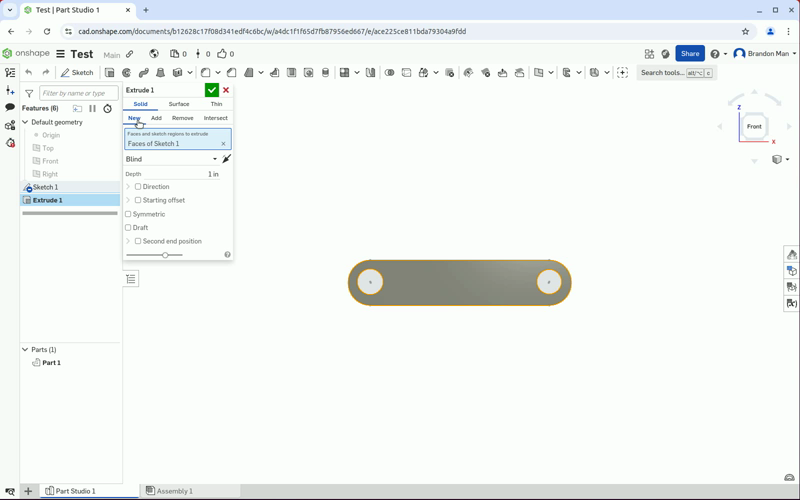
click(137, 120)
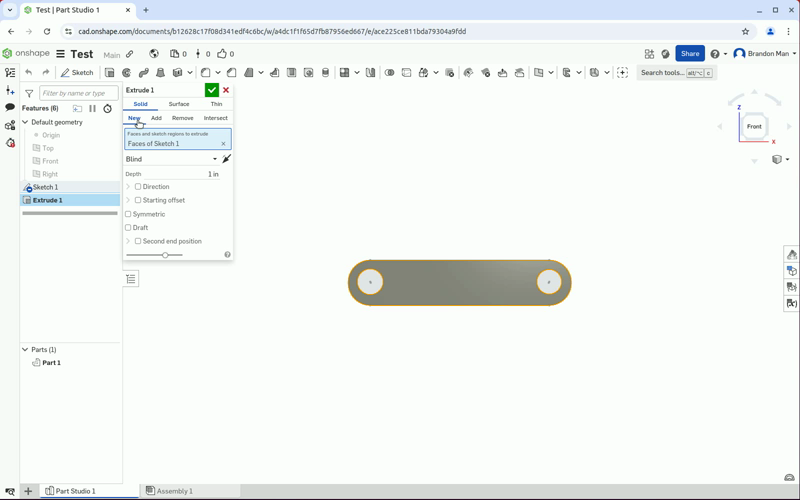
key(tab, 4)
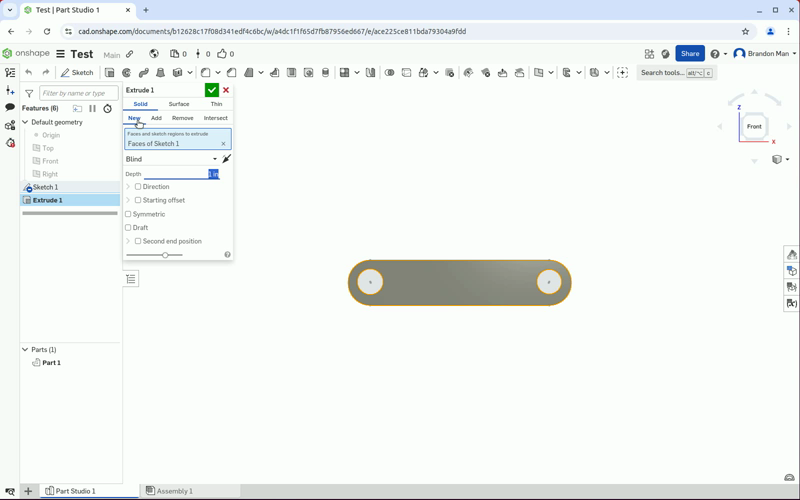
text(2.889)
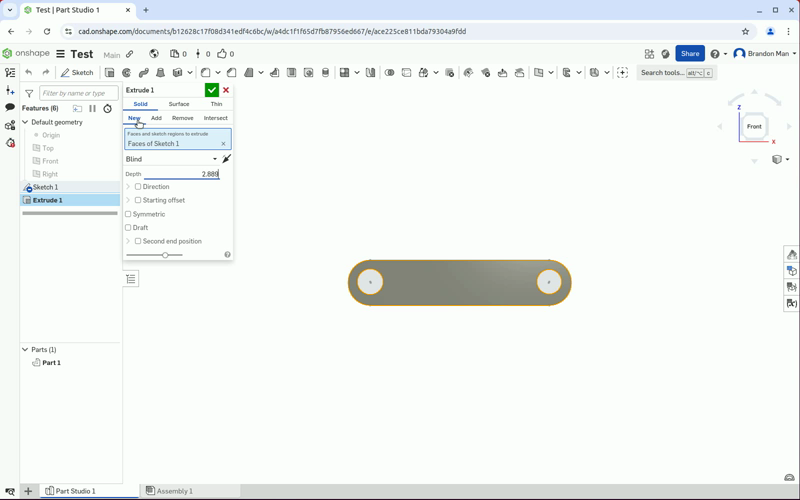
key(enter)
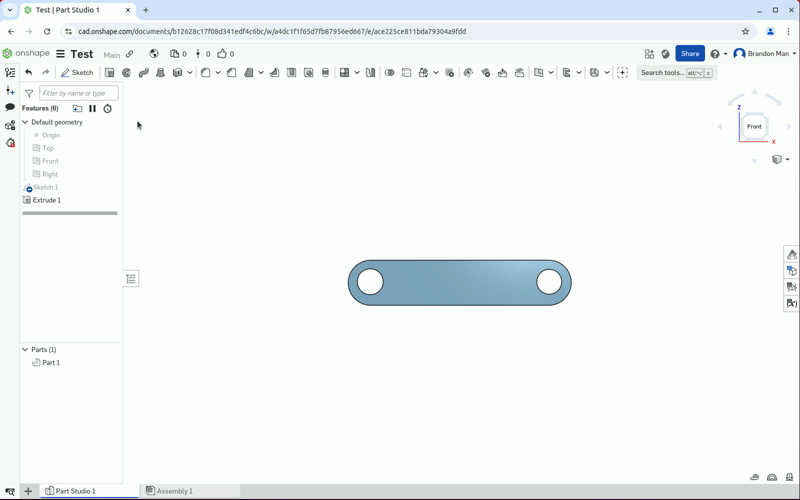
key(shift+h)
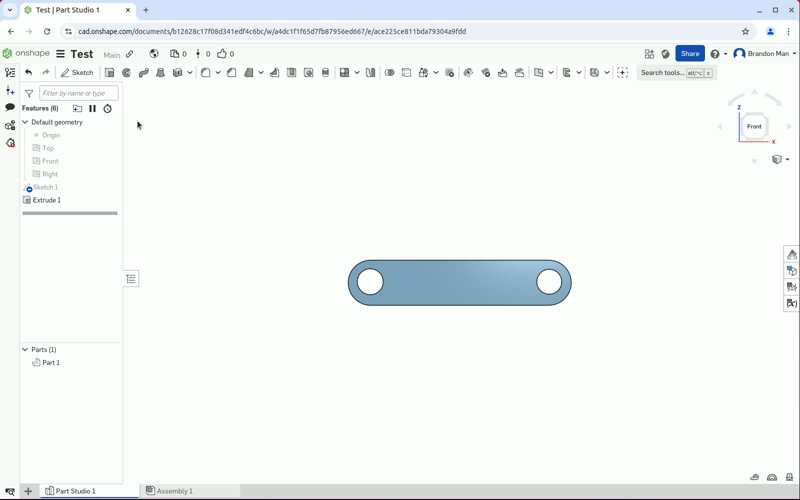
key(shift+h)
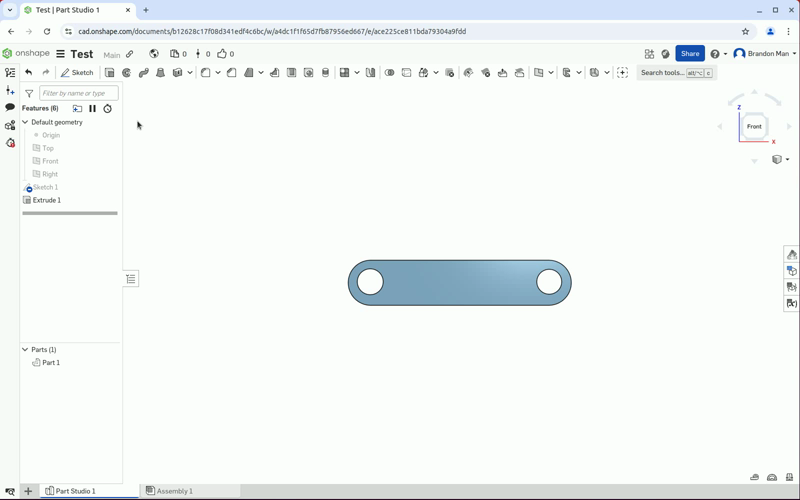
mouse_move(73, 189)
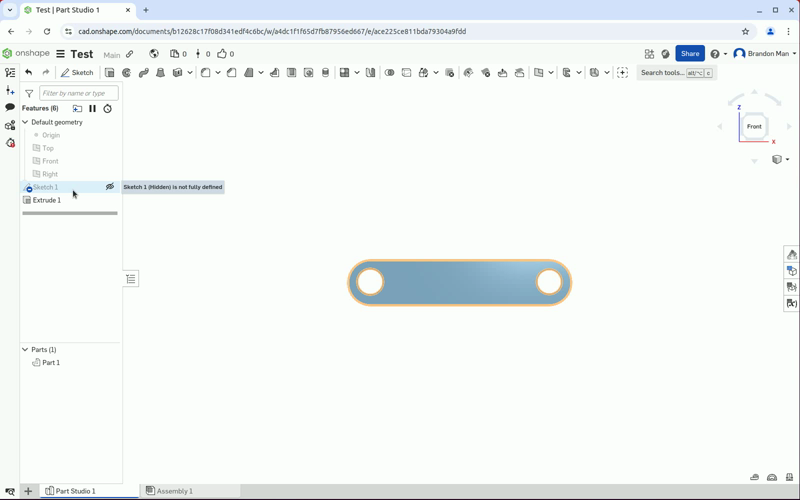
click(73, 189)
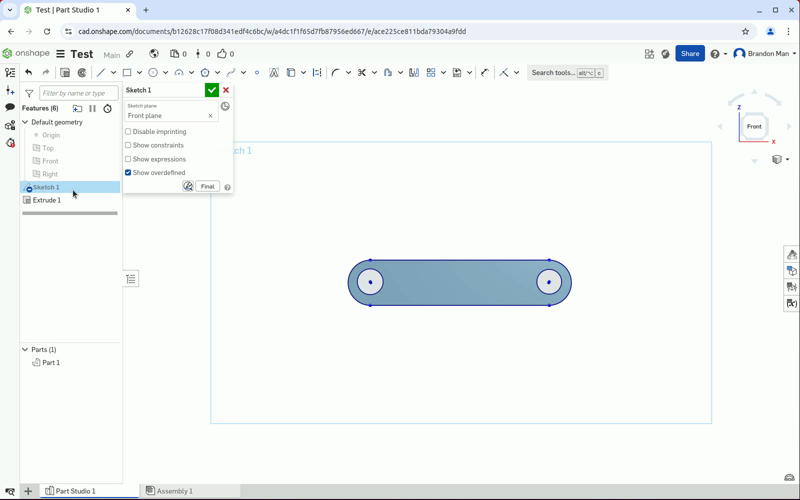
mouse_move(229, 92)
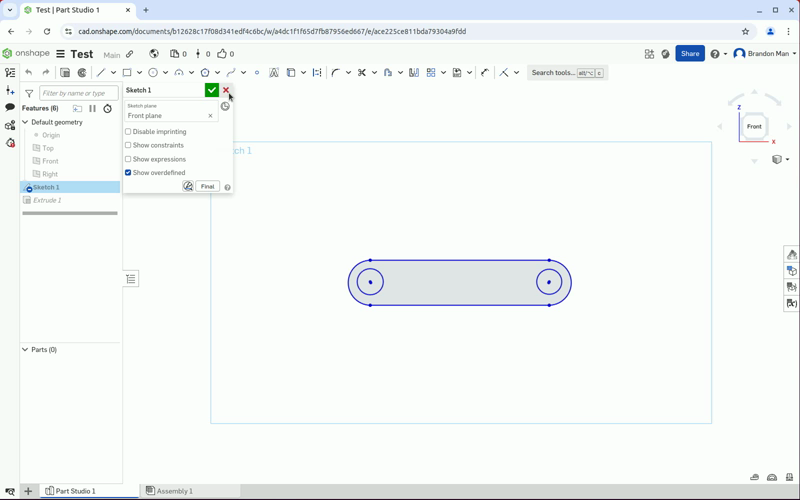
click(229, 92)
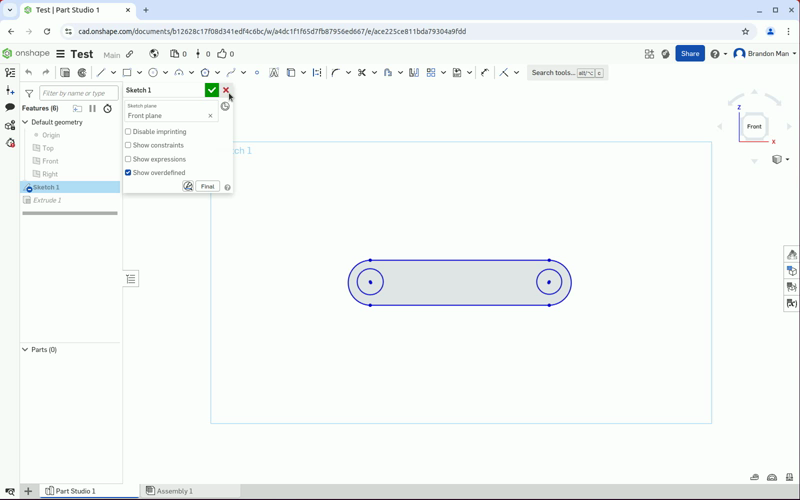
key(shift+s)
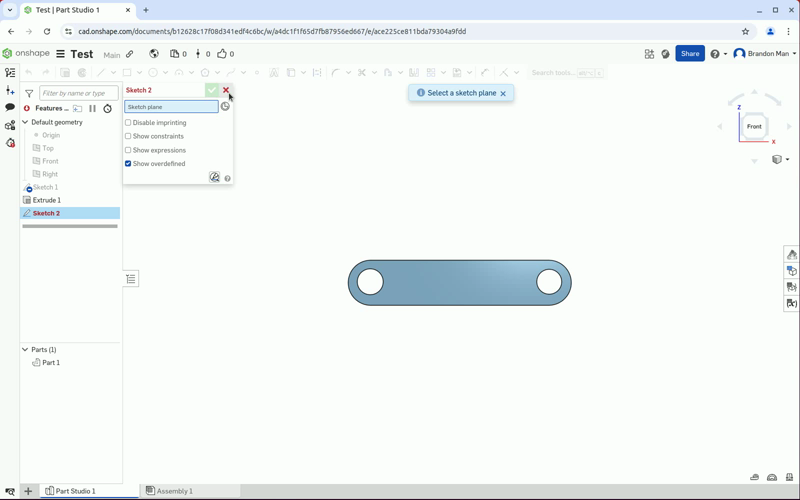
mouse_move(73, 163)
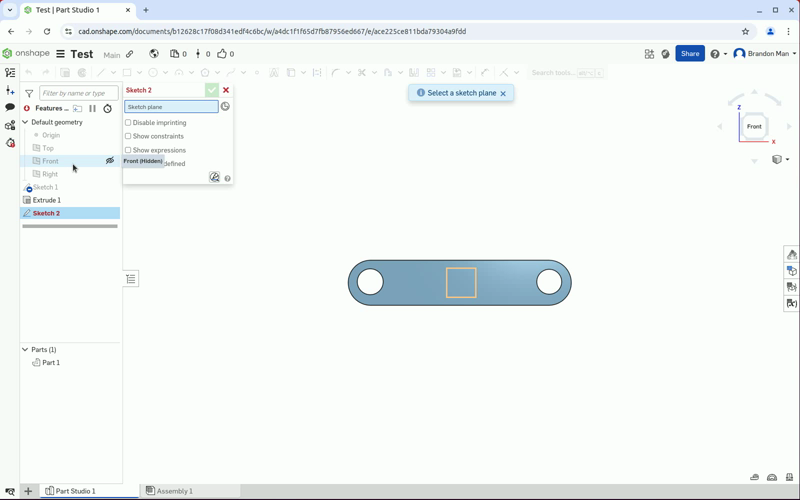
click(73, 163)
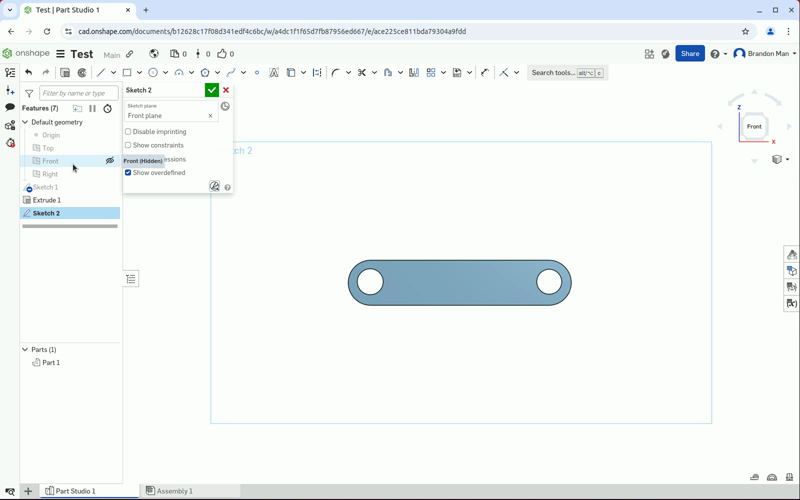
mouse_move(73, 352)
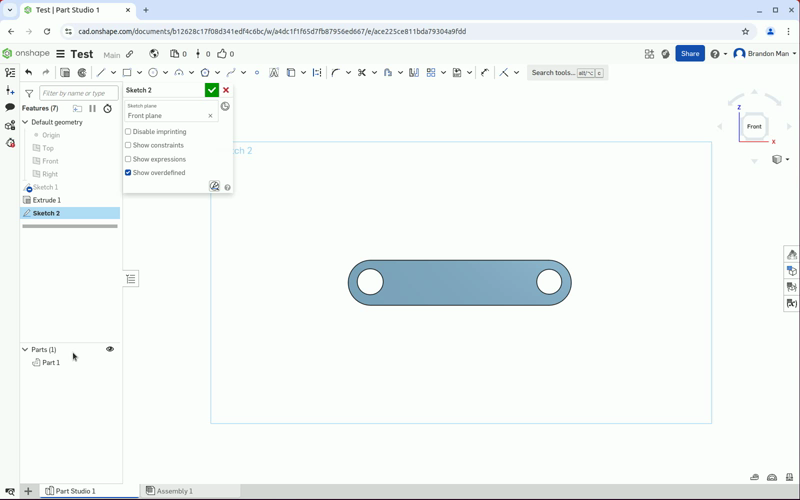
key(y)
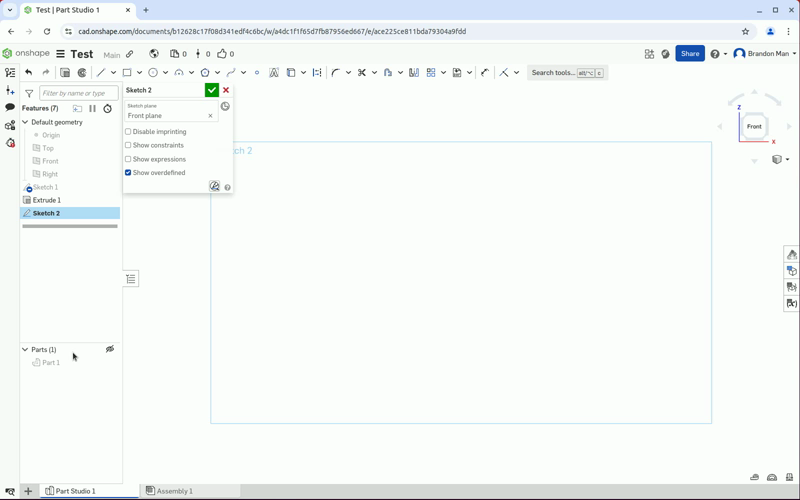
key(c)
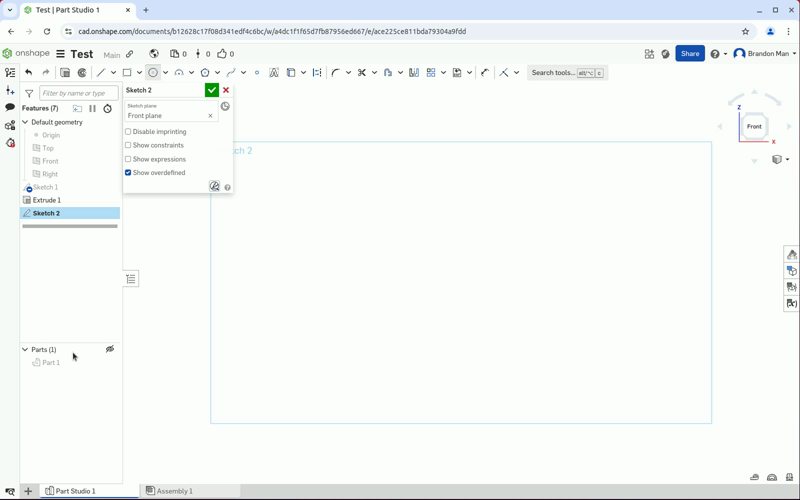
key_down(shift)
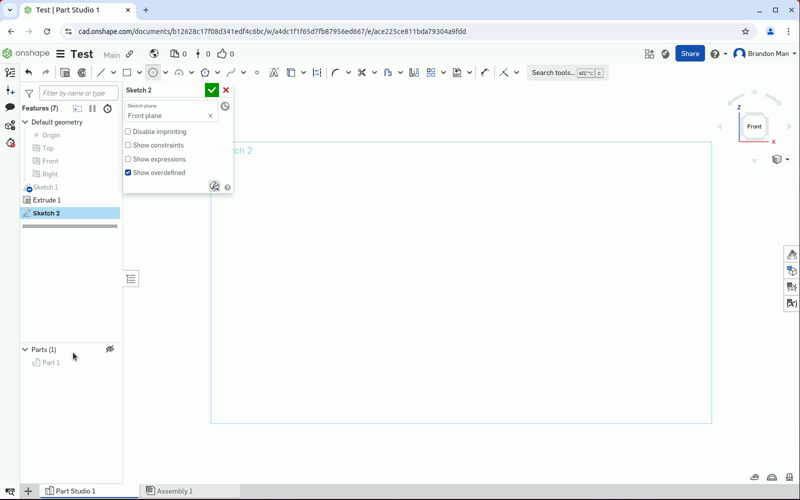
mouse_move(372, 282)
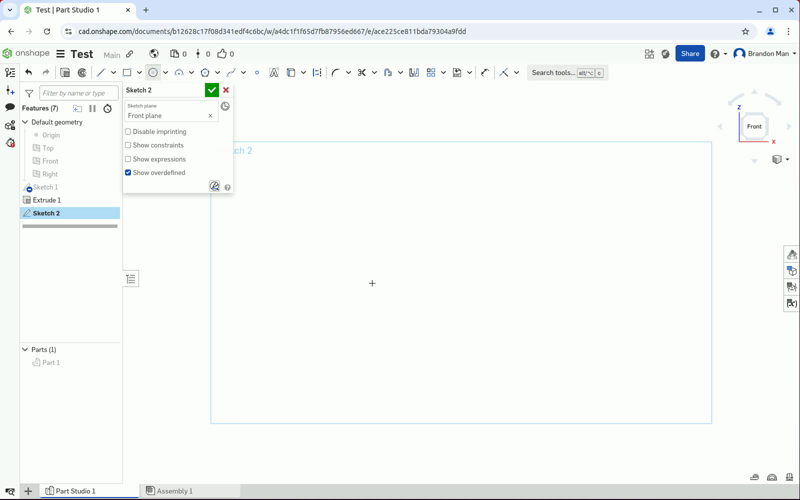
click(372, 282)
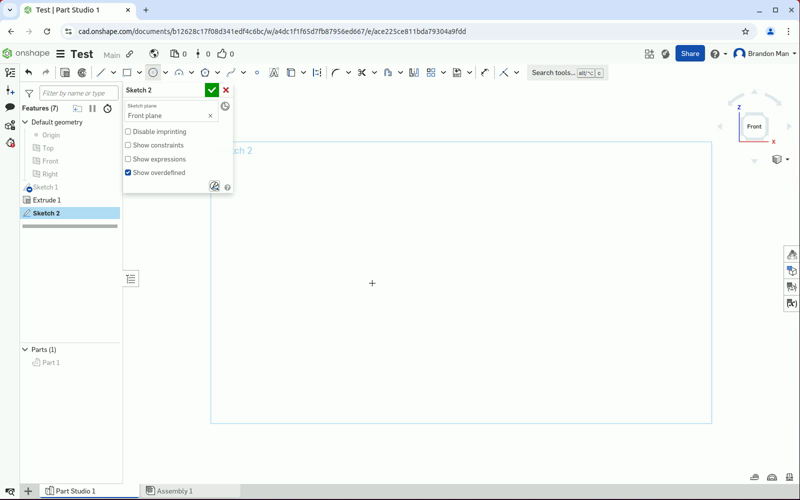
key_up(shift)
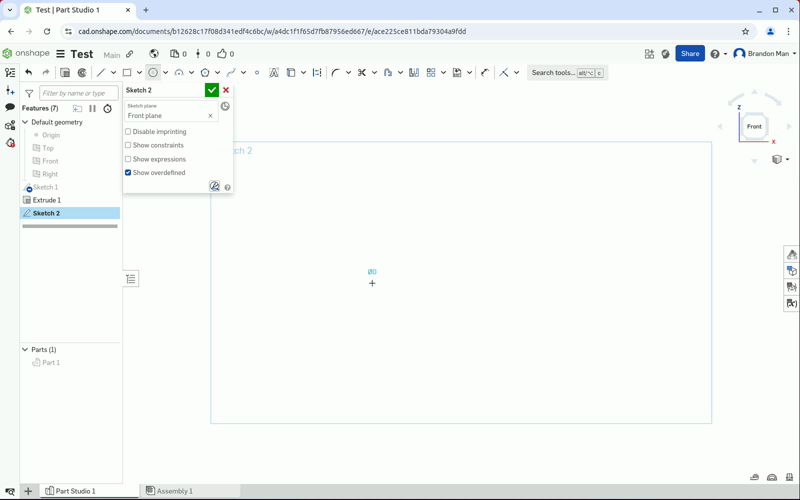
mouse_move(382, 282)
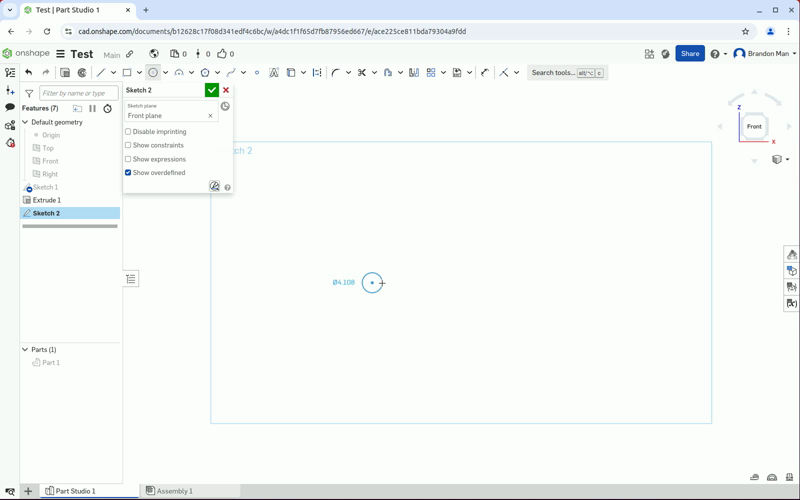
click(382, 282)
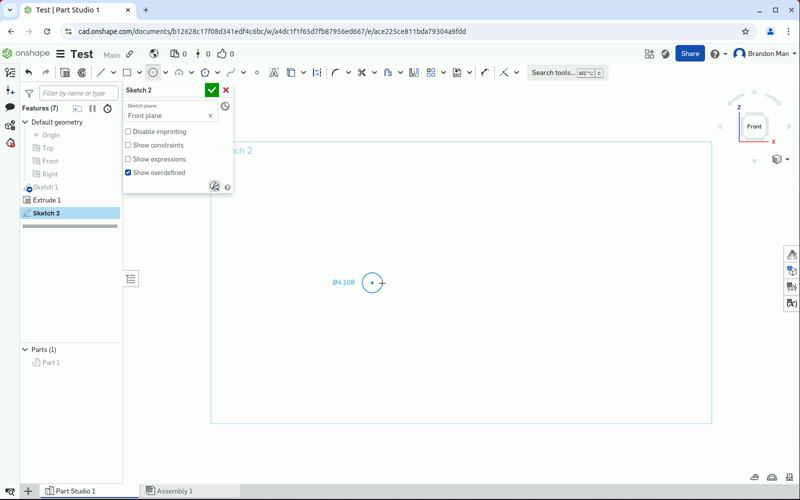
key(esc)
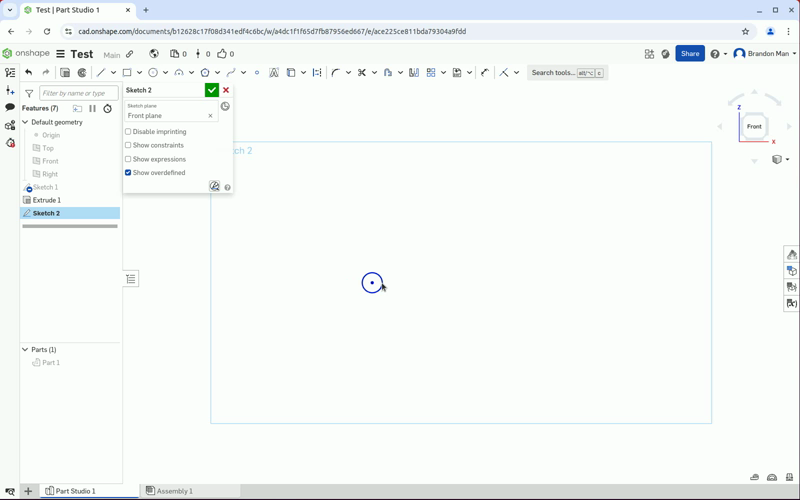
mouse_move(365, 277)
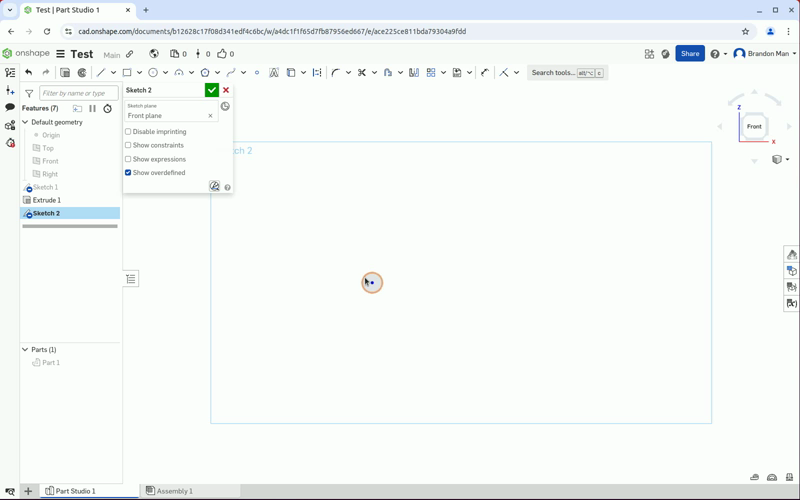
scroll(6)
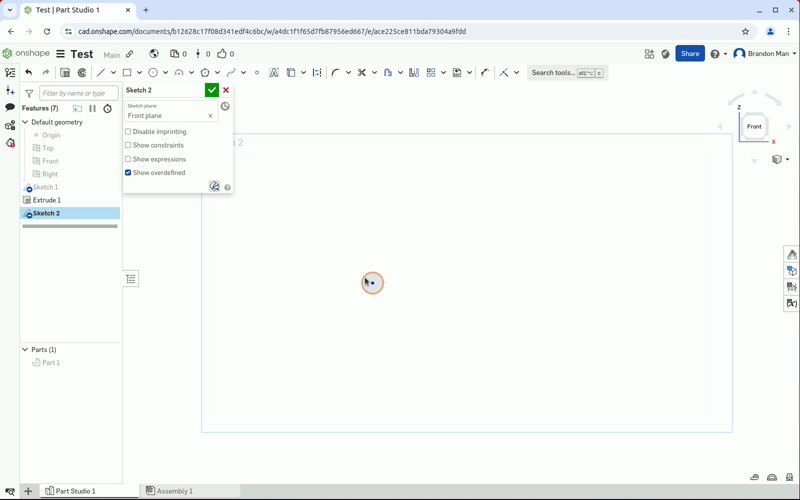
scroll(6)
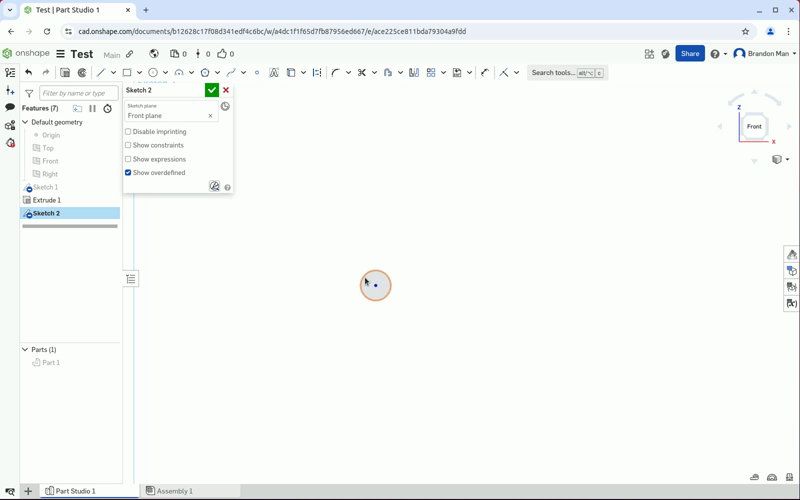
scroll(6)
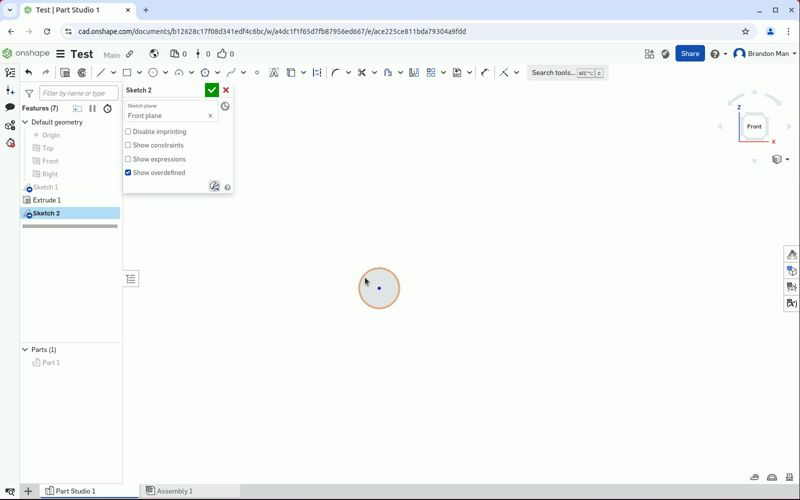
scroll(6)
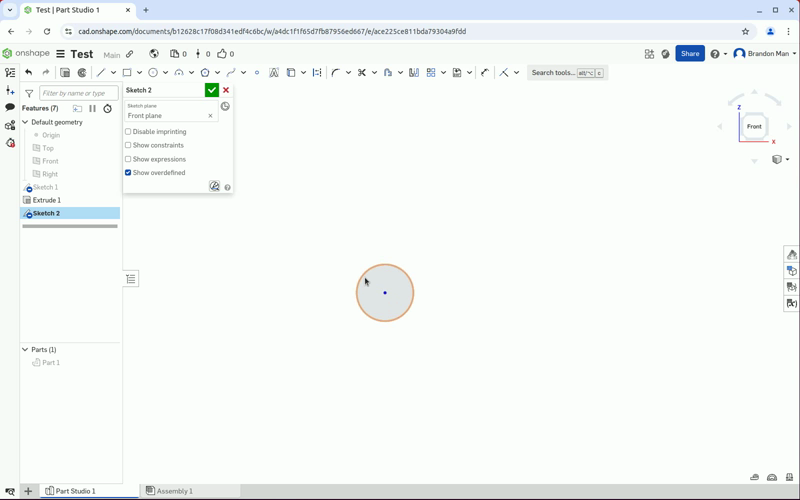
scroll(6)
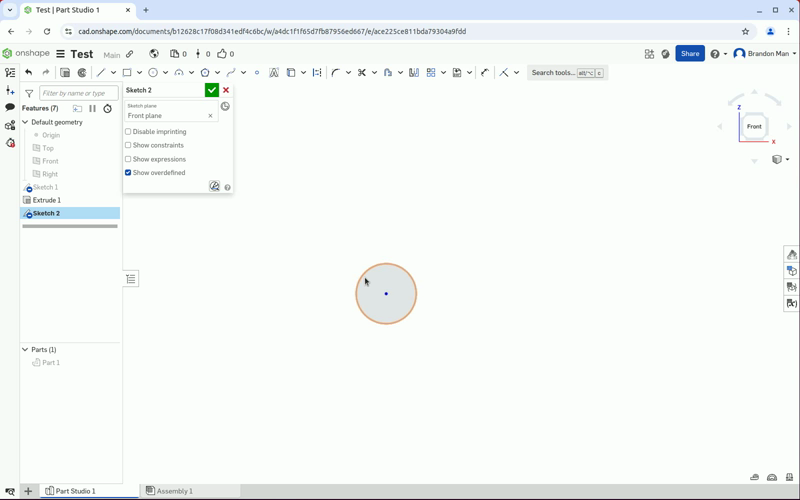
scroll(6)
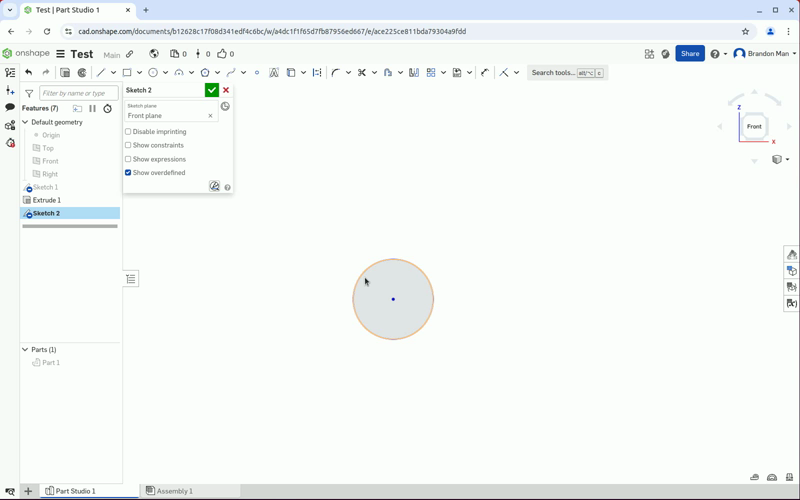
scroll(6)
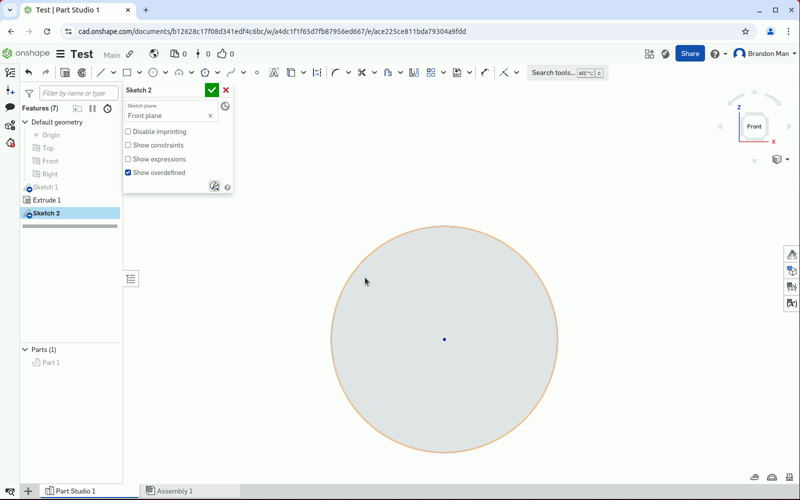
click(365, 277)
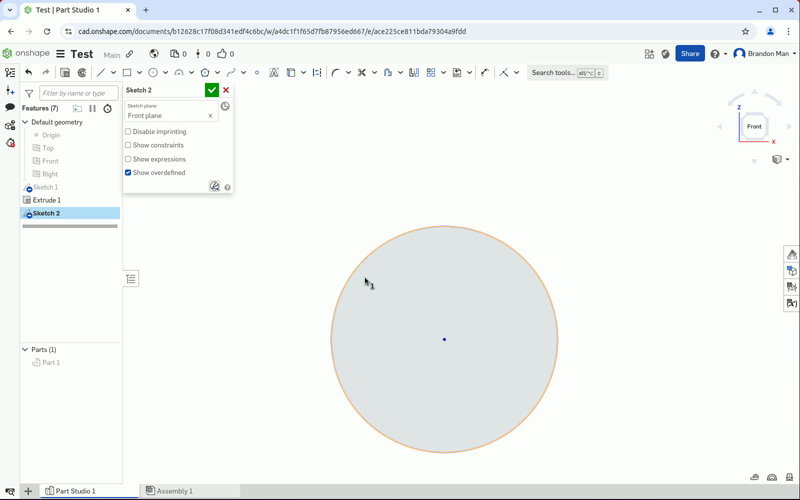
scroll(-6)
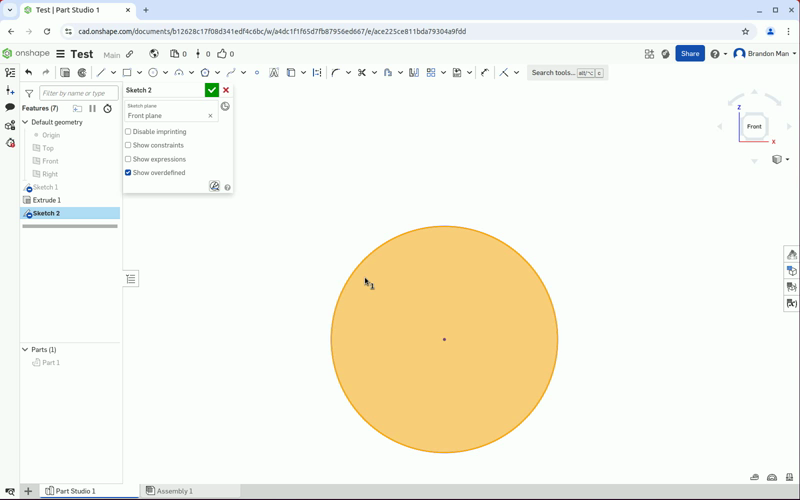
scroll(-6)
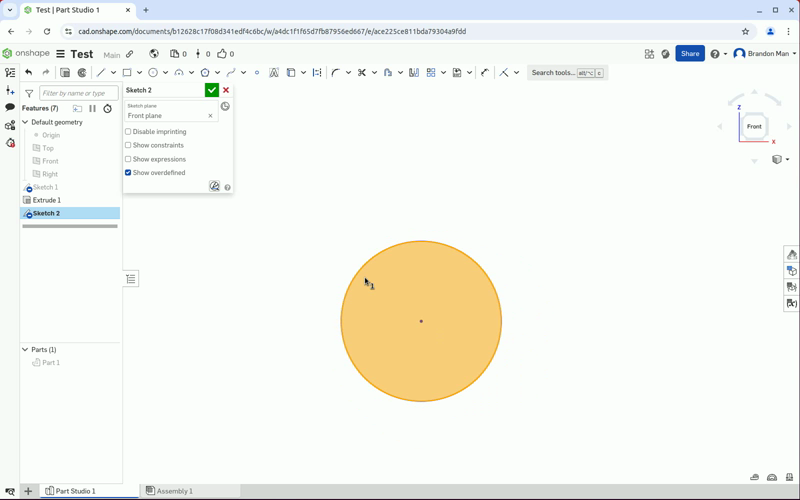
scroll(-6)
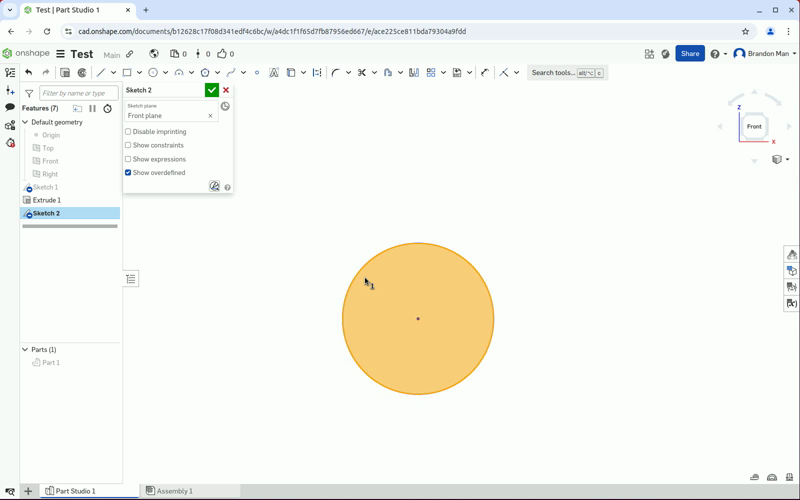
scroll(-6)
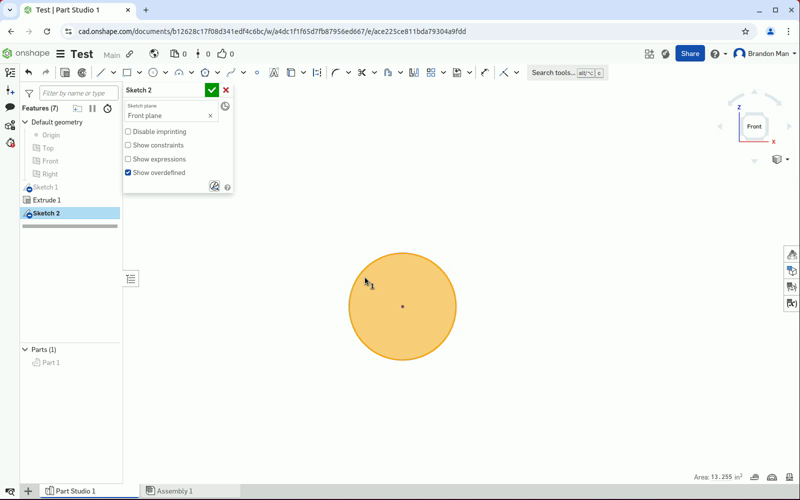
scroll(-6)
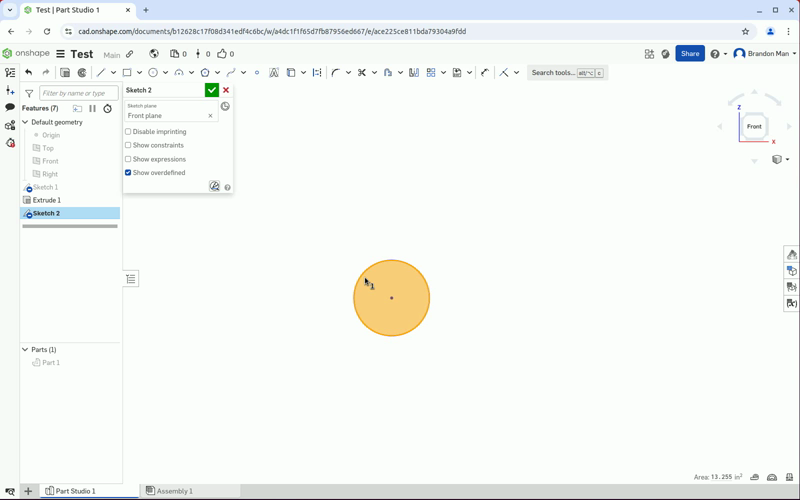
scroll(-6)
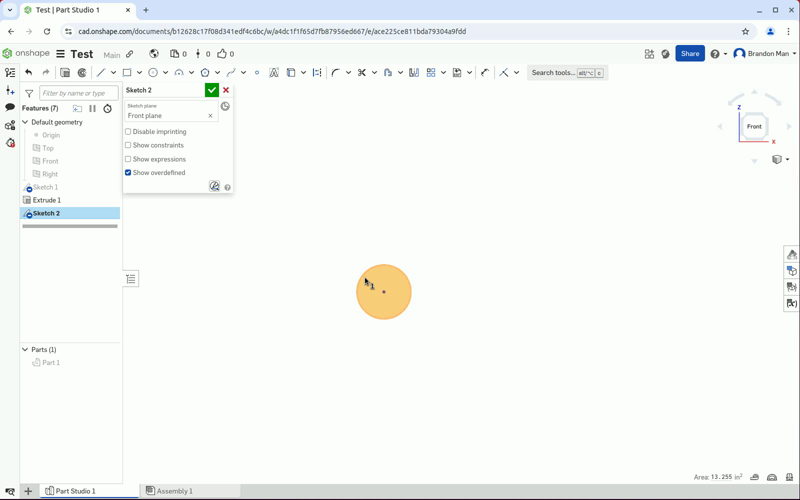
scroll(-6)
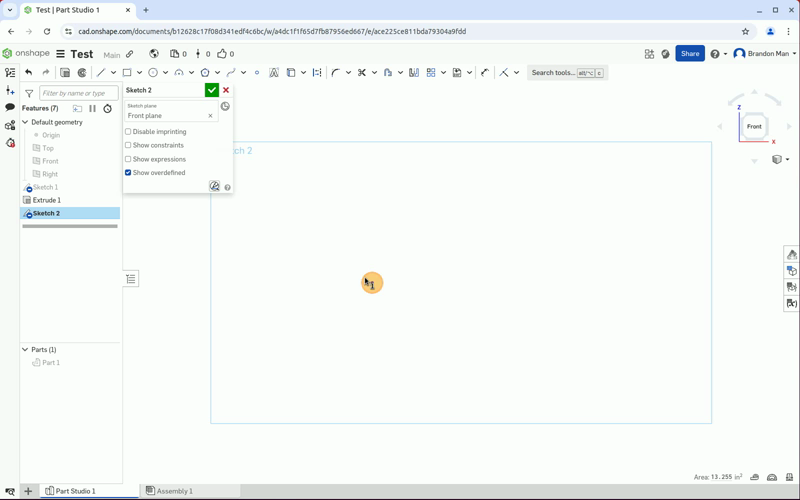
mouse_move(73, 352)
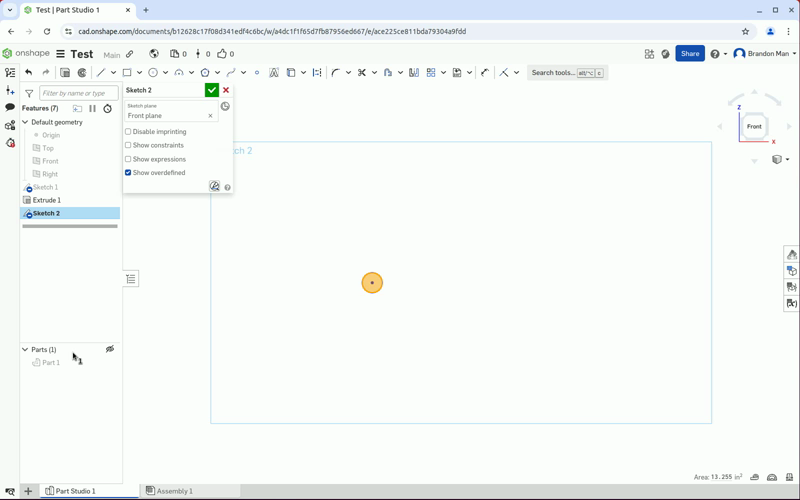
key(shift+y)
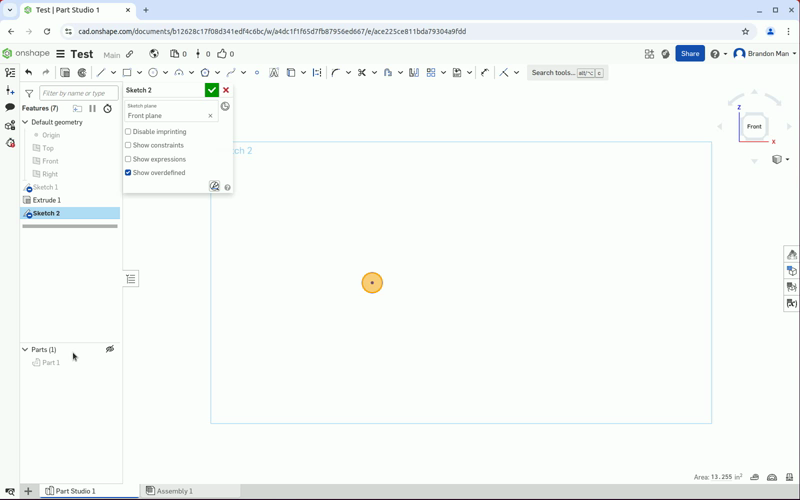
key(shift+e)
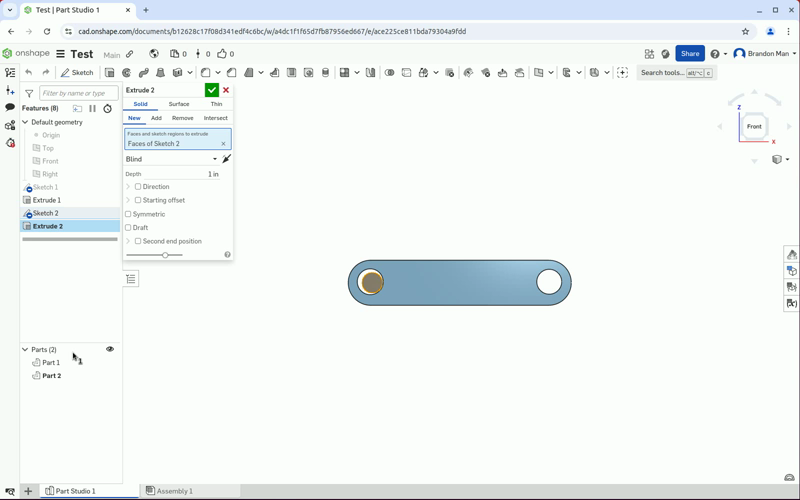
mouse_move(143, 106)
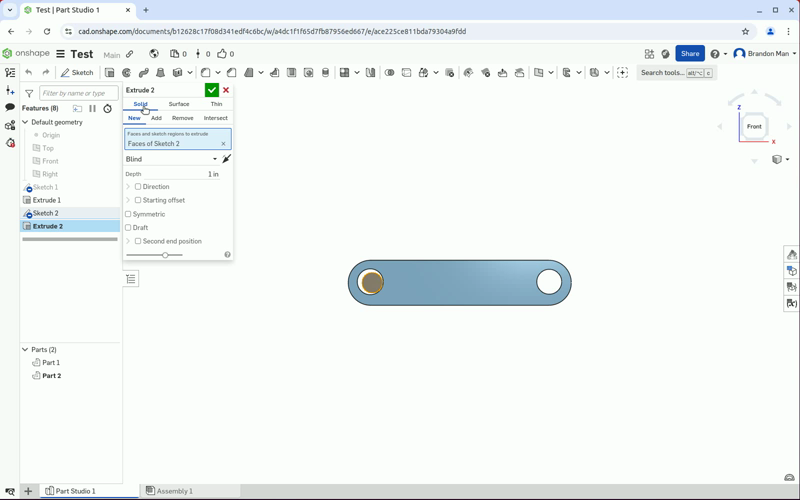
click(143, 106)
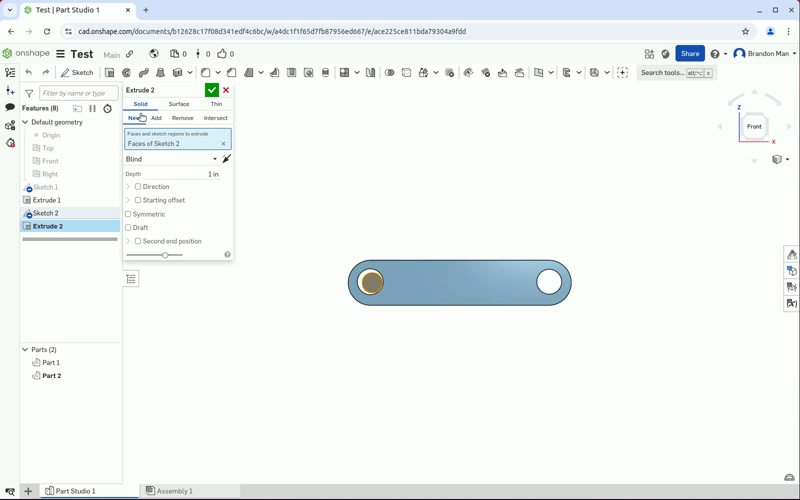
mouse_move(137, 120)
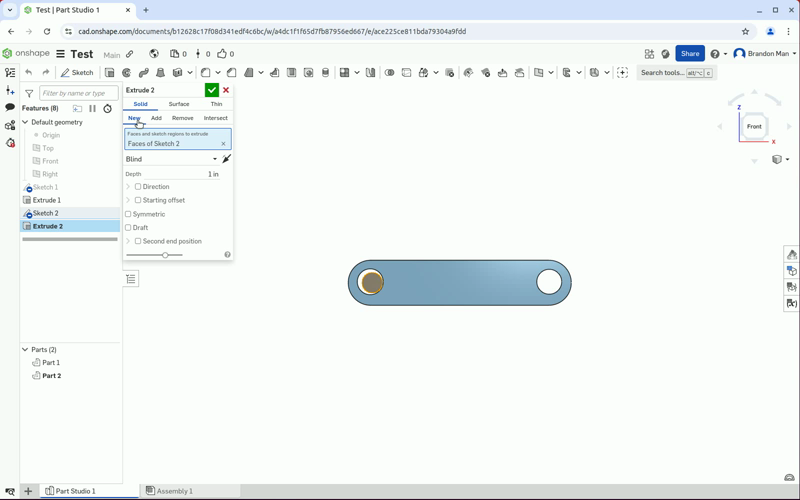
click(137, 120)
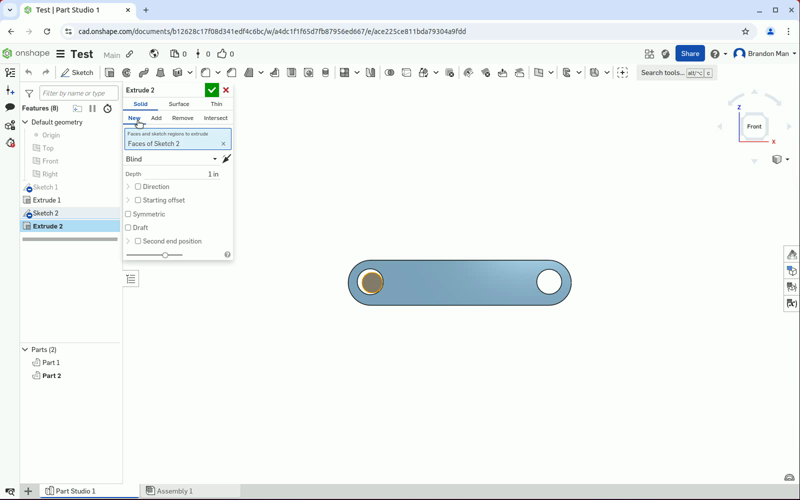
key(tab, 4)
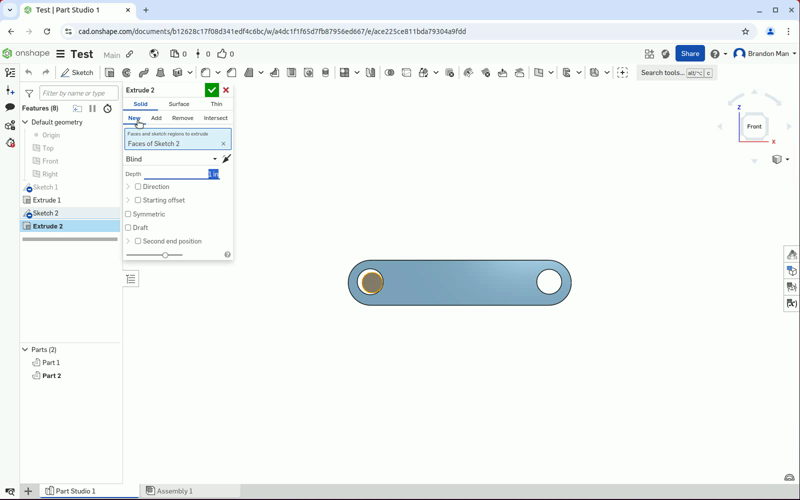
text(2.889)
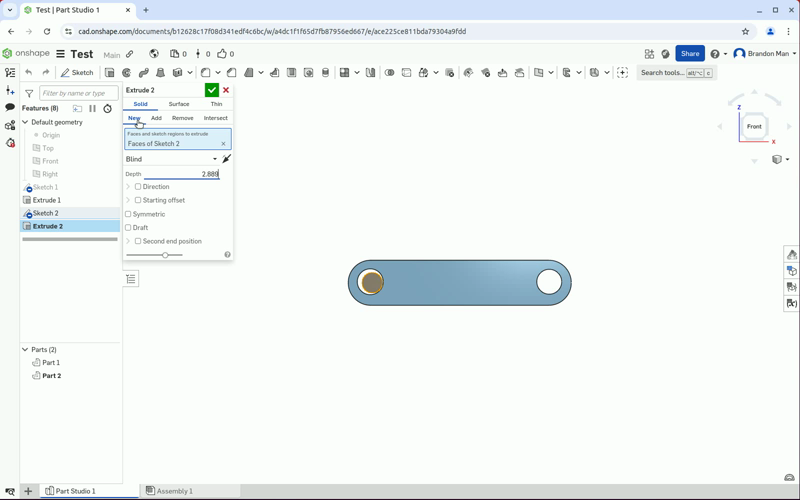
key(enter)
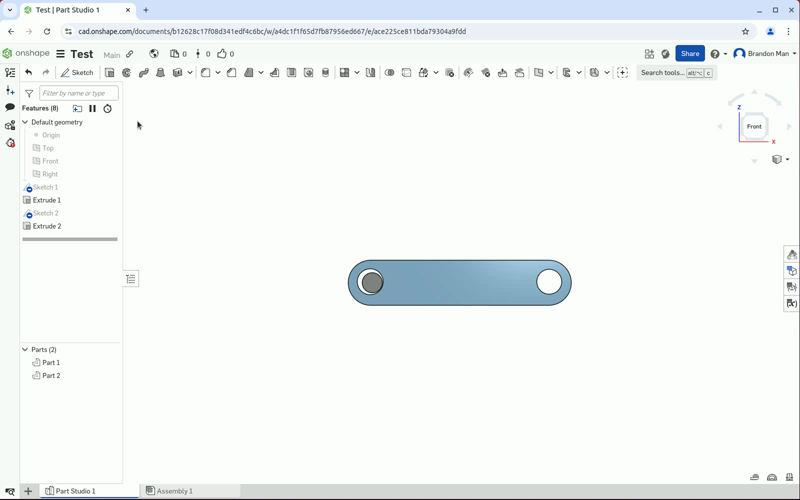
key(shift+h)
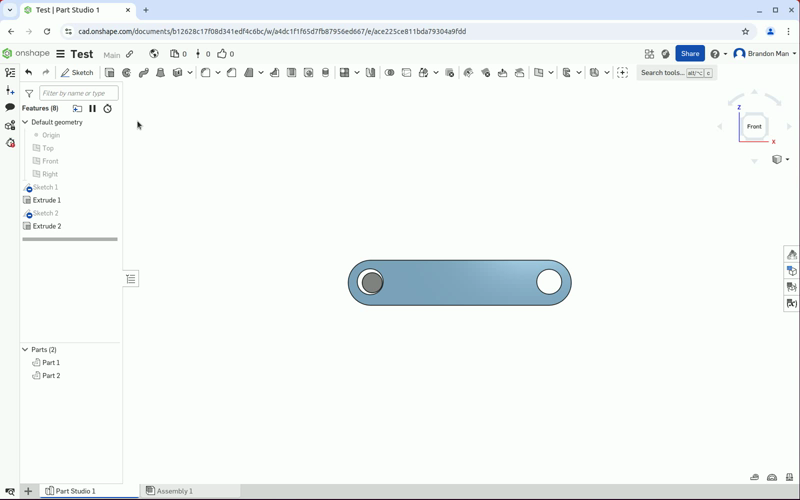
key(shift+h)
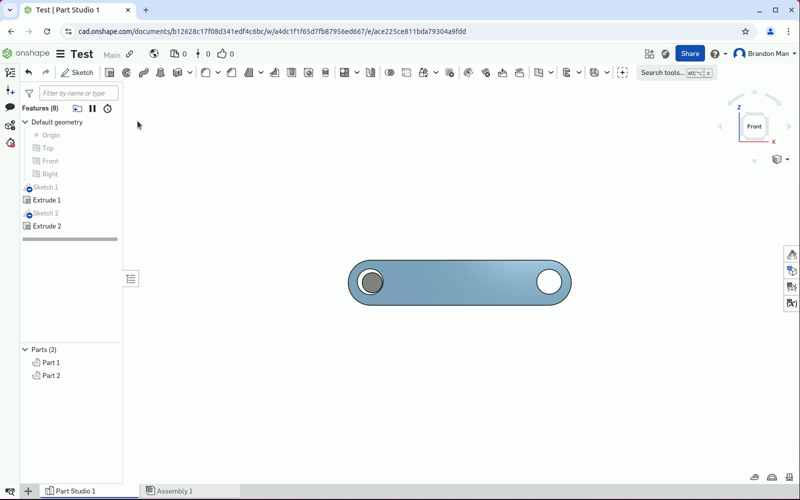
mouse_move(73, 189)
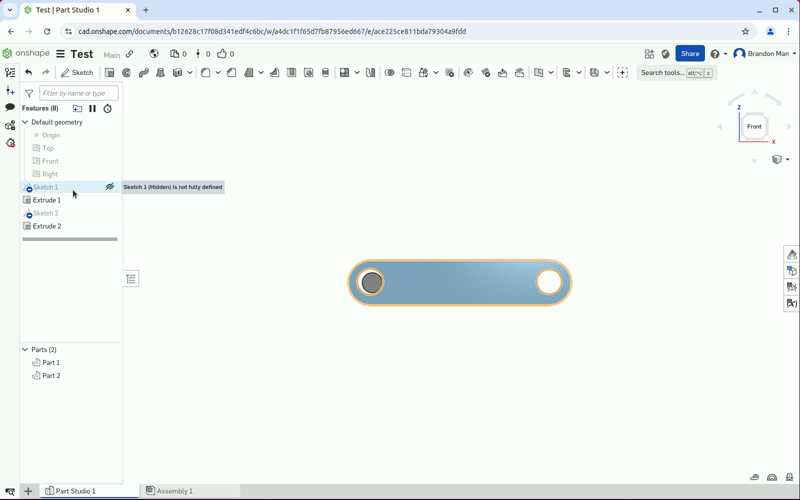
click(73, 189)
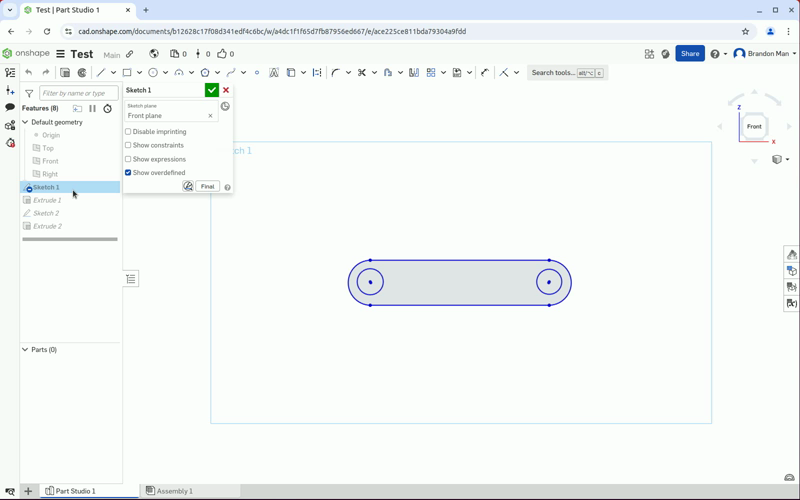
mouse_move(229, 92)
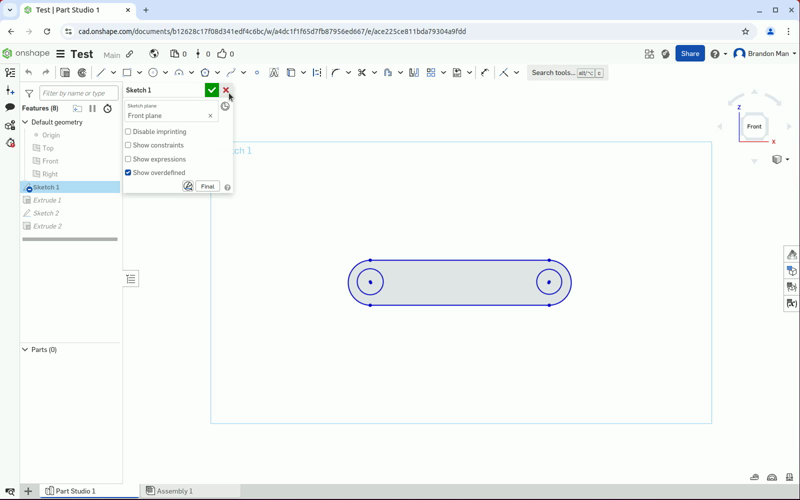
click(229, 92)
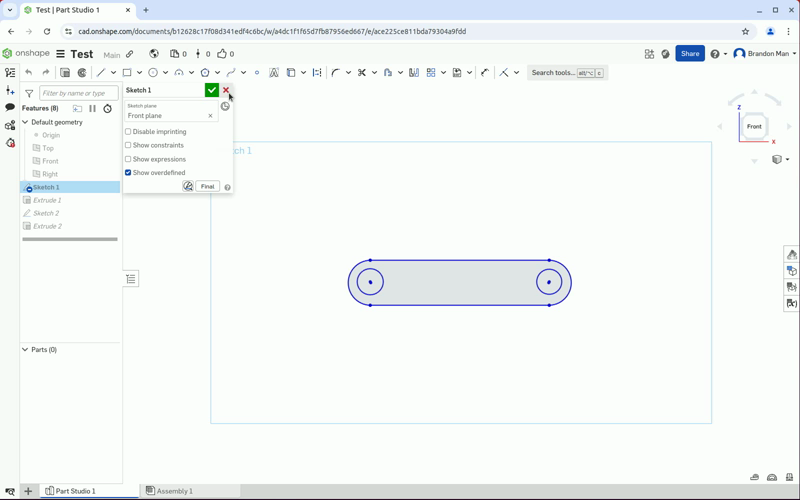
key(shift+s)
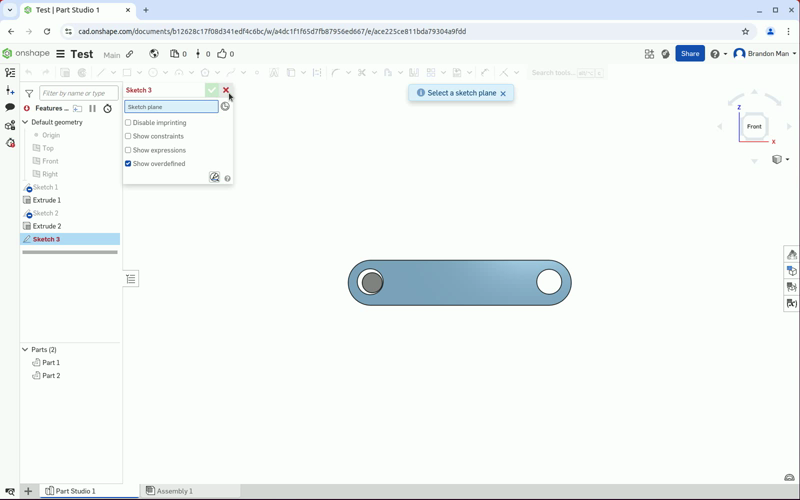
mouse_move(73, 163)
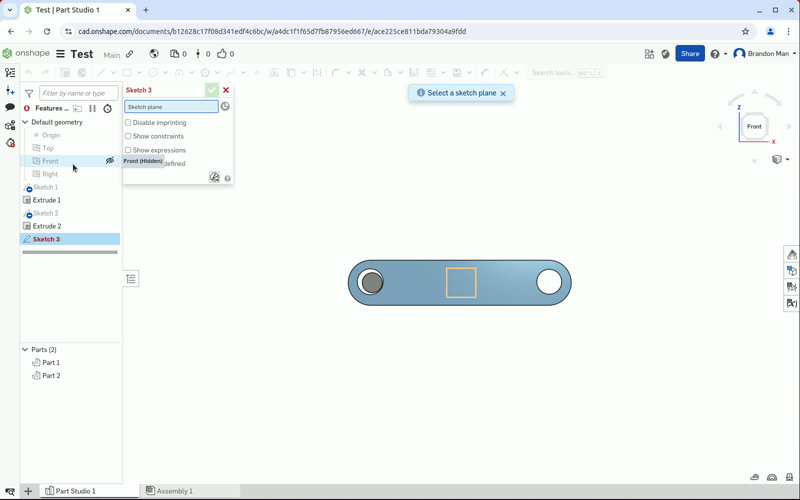
click(73, 163)
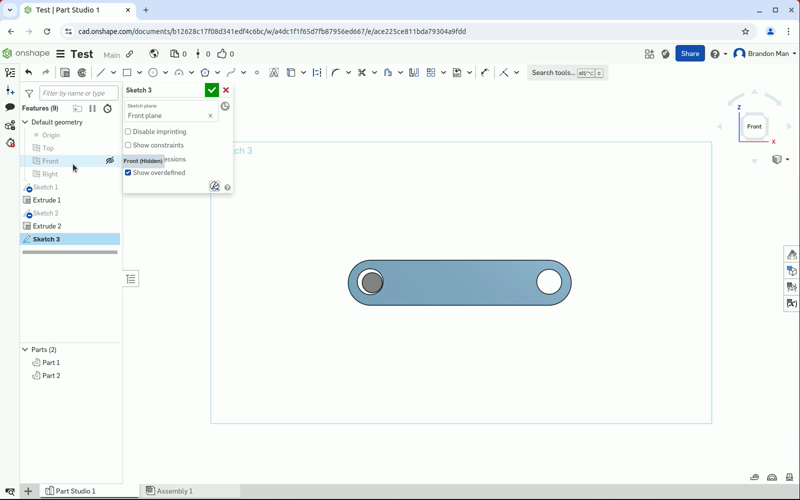
mouse_move(73, 352)
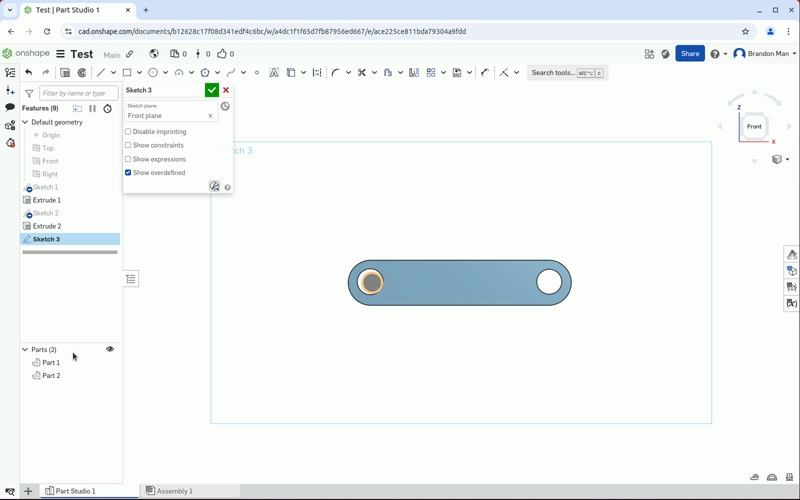
key(y)
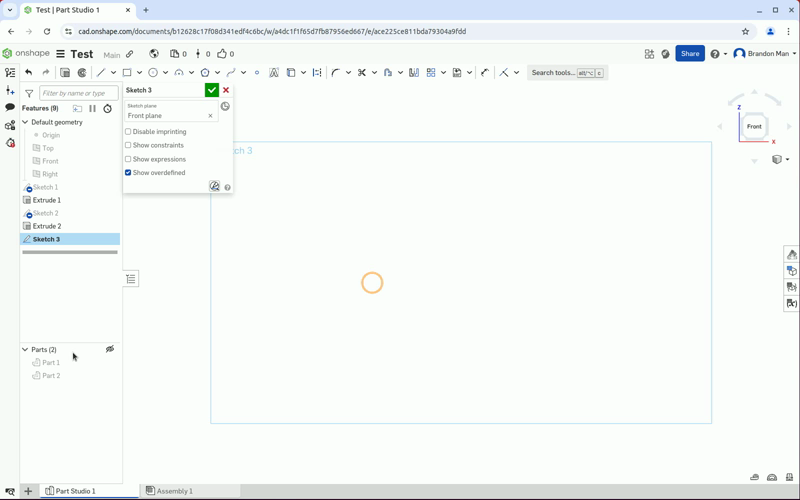
key(c)
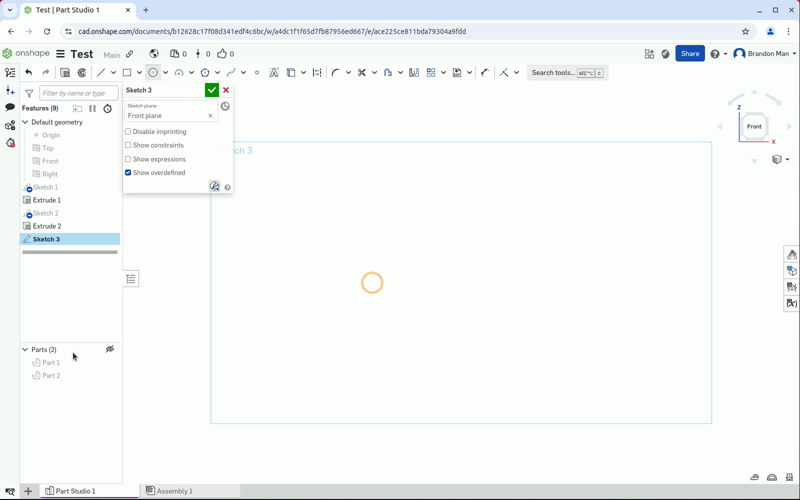
key_down(shift)
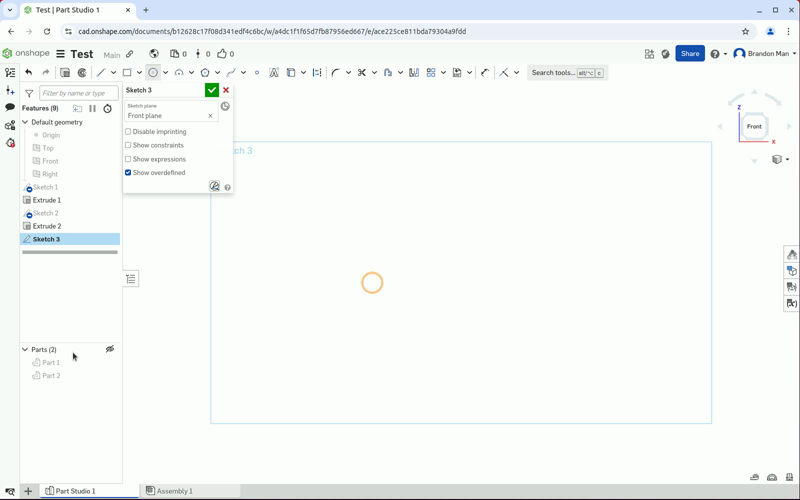
mouse_move(551, 282)
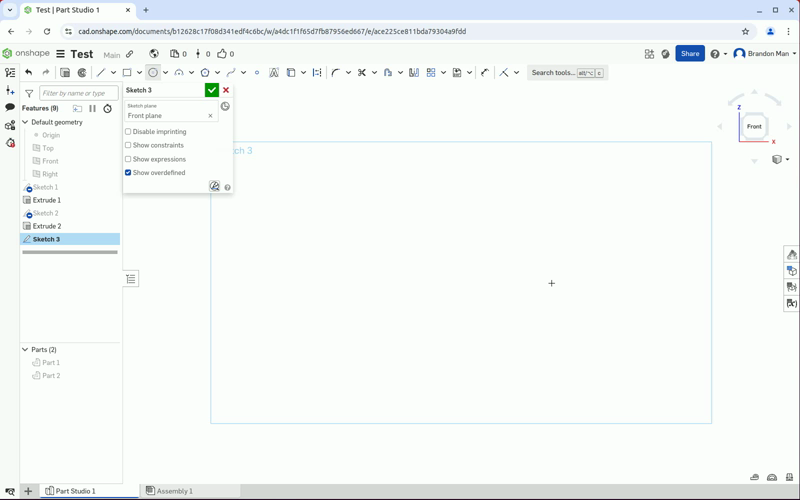
click(551, 282)
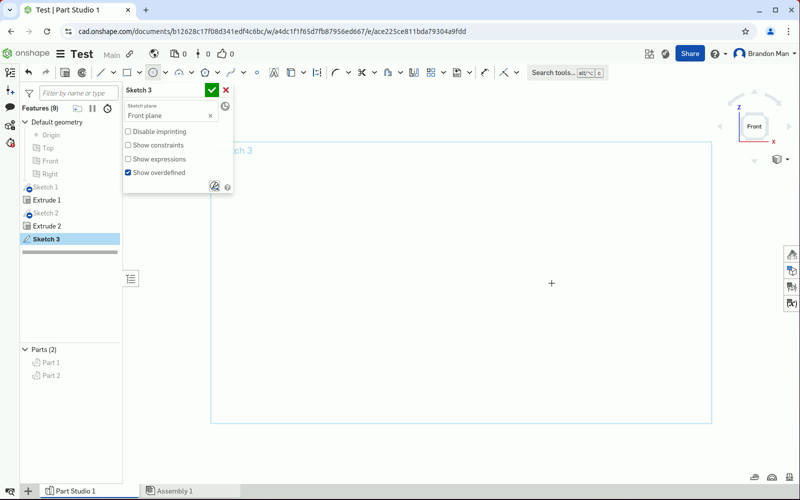
key_up(shift)
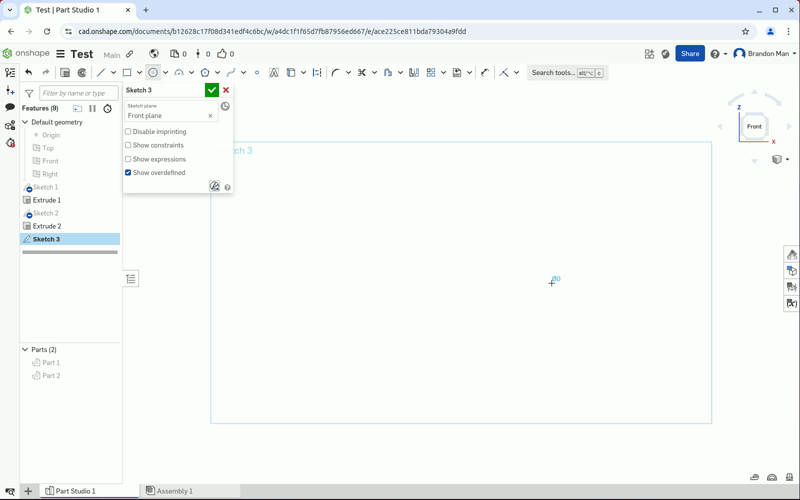
mouse_move(561, 282)
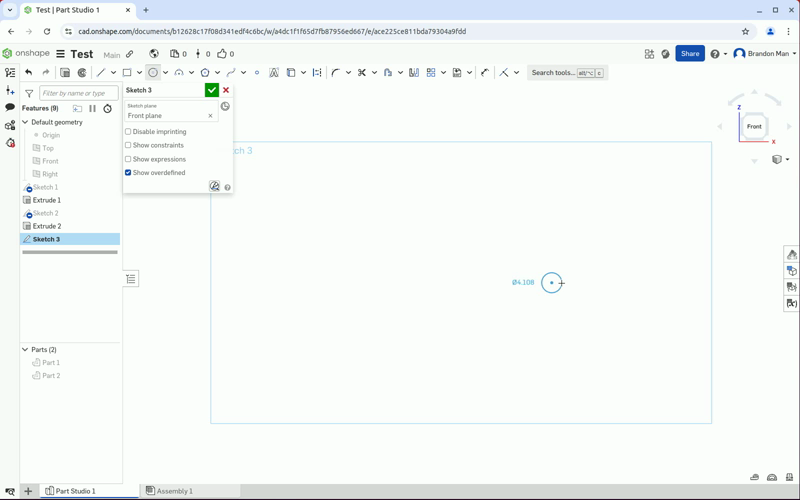
click(561, 282)
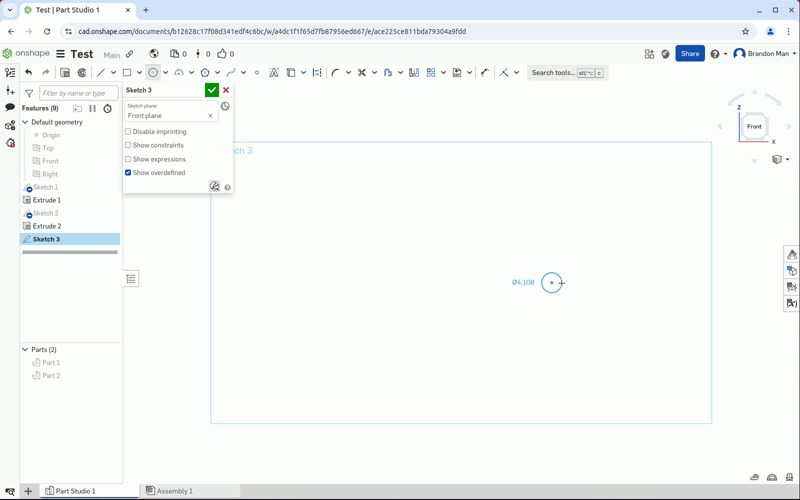
key(esc)
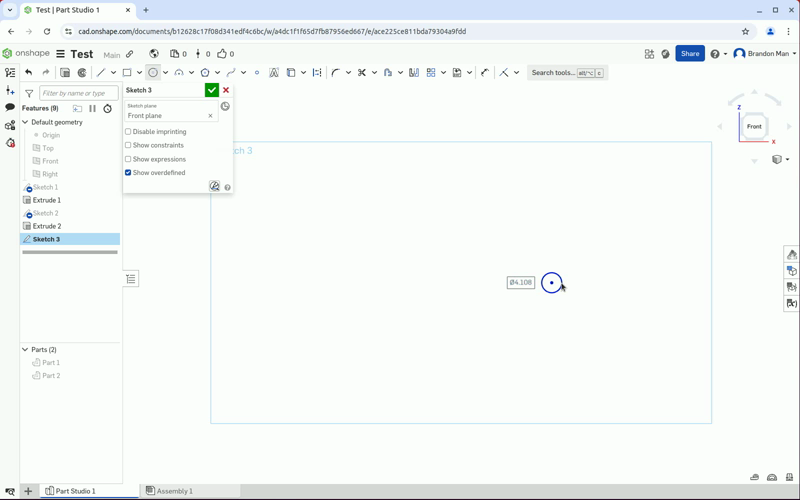
mouse_move(549, 289)
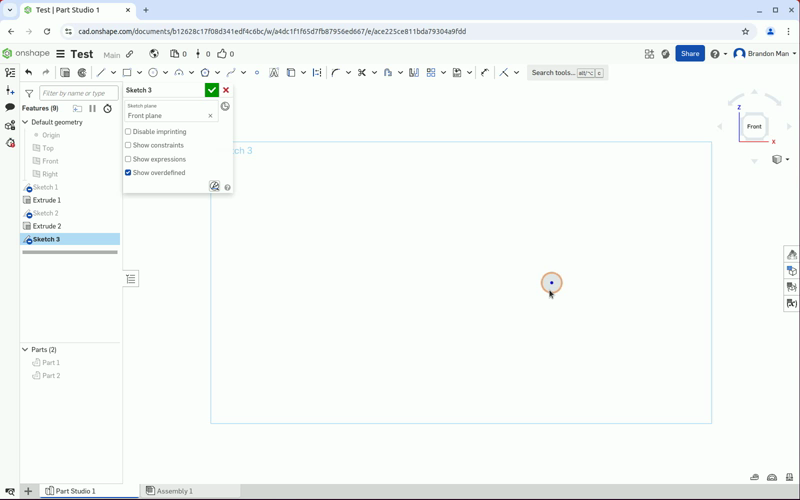
scroll(6)
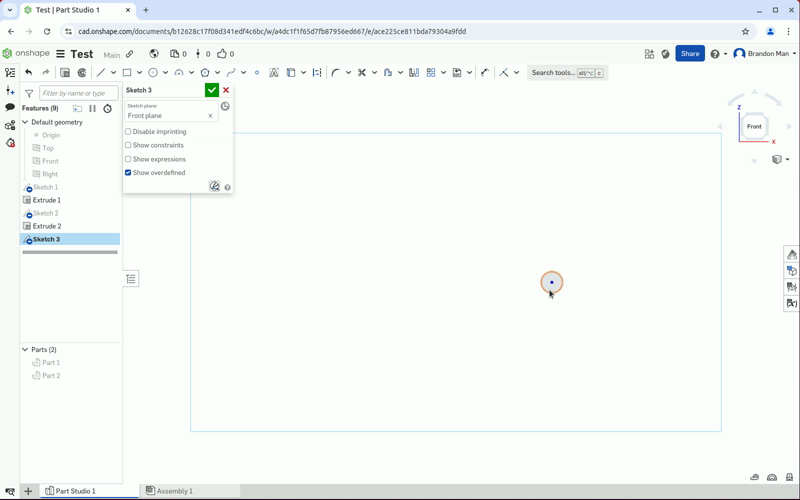
scroll(6)
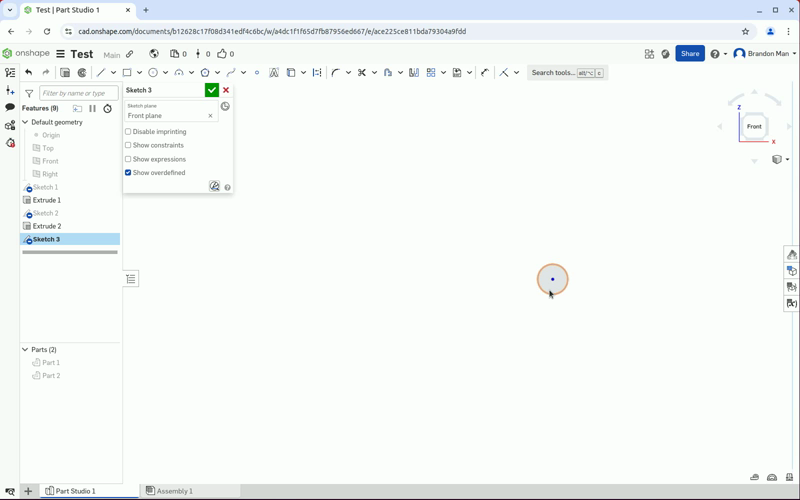
scroll(6)
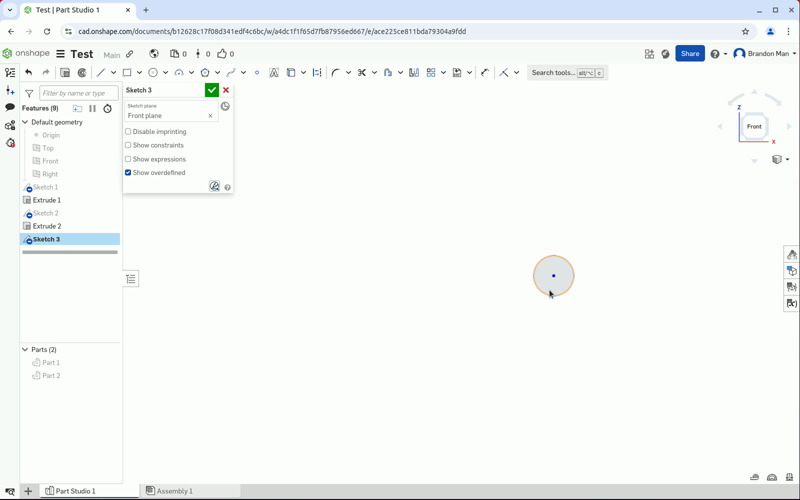
scroll(6)
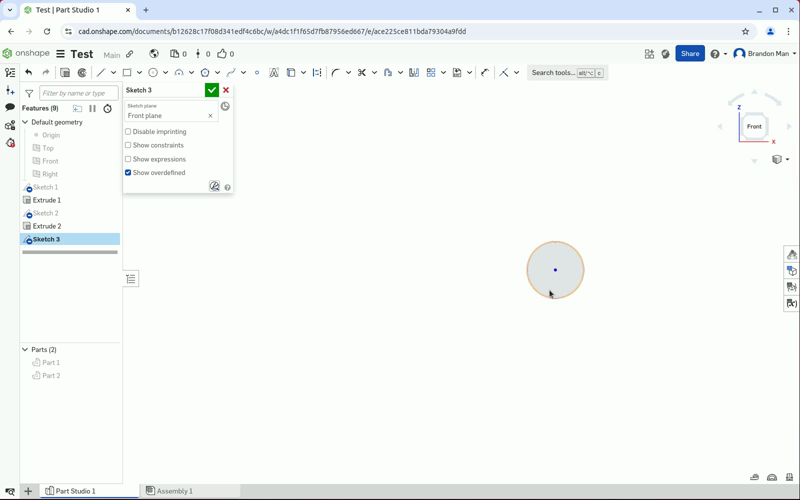
scroll(6)
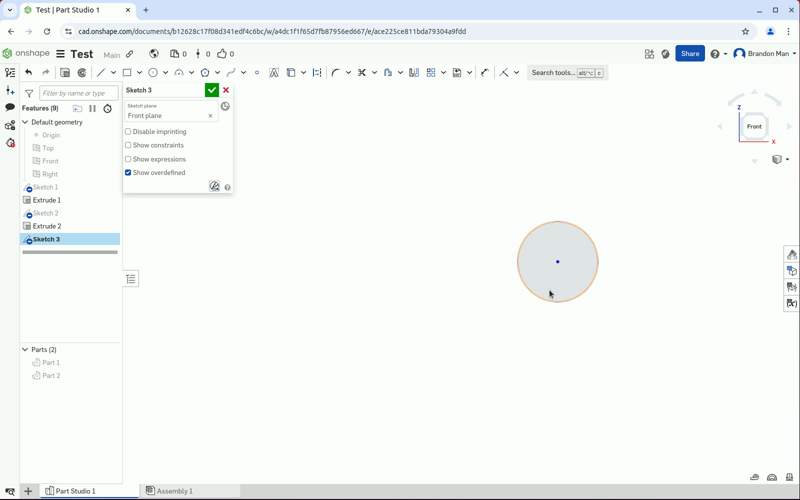
scroll(6)
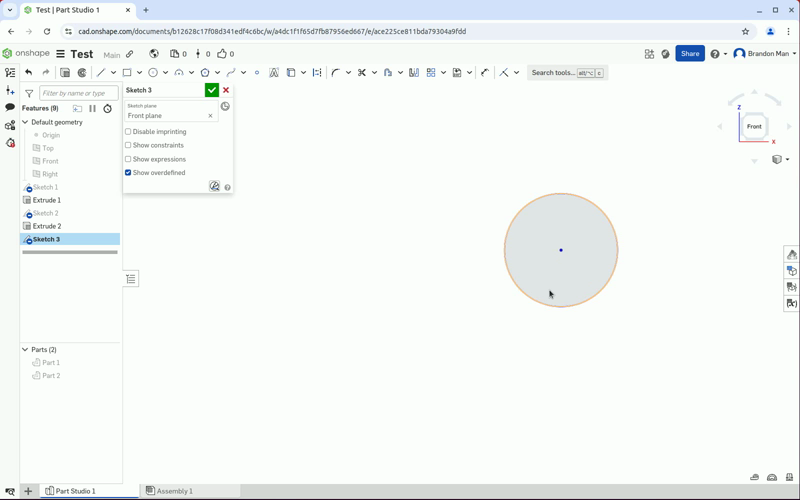
scroll(6)
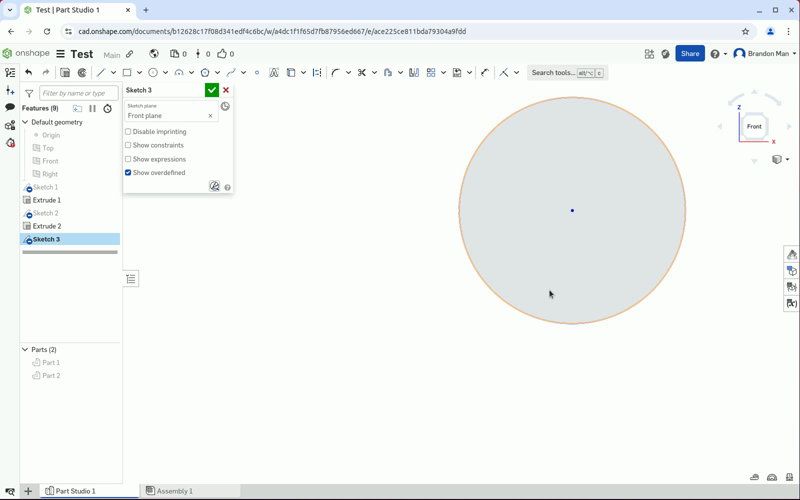
click(549, 289)
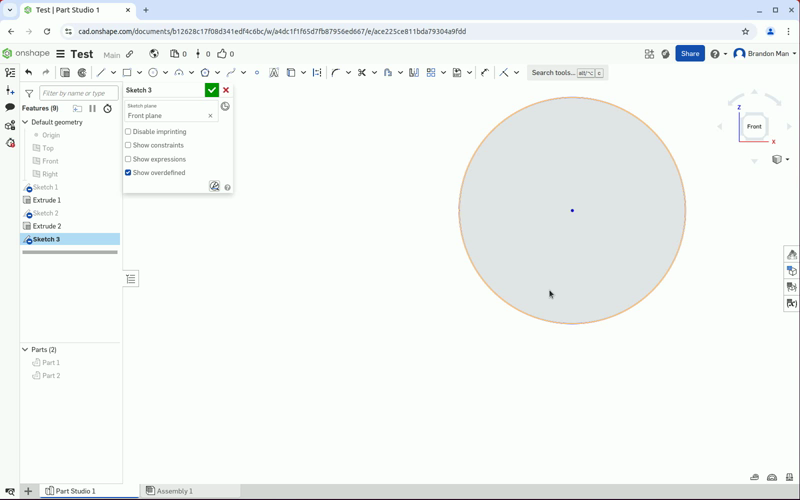
scroll(-6)
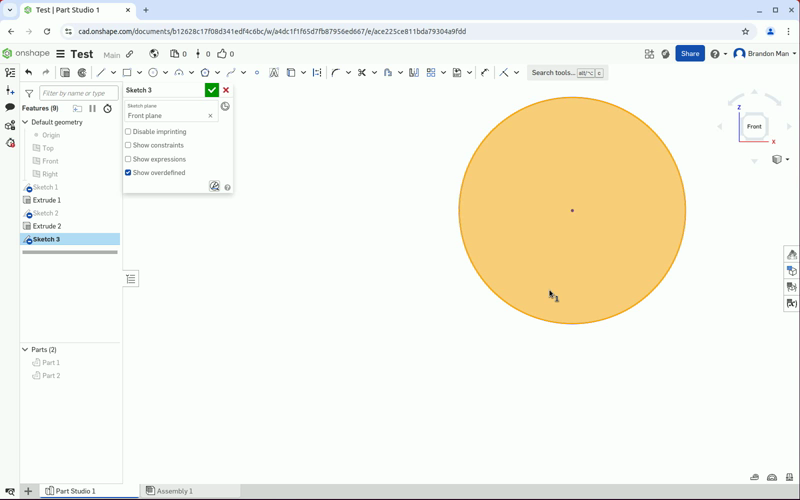
scroll(-6)
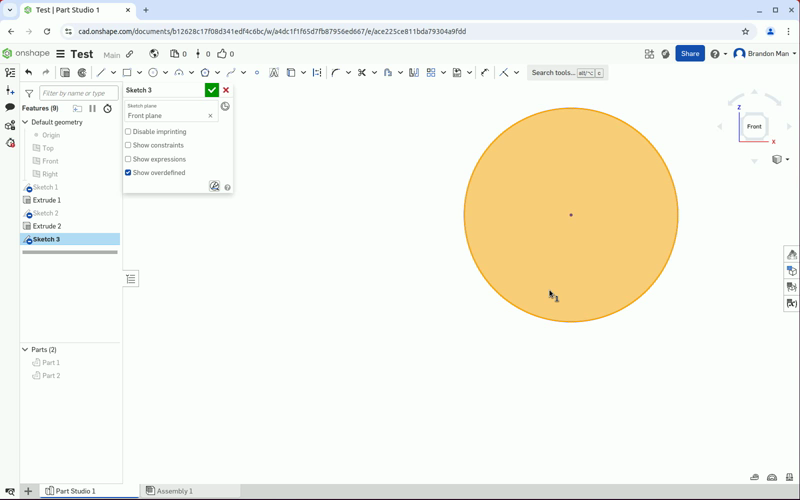
scroll(-6)
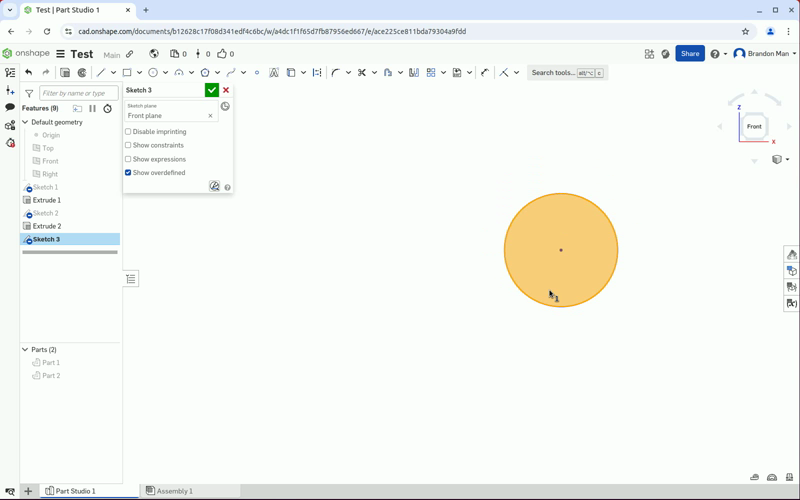
scroll(-6)
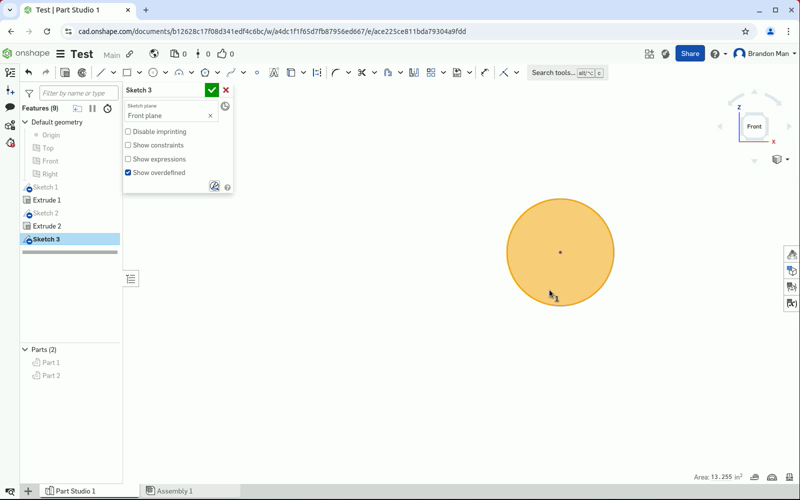
scroll(-6)
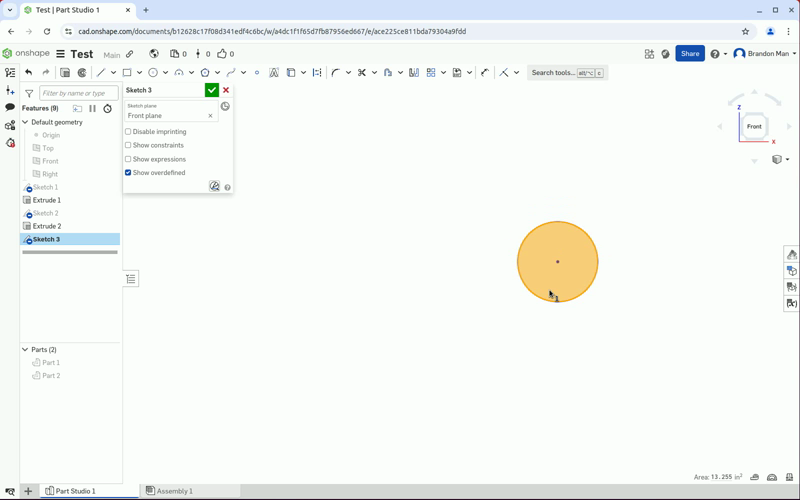
scroll(-6)
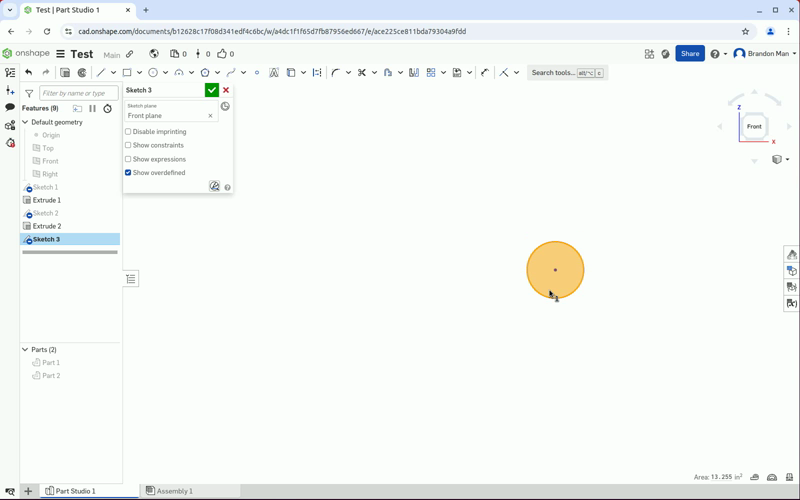
scroll(-6)
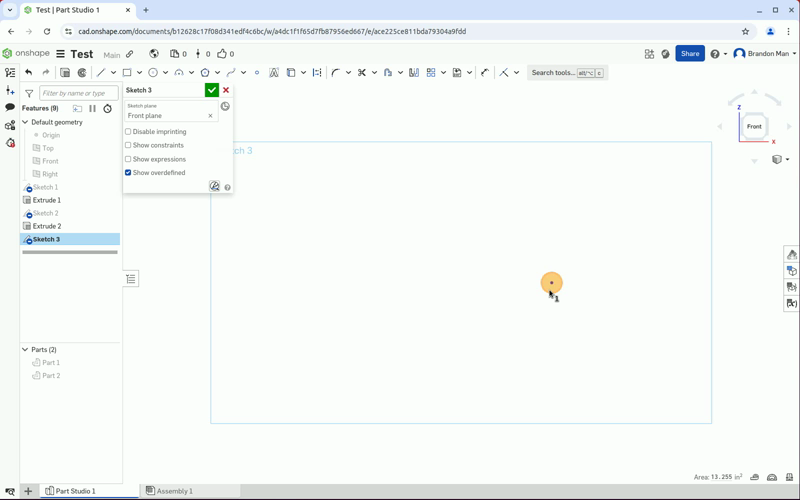
mouse_move(73, 352)
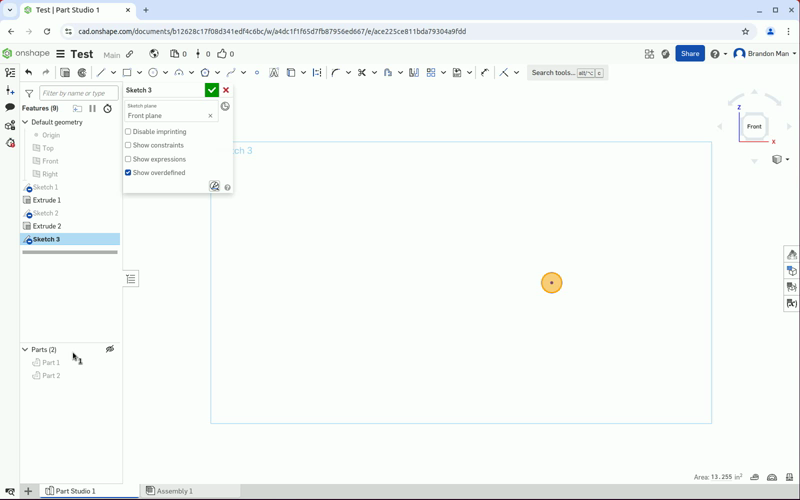
key(shift+y)
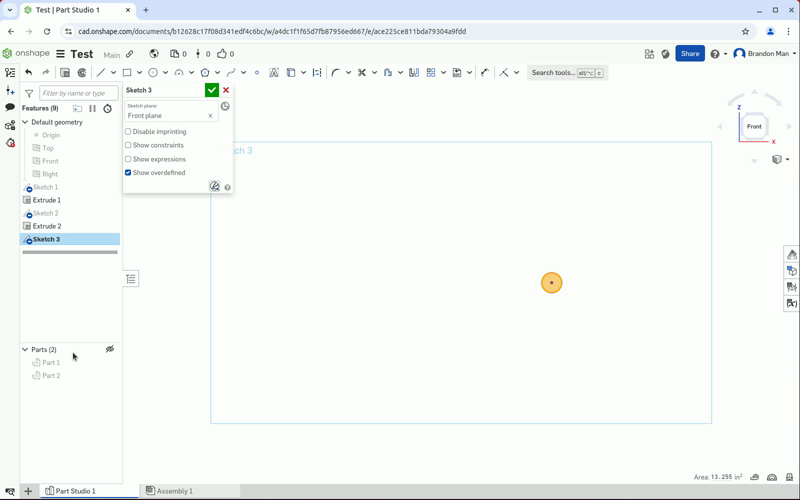
key(shift+e)
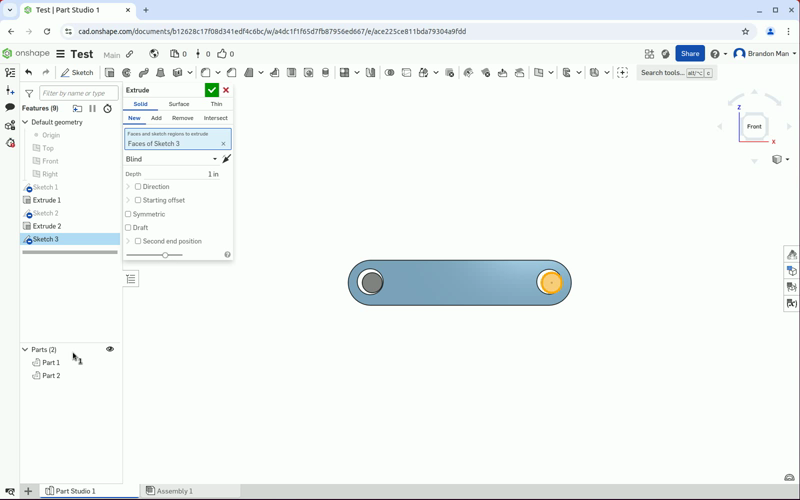
mouse_move(143, 106)
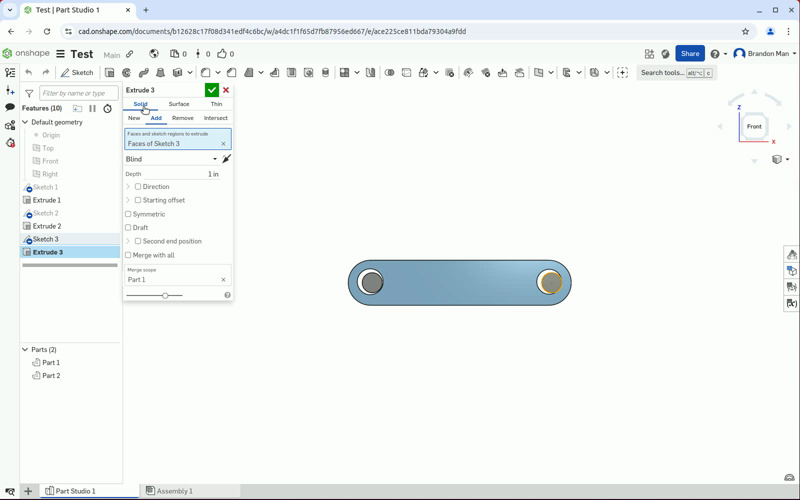
click(143, 106)
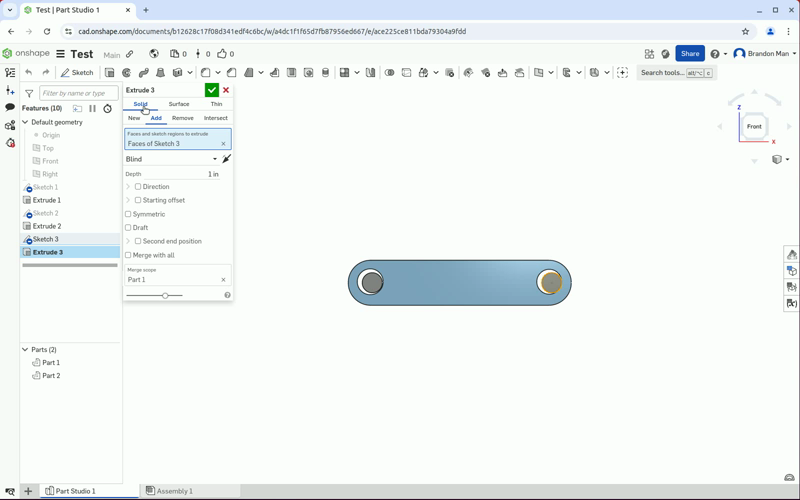
mouse_move(137, 120)
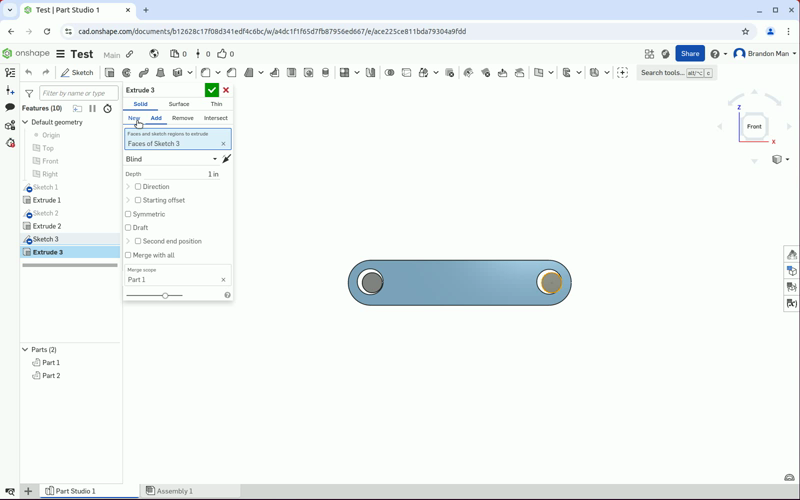
click(137, 120)
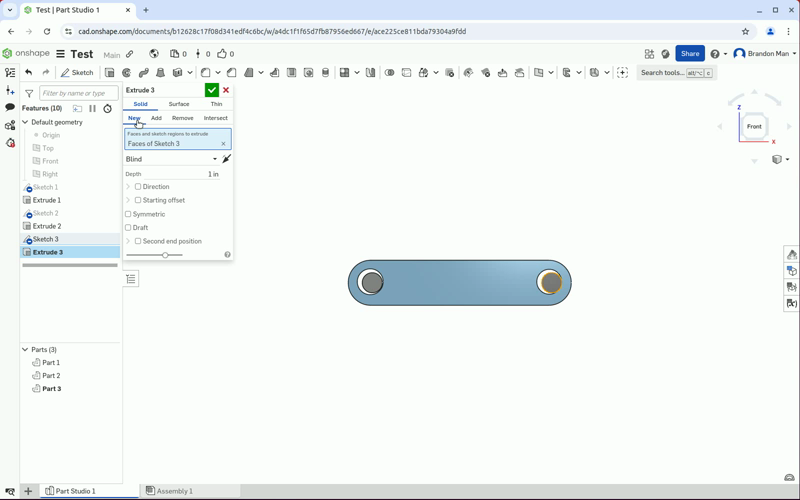
key(tab, 4)
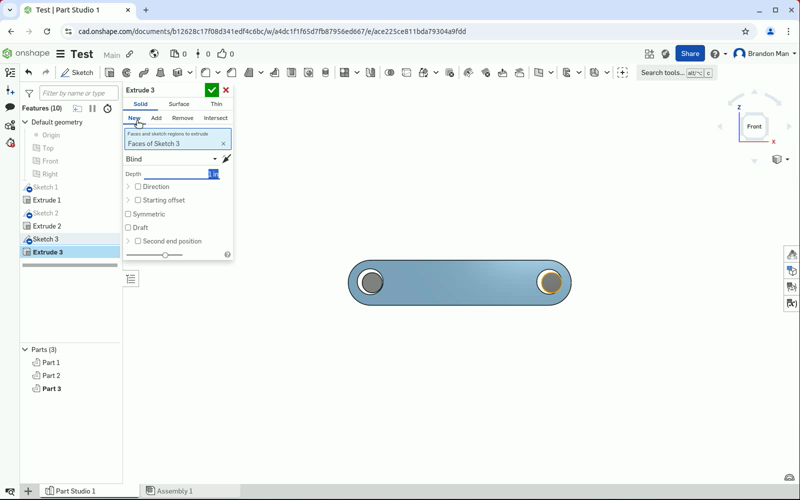
text(2.889)
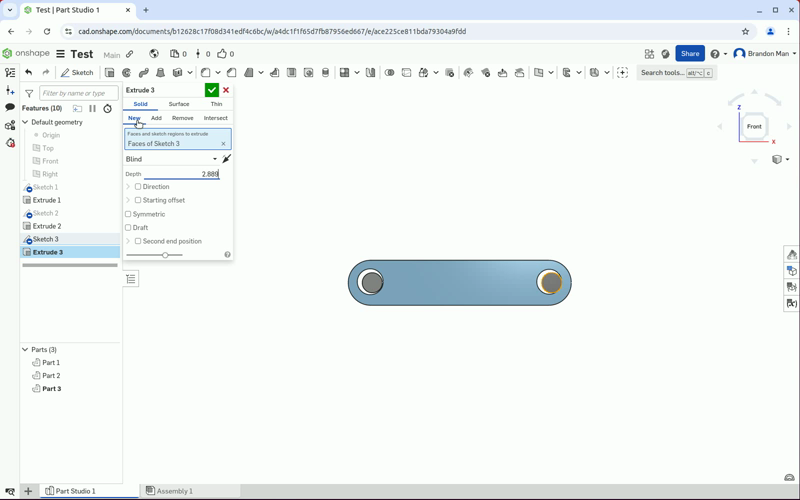
key(enter)
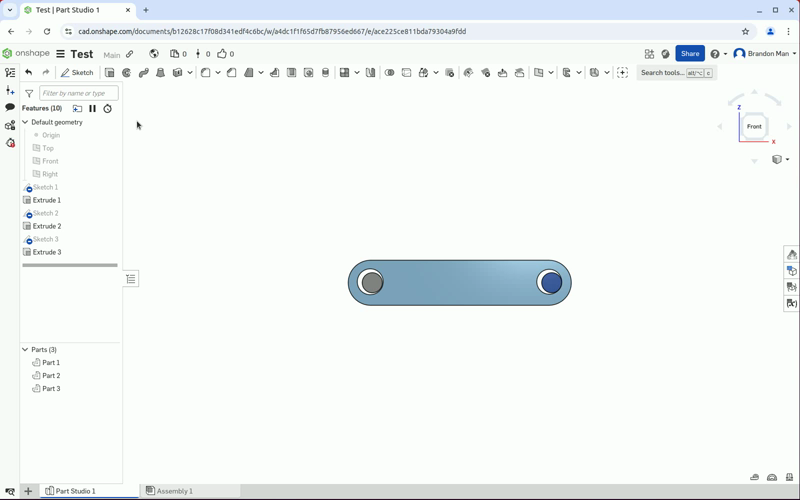
key(shift+h)
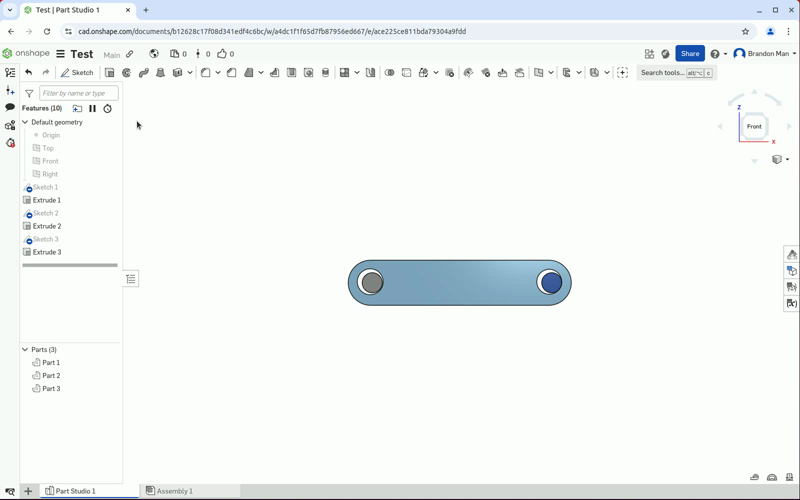
key(shift+h)
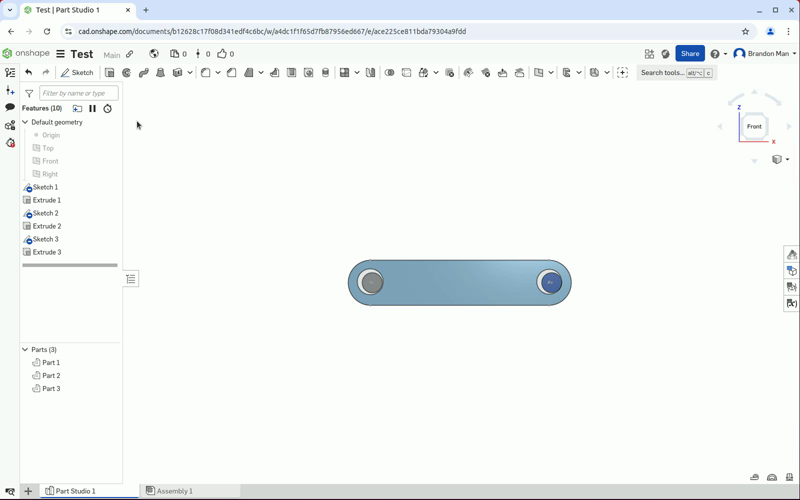
key(shift+7)
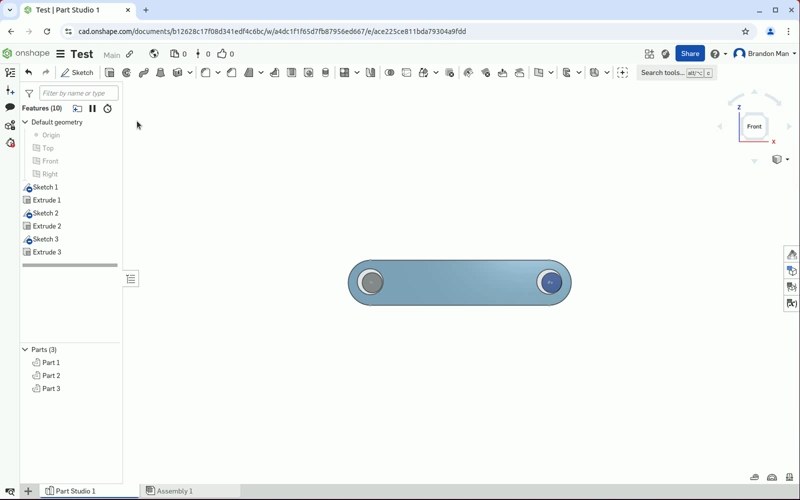
key(left, 2)
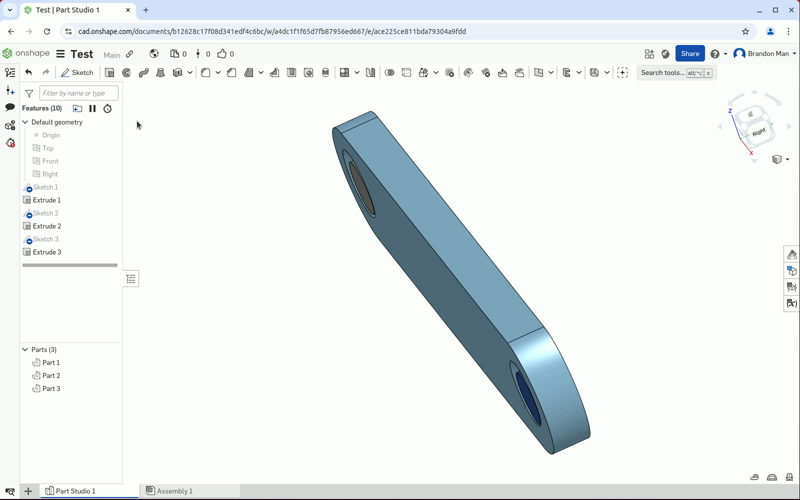
key(down, 2)
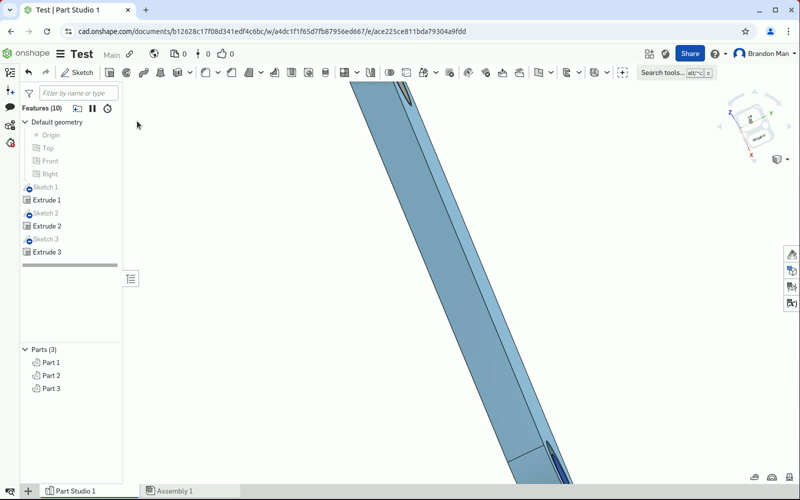
key(up, 2)
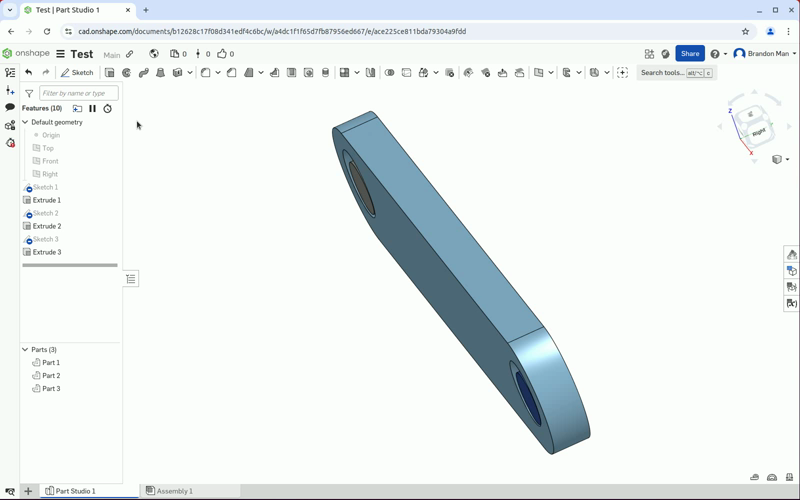
key(right, 2)
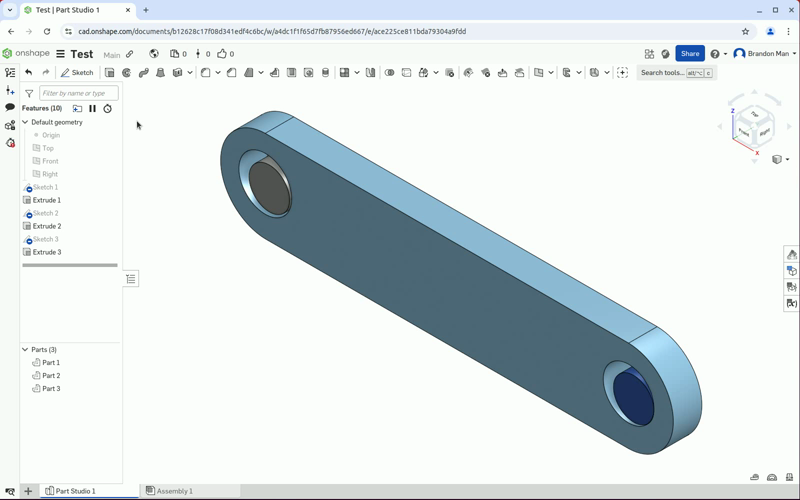
mouse_move(73, 189)
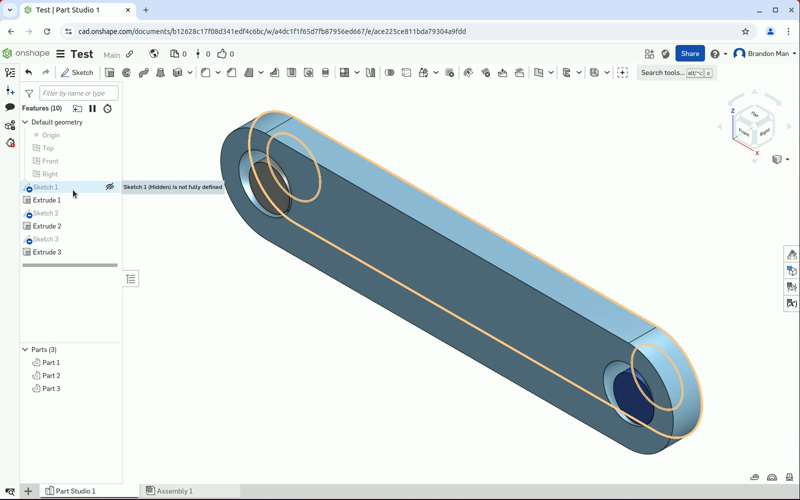
click(73, 189)